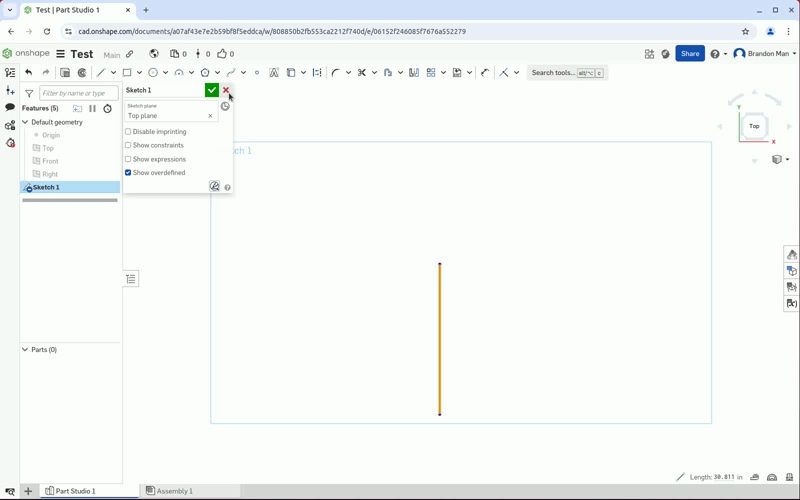
key(shift+h)
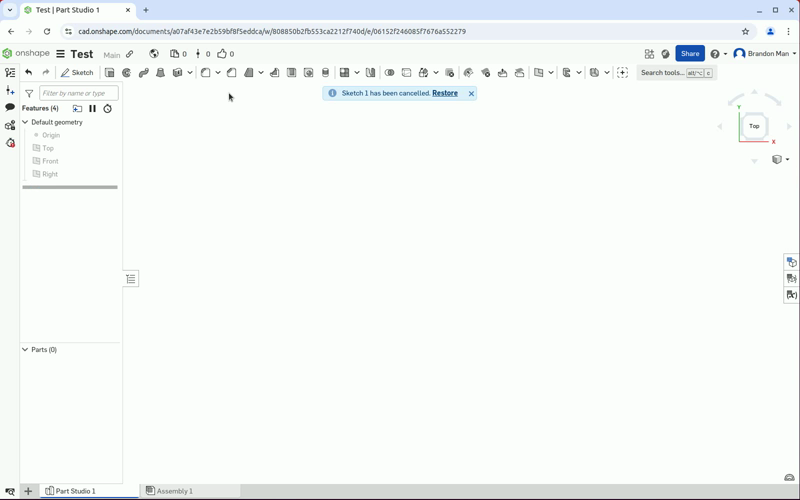
mouse_move(73, 352)
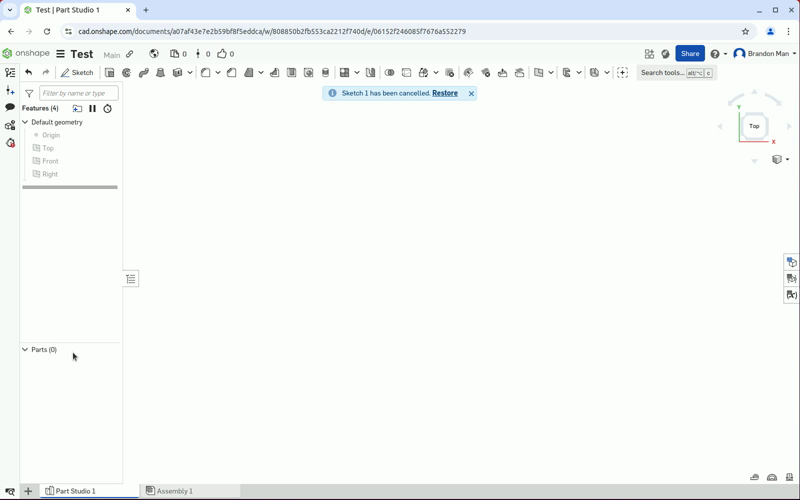
key(y)
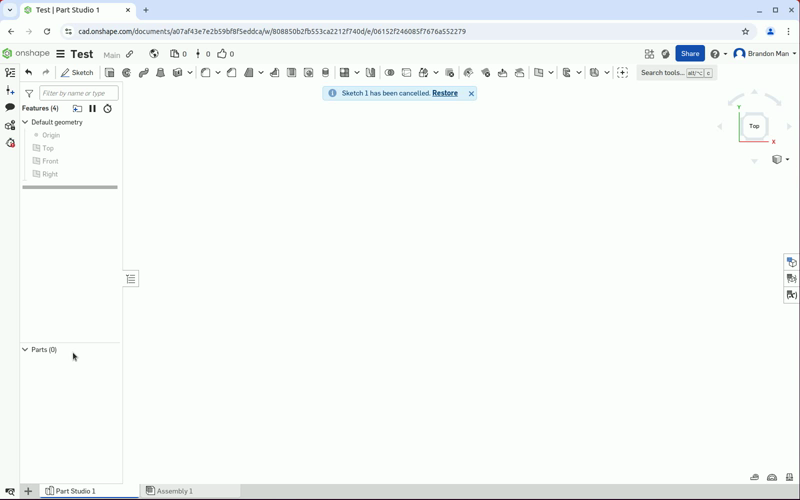
key(shift+p)
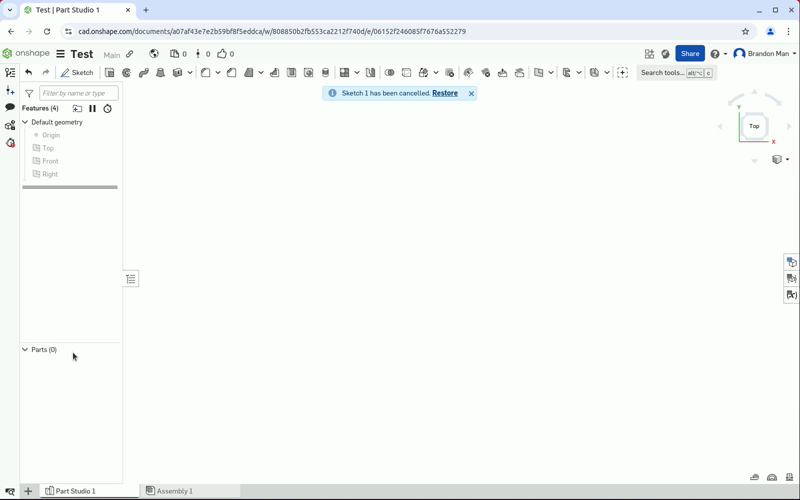
key(space)
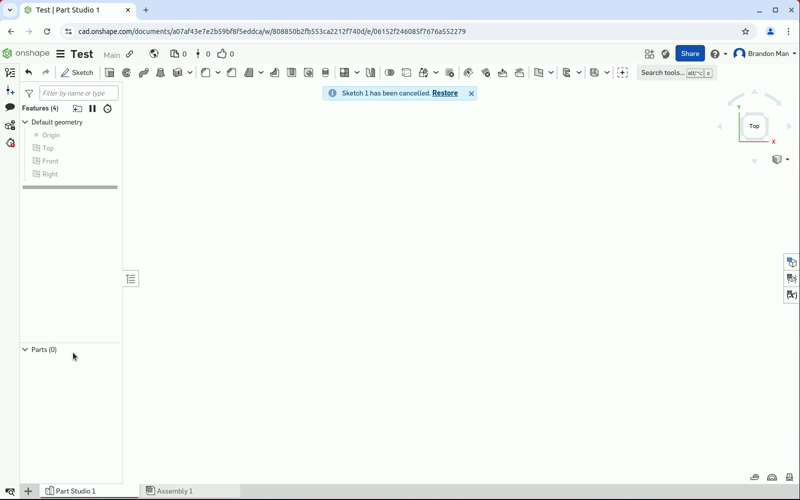
key_down(shift)
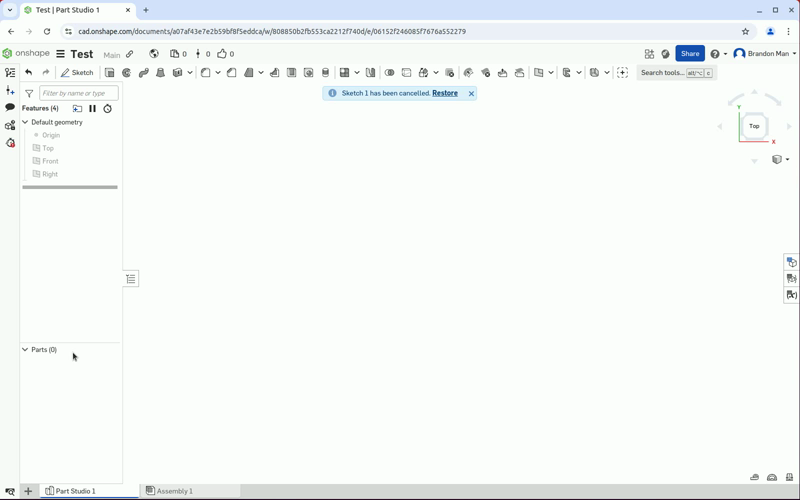
key(up)
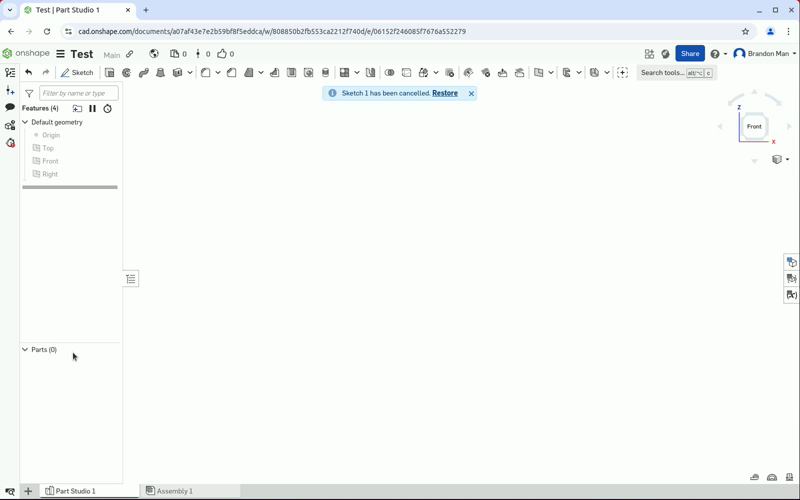
key_up(shift)
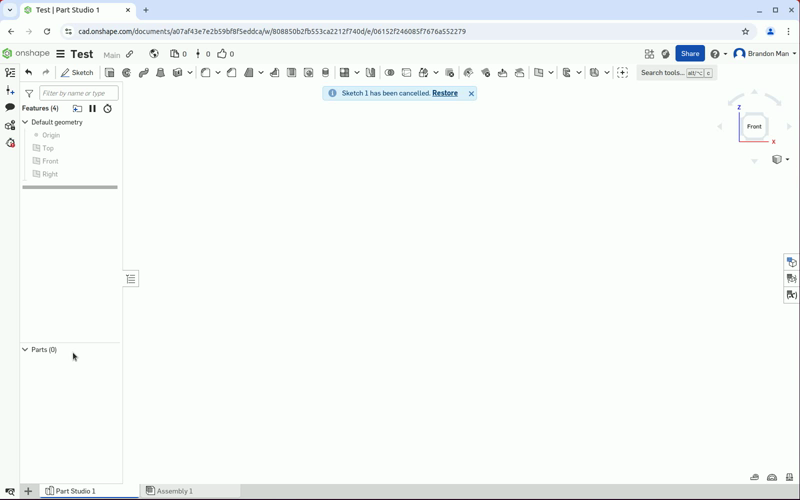
mouse_move(73, 352)
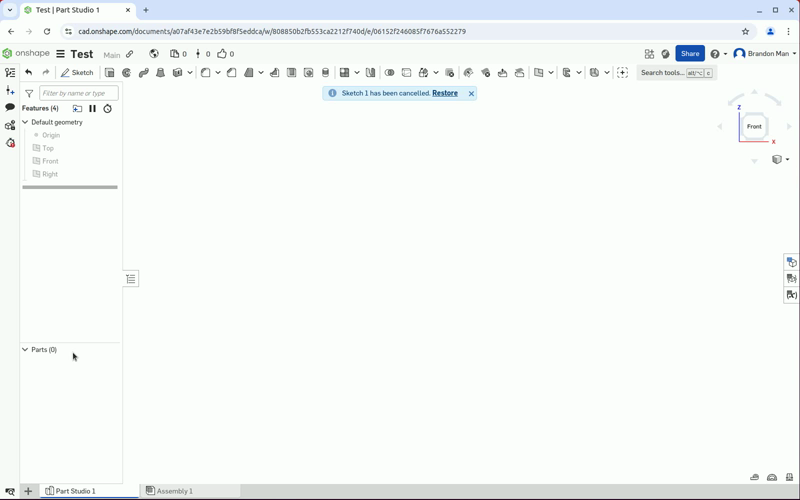
key(shift+y)
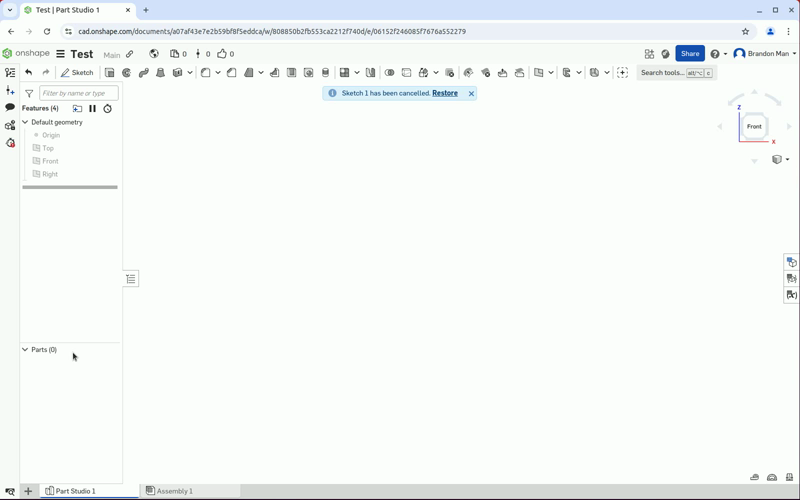
key(shift+s)
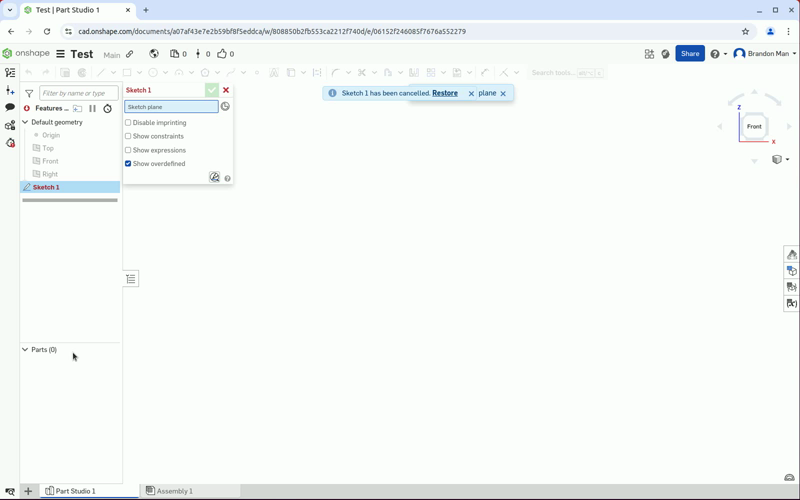
mouse_move(73, 163)
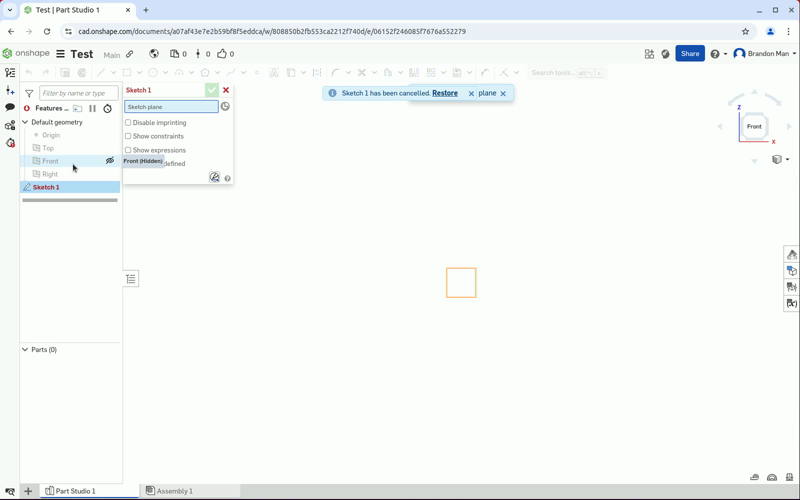
click(73, 163)
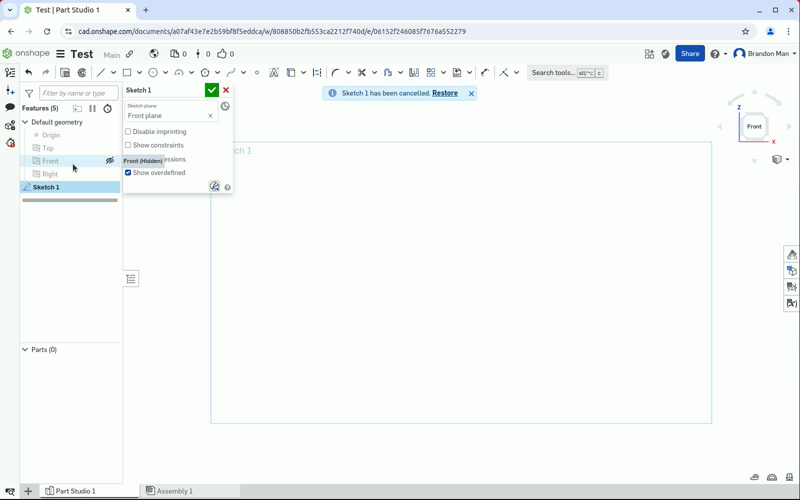
mouse_move(73, 352)
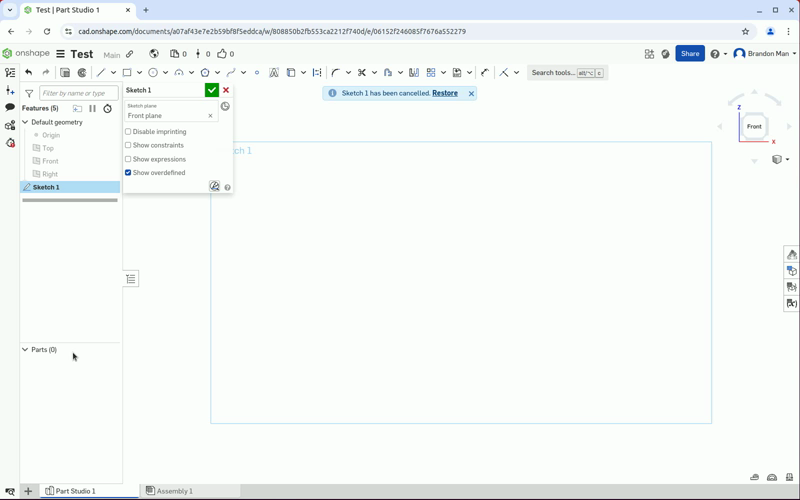
key(y)
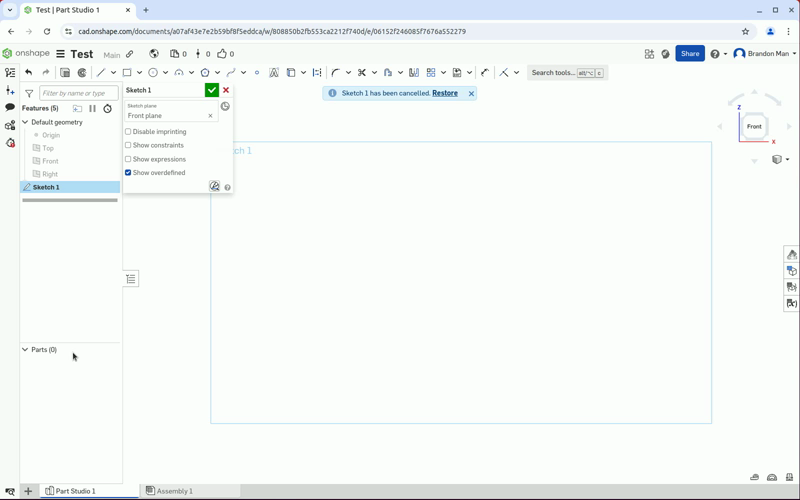
key(l)
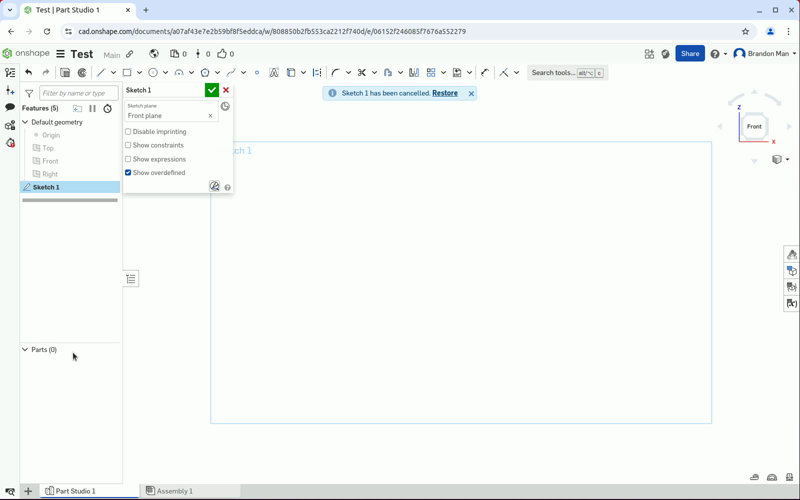
key_down(shift)
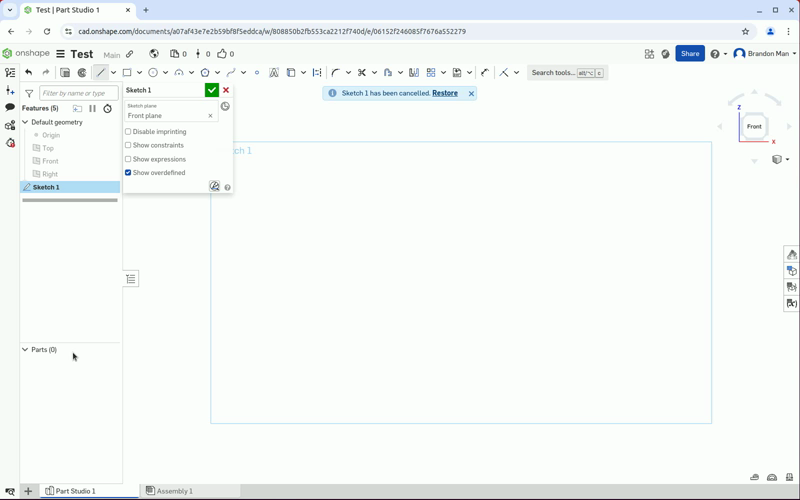
mouse_move(498, 244)
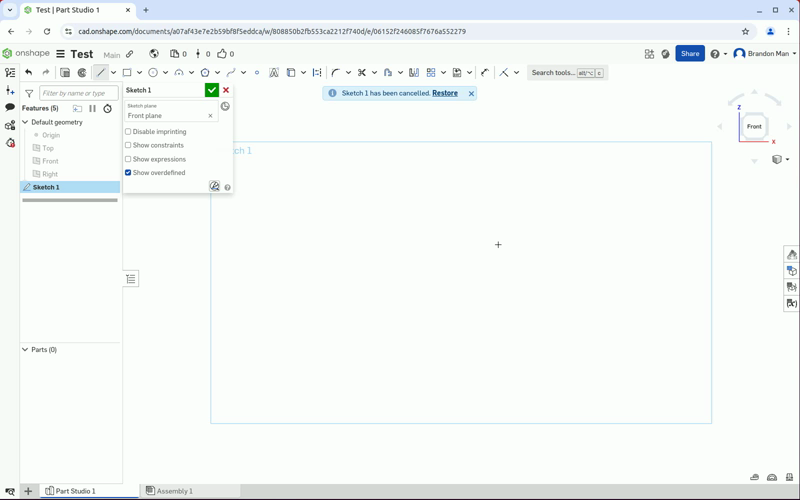
click(498, 244)
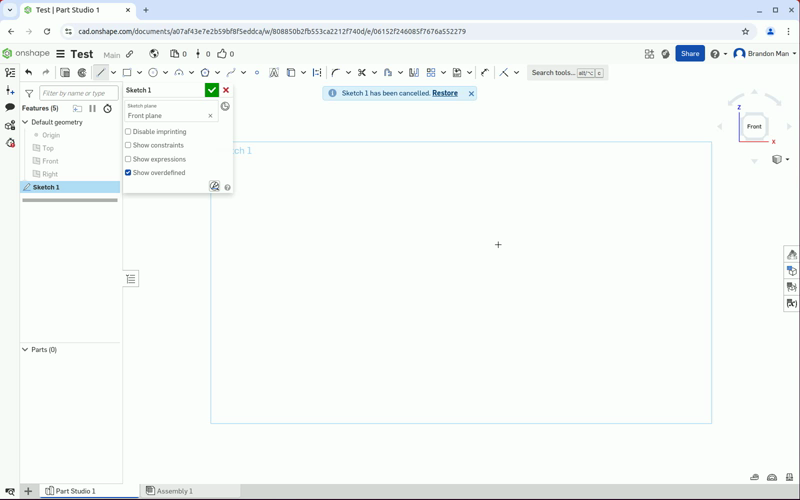
key_up(shift)
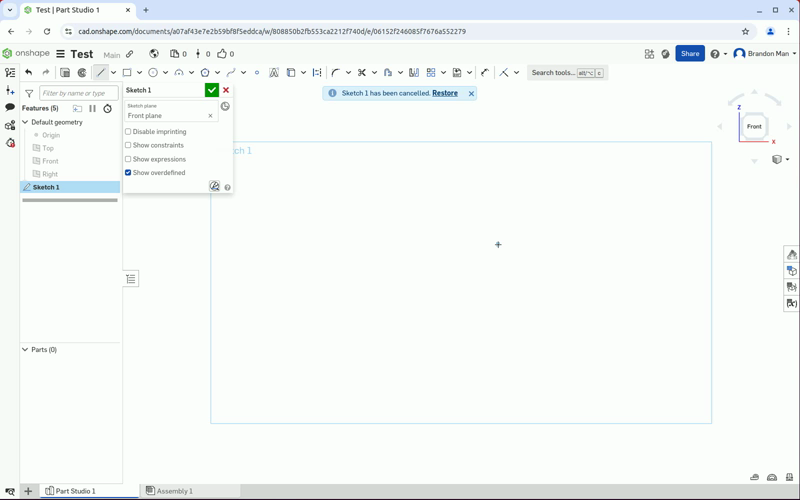
key_down(shift)
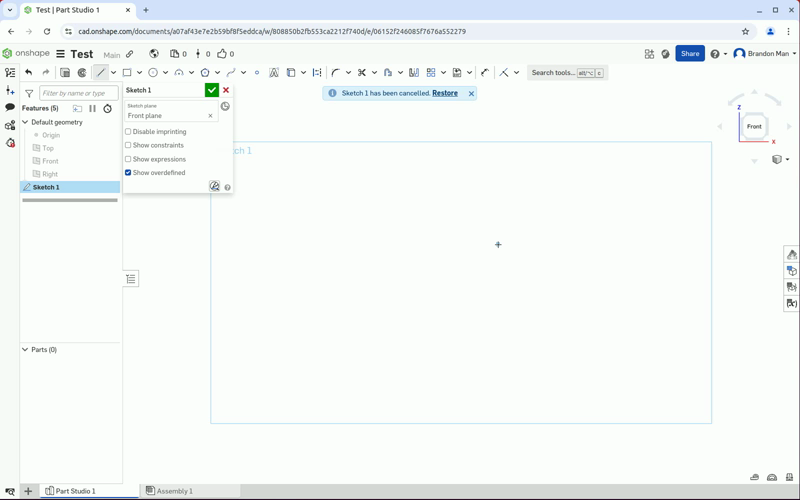
mouse_move(528, 244)
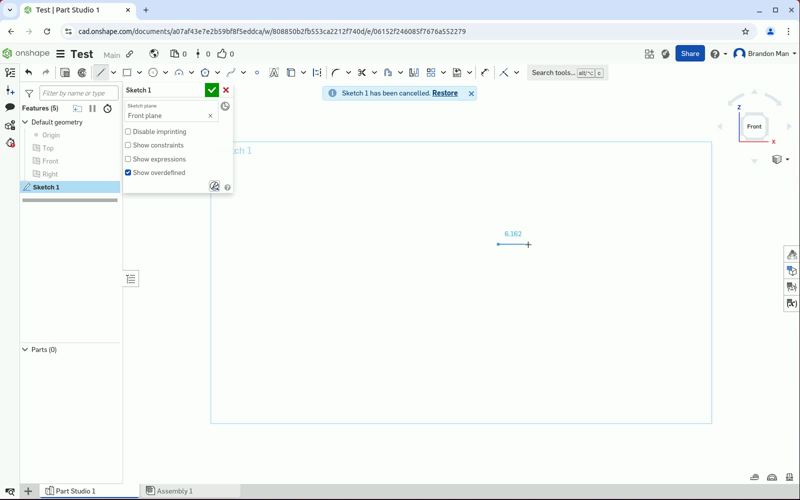
mouse_move(529, 244)
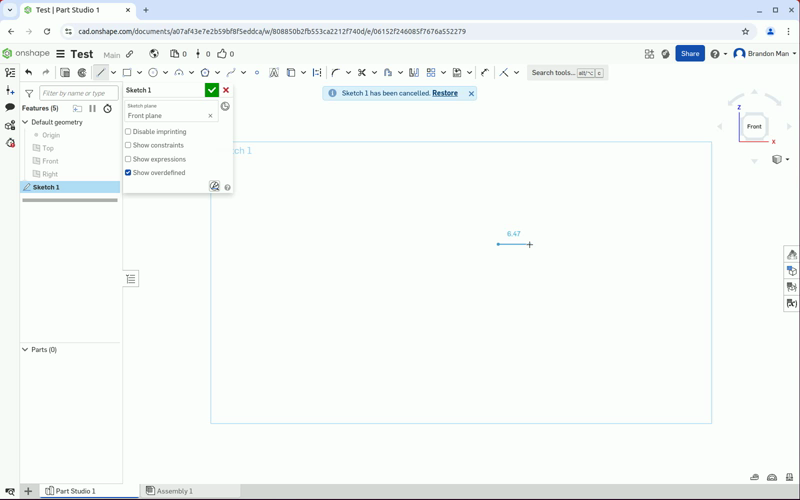
click(529, 244)
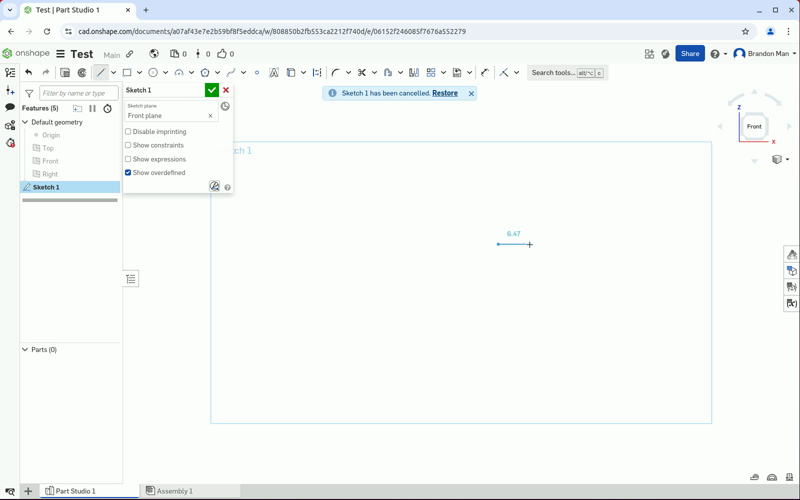
key_up(shift)
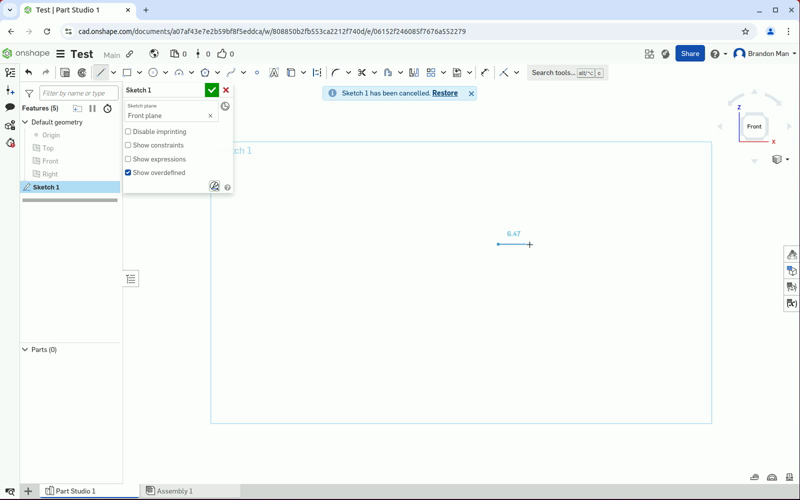
key_down(shift)
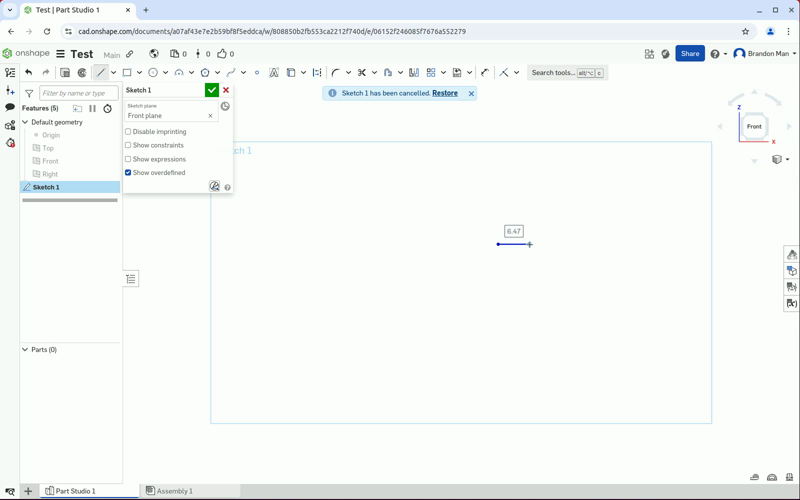
mouse_move(559, 244)
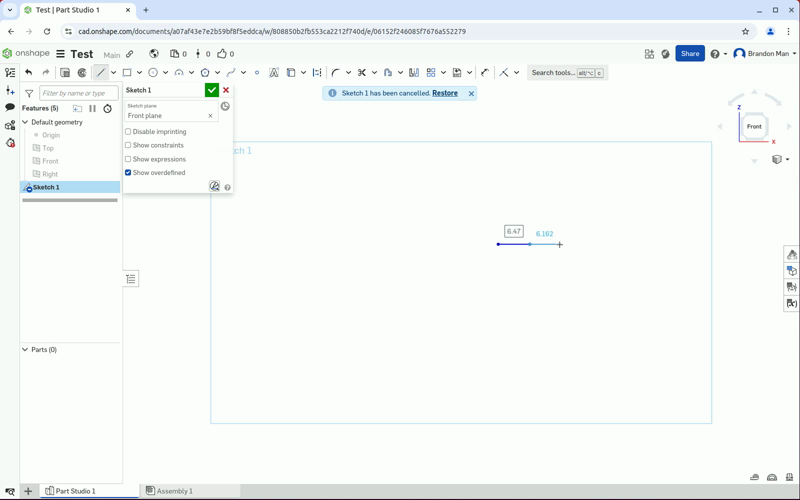
mouse_move(529, 303)
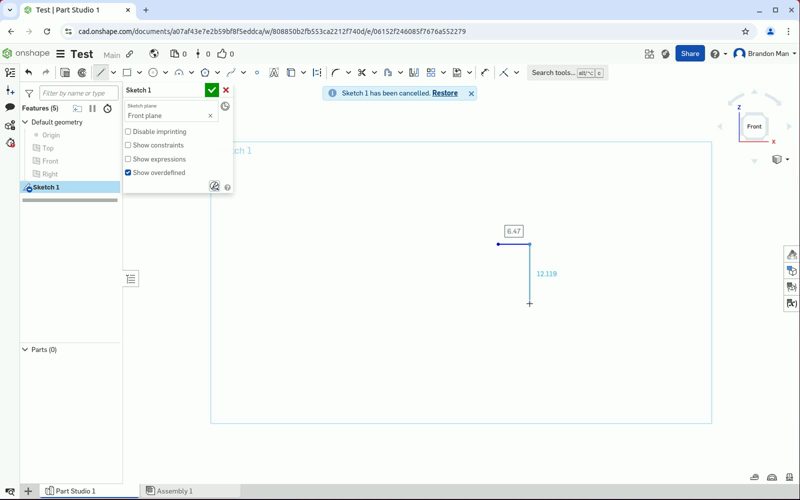
click(529, 303)
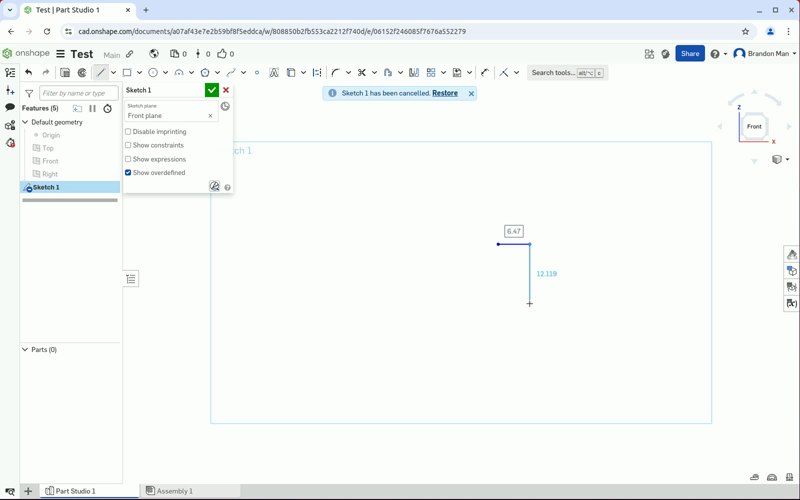
key_up(shift)
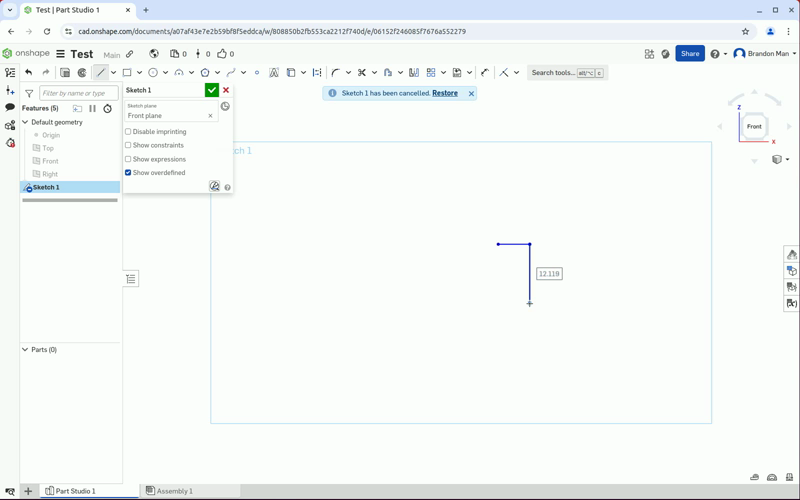
key_down(shift)
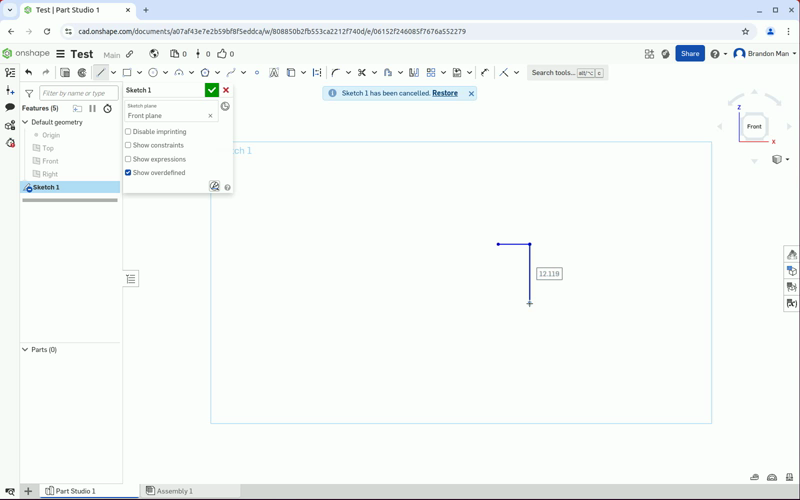
mouse_move(559, 303)
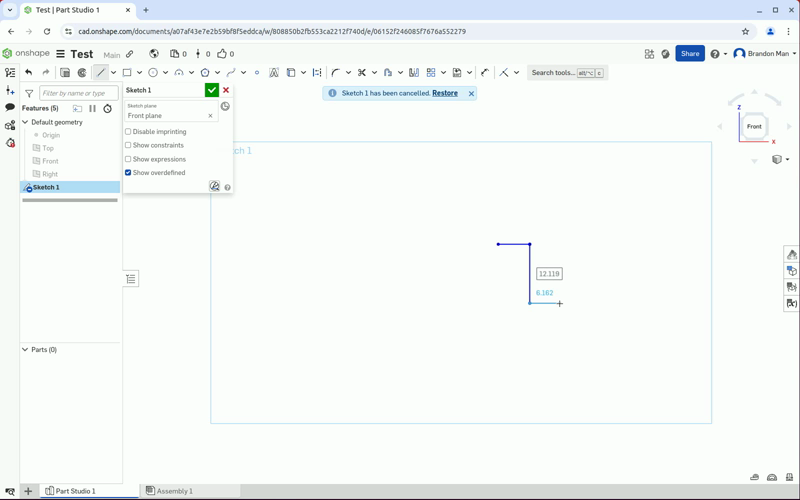
mouse_move(535, 303)
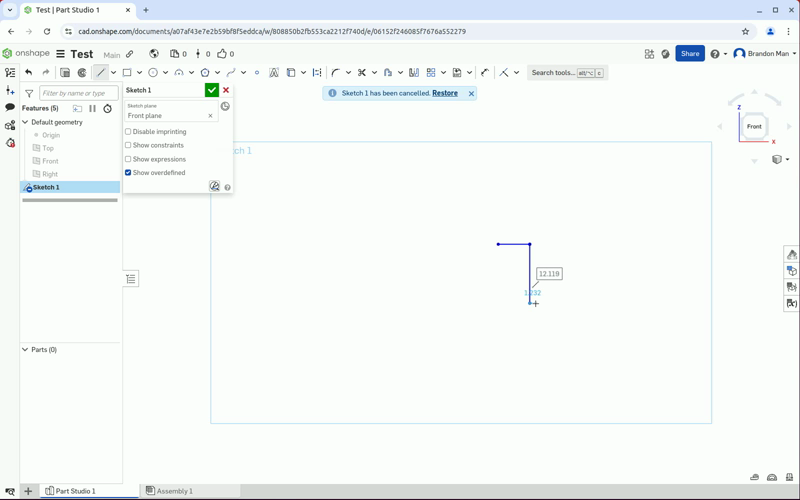
scroll(6)
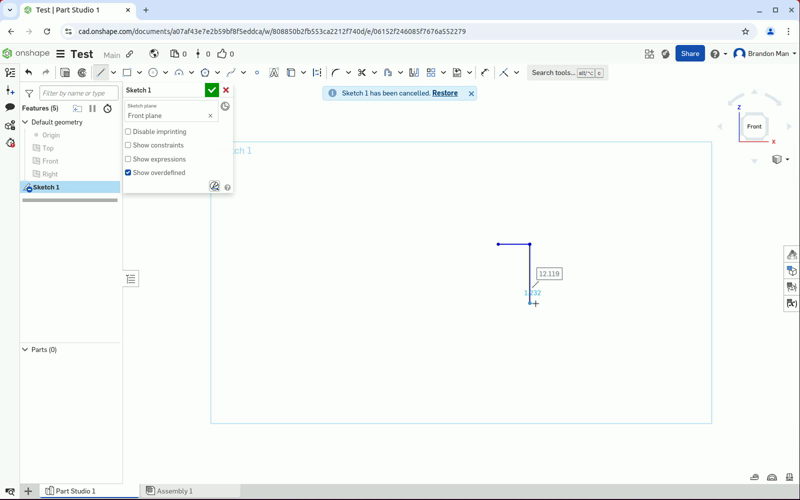
scroll(6)
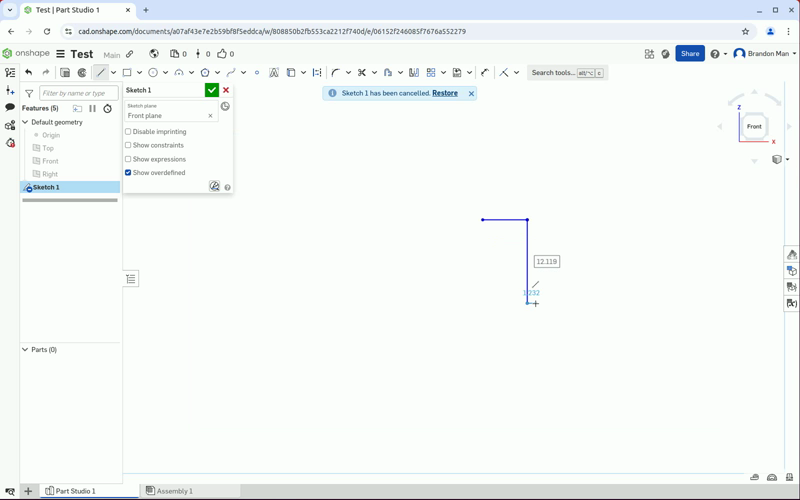
scroll(6)
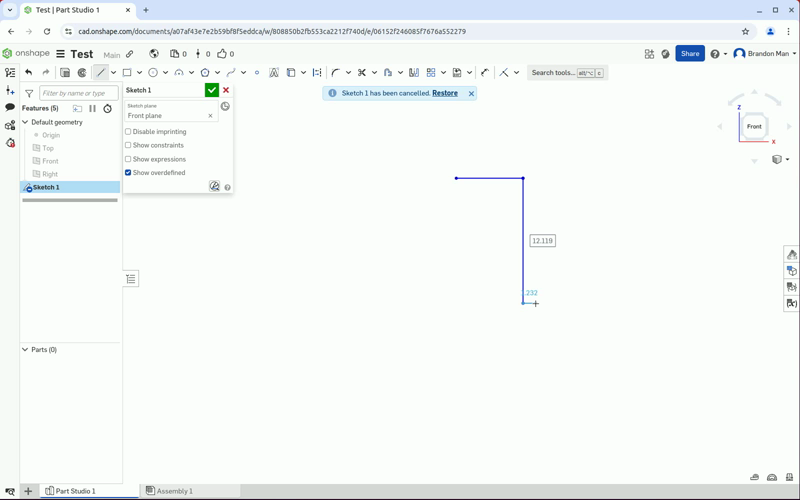
scroll(6)
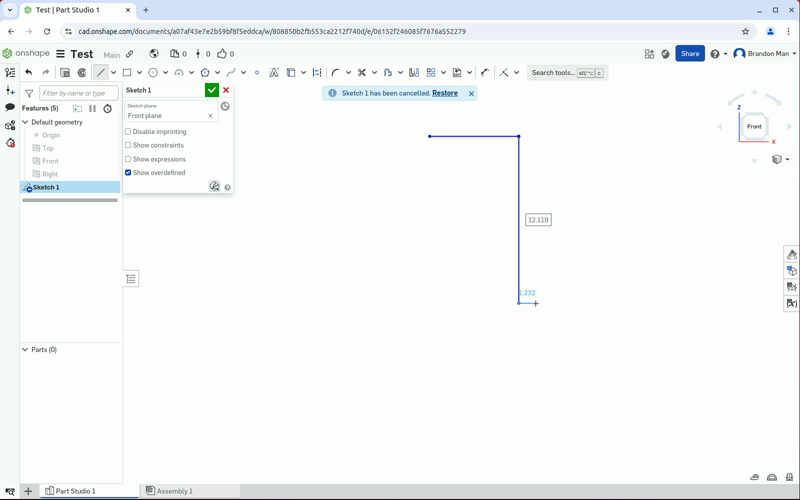
scroll(6)
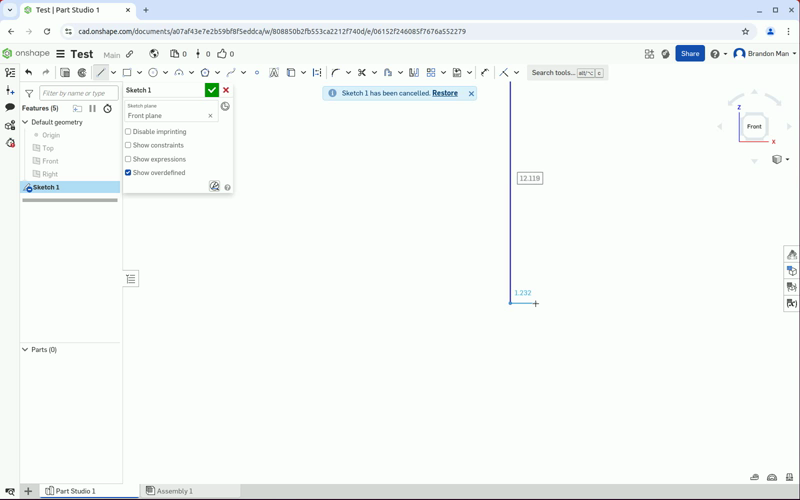
scroll(6)
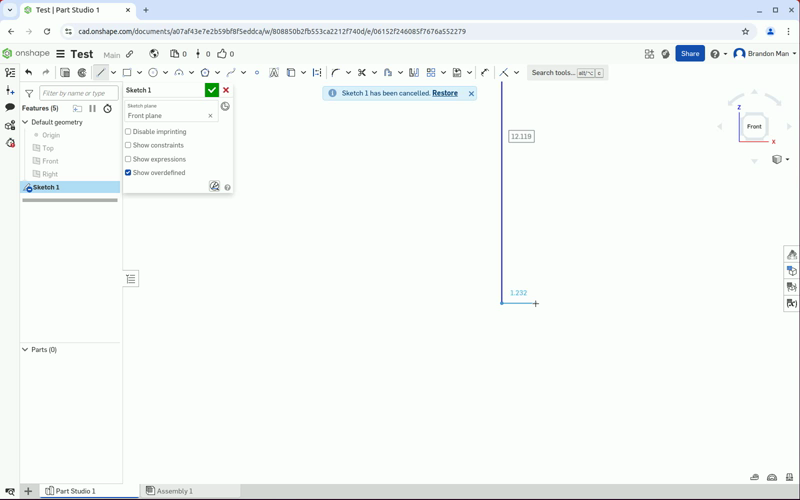
scroll(6)
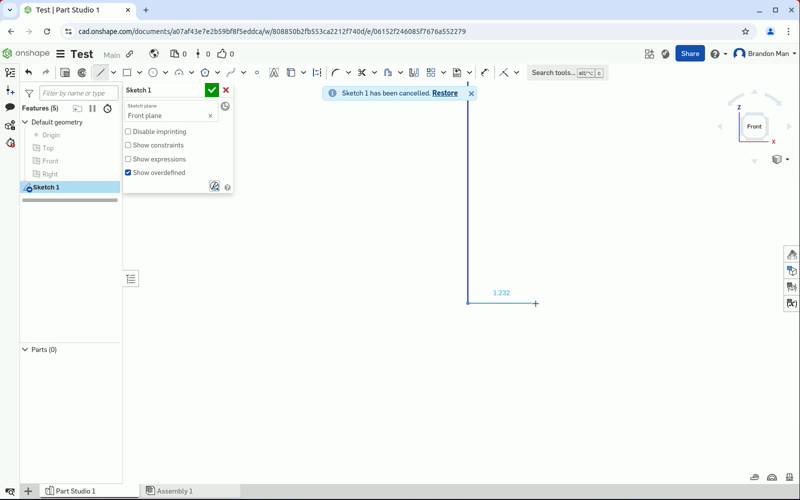
click(535, 303)
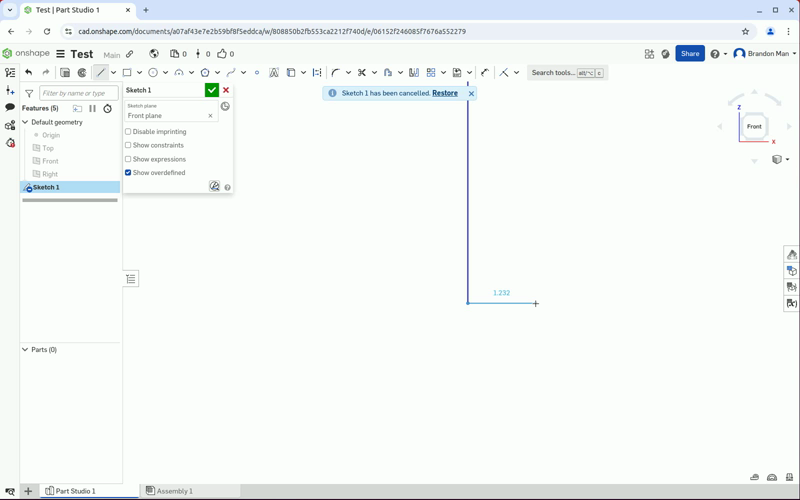
scroll(-6)
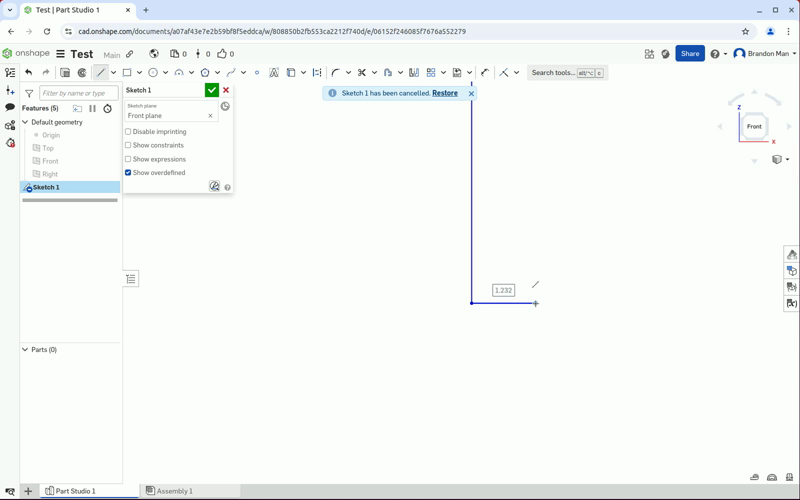
scroll(-6)
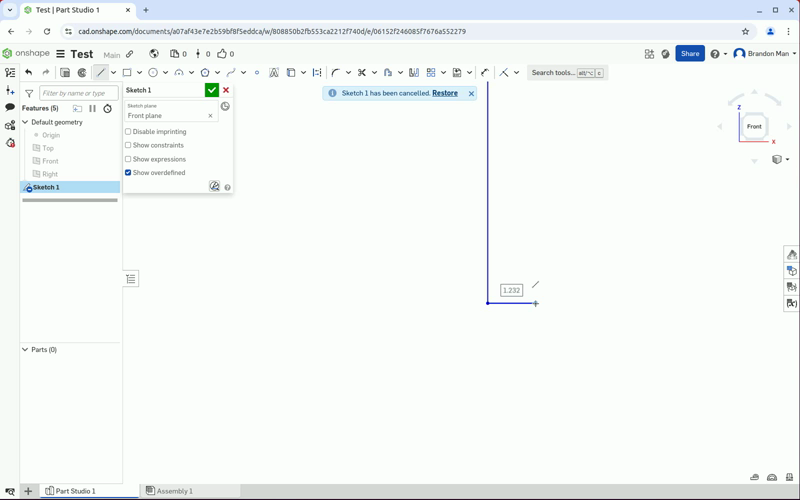
scroll(-6)
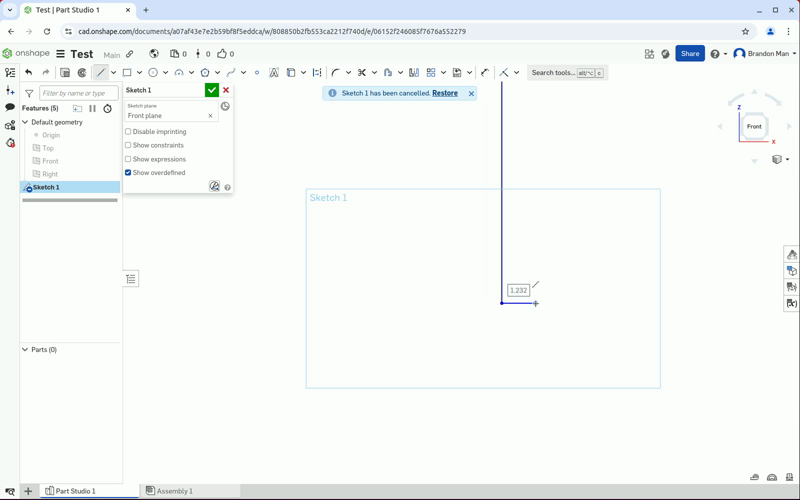
scroll(-6)
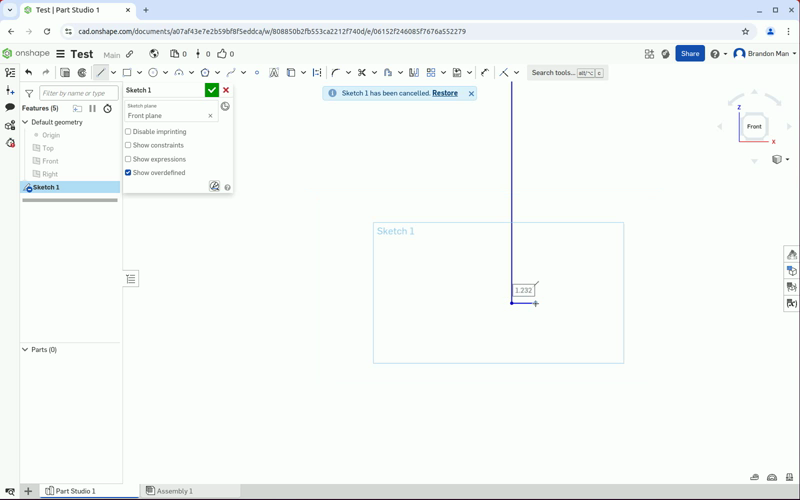
scroll(-6)
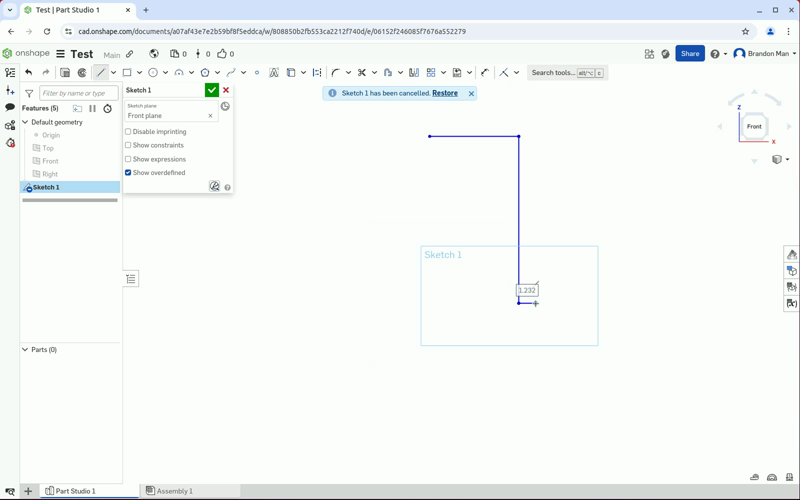
scroll(-6)
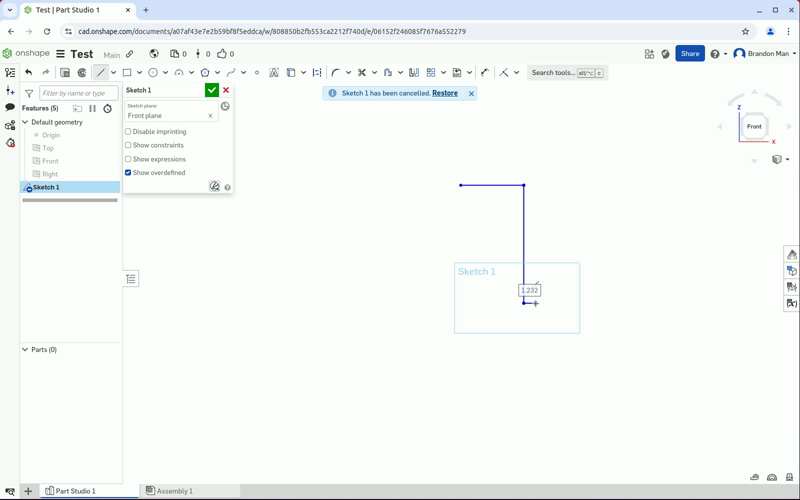
scroll(-6)
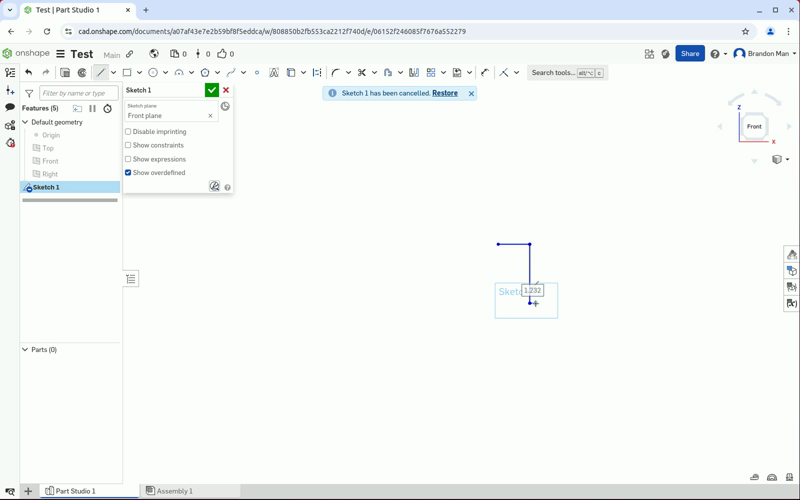
key_up(shift)
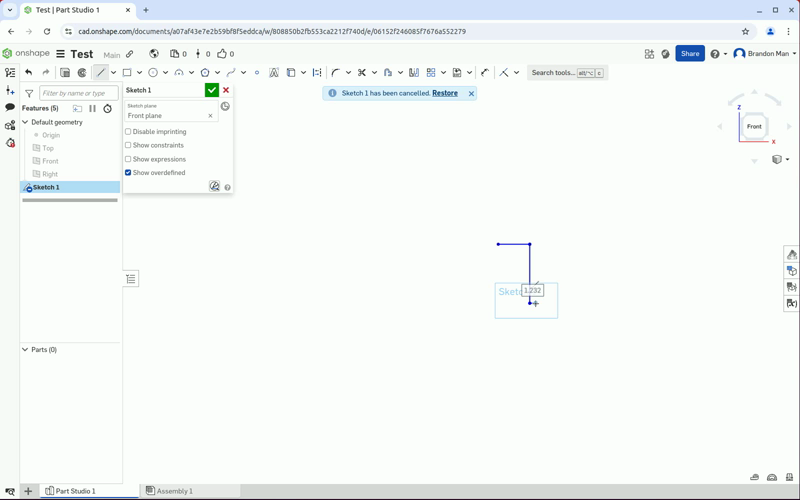
key_down(shift)
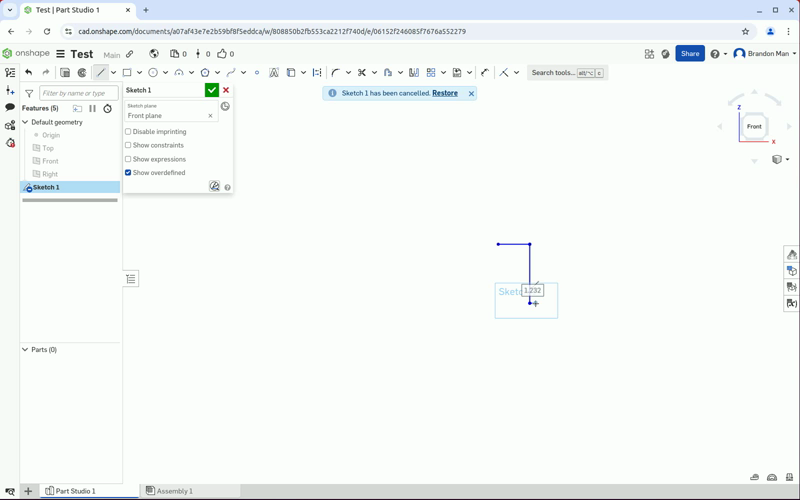
mouse_move(565, 303)
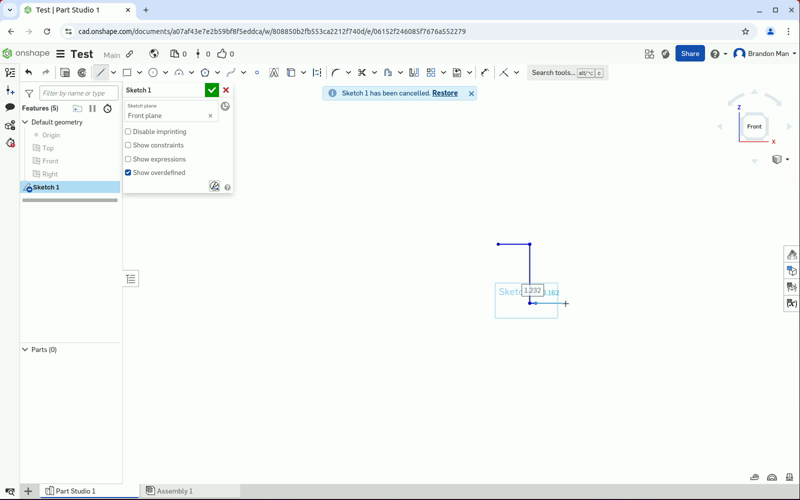
mouse_move(535, 244)
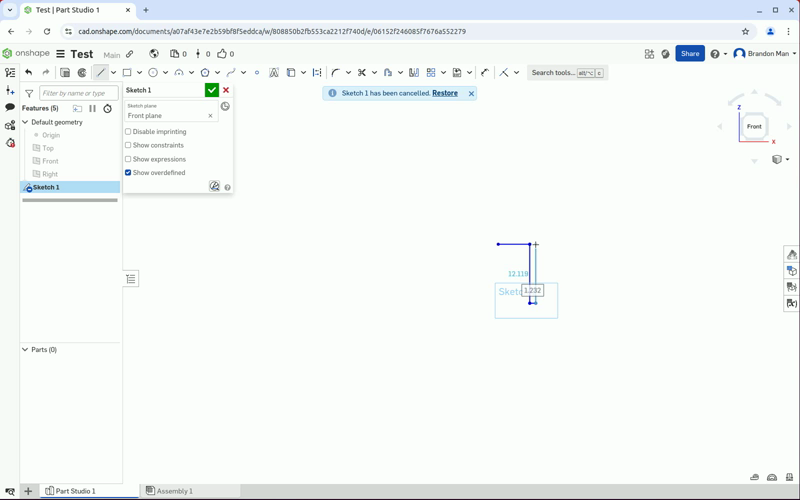
click(535, 244)
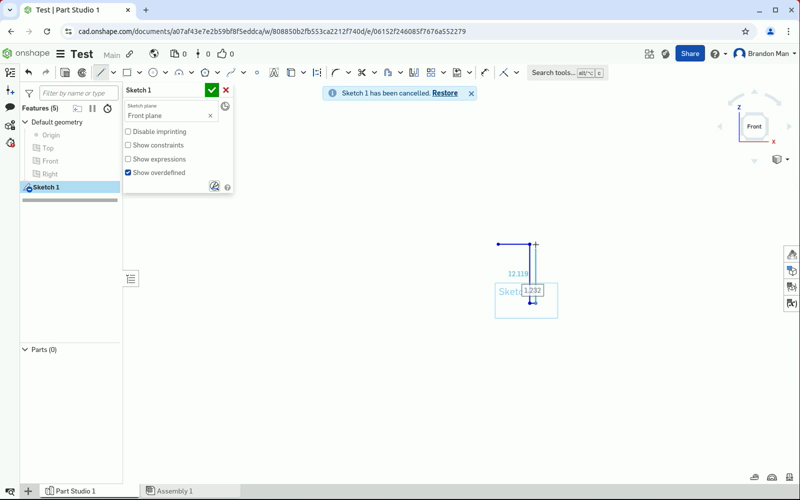
key_up(shift)
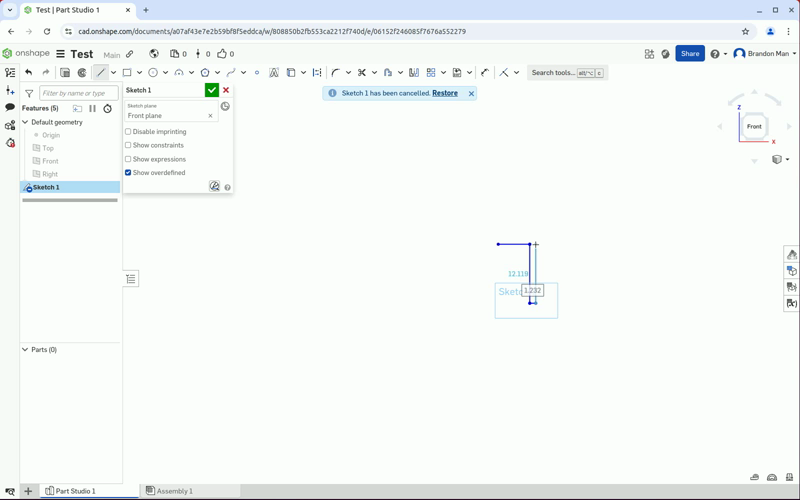
key_down(shift)
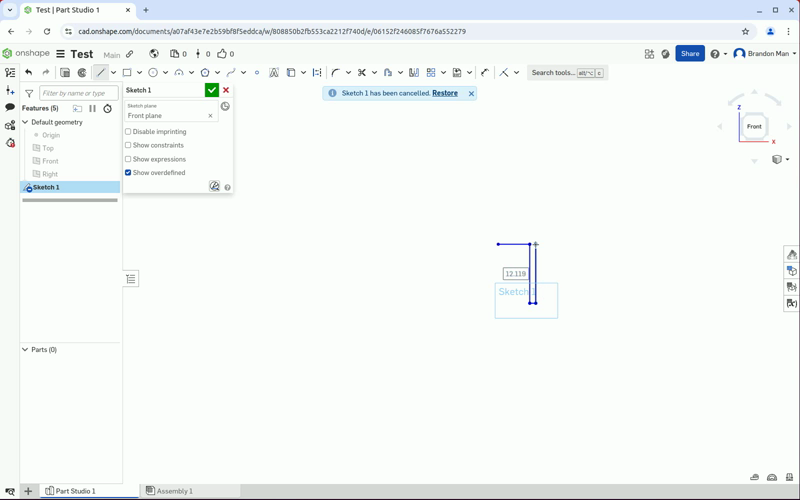
mouse_move(565, 244)
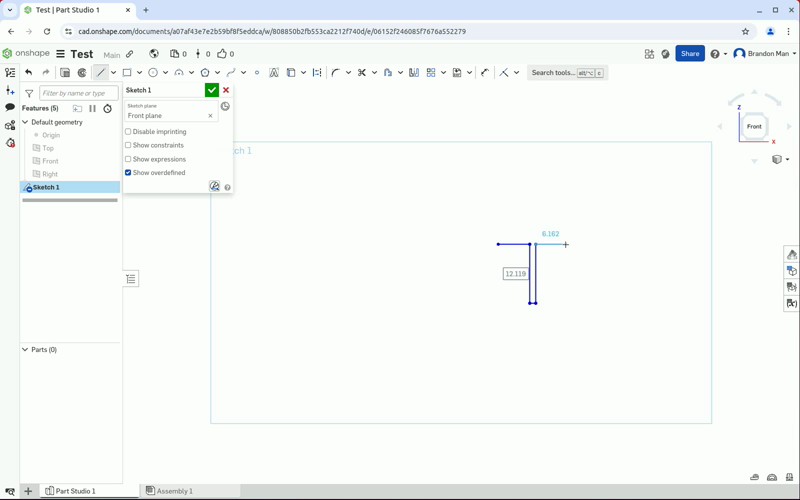
mouse_move(561, 244)
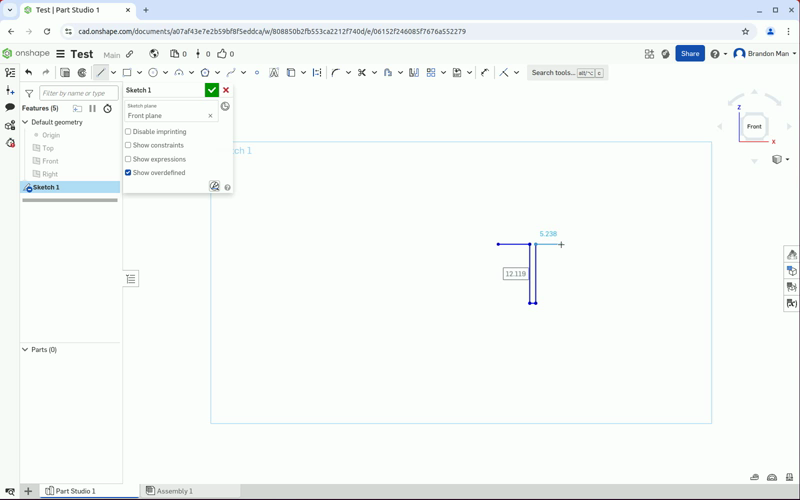
click(561, 244)
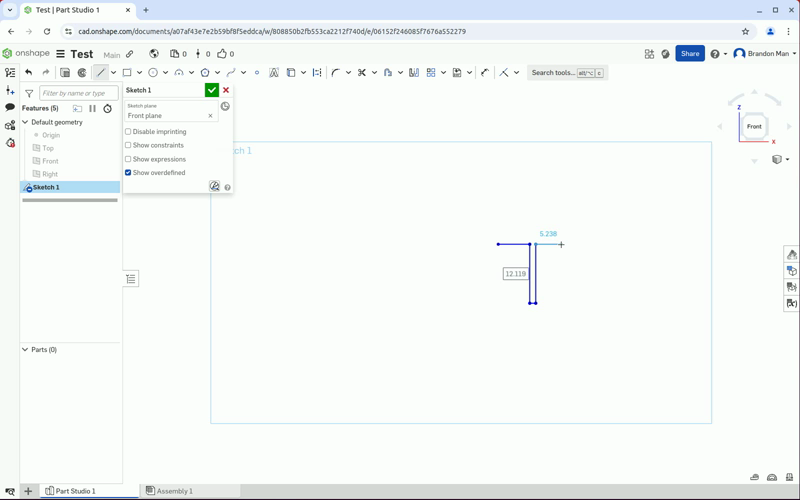
key_up(shift)
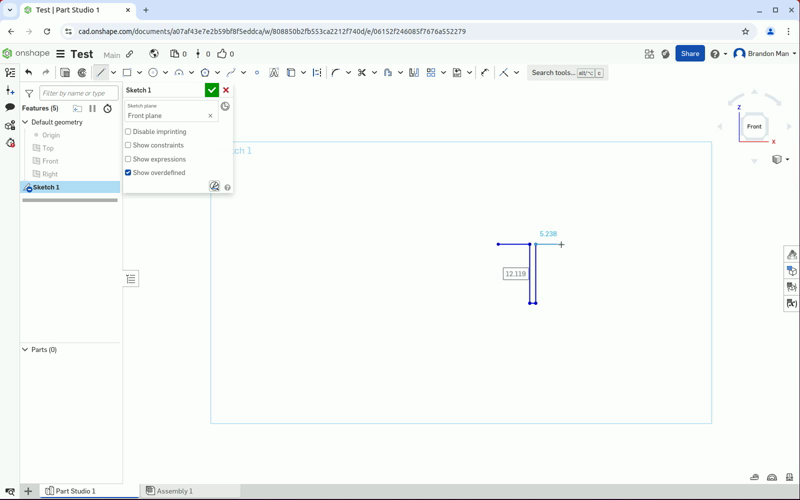
key_down(shift)
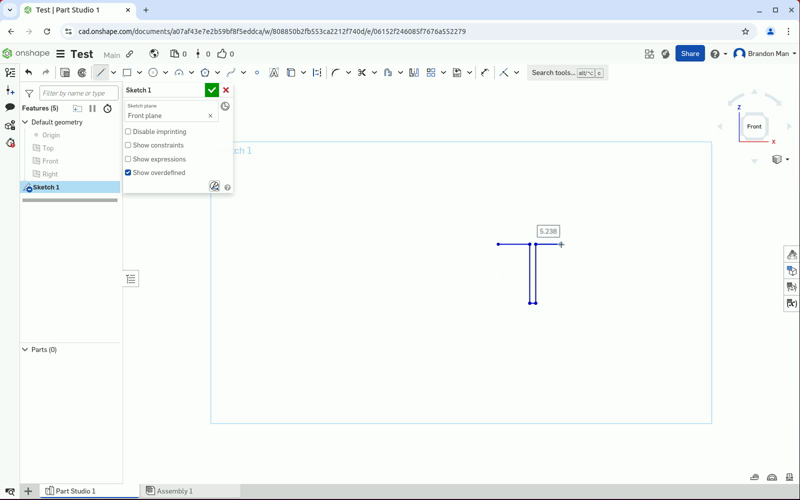
mouse_move(589, 244)
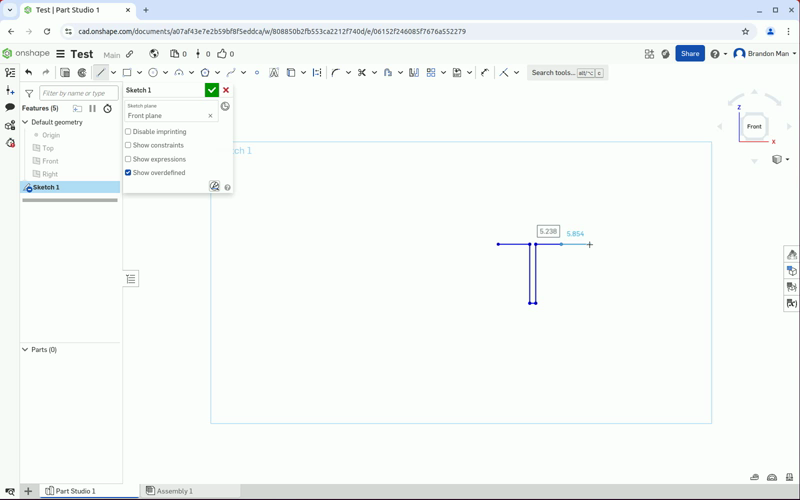
mouse_move(561, 238)
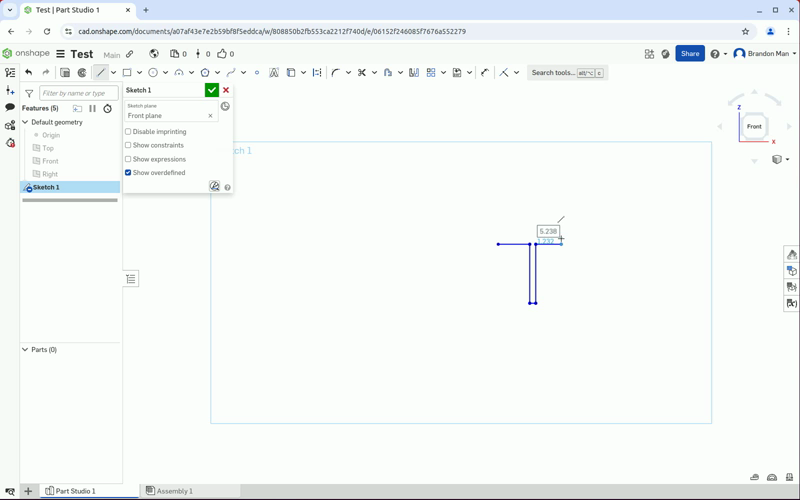
scroll(6)
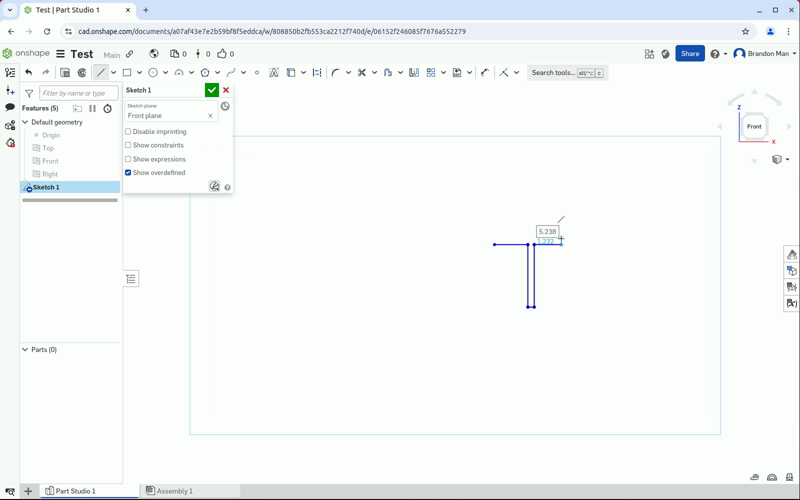
scroll(6)
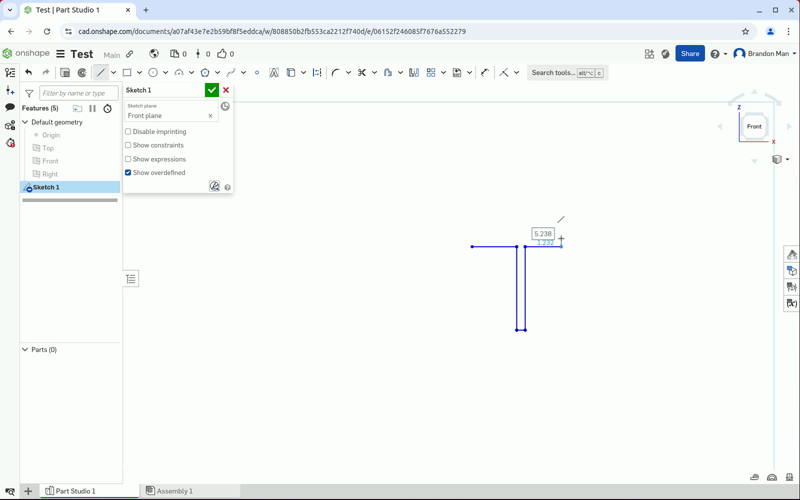
scroll(6)
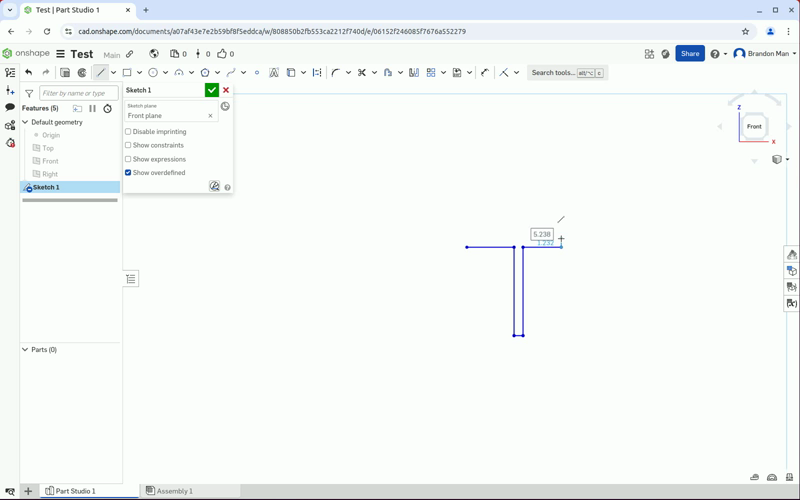
scroll(6)
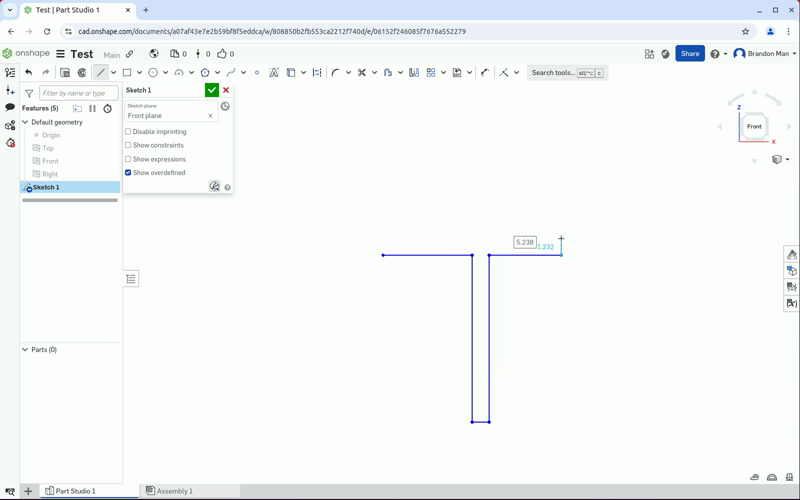
scroll(6)
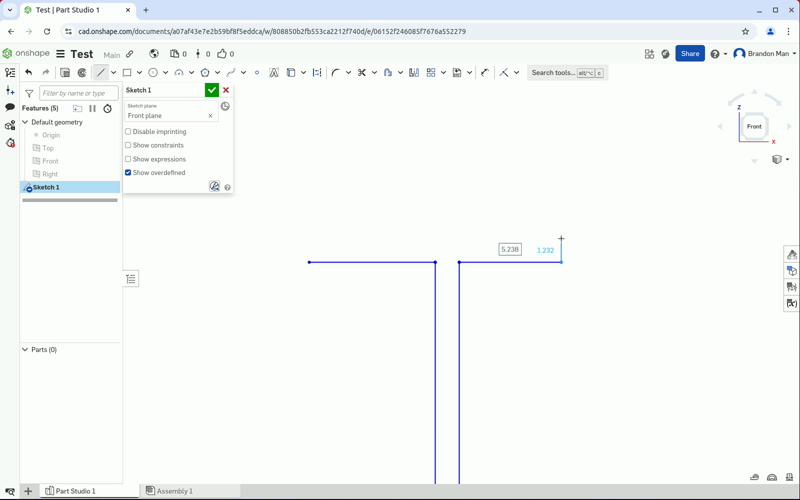
scroll(6)
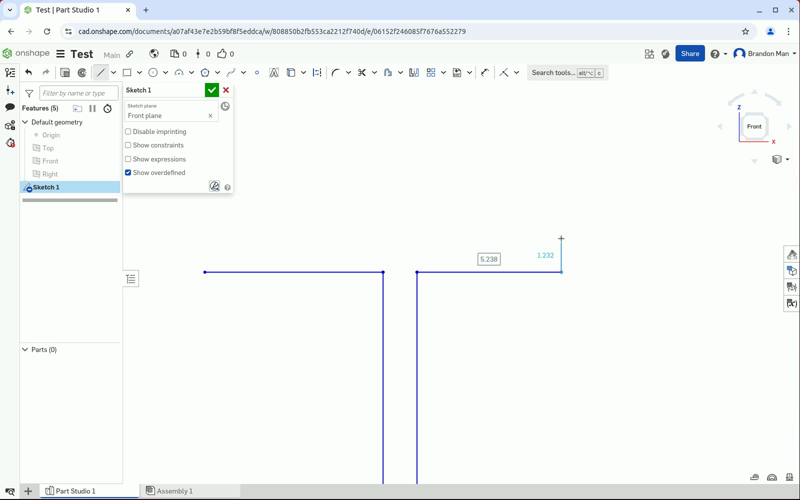
scroll(6)
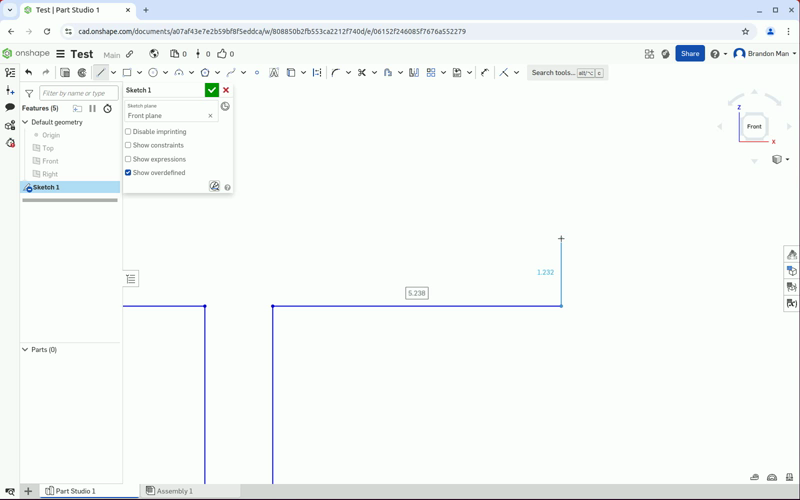
click(561, 238)
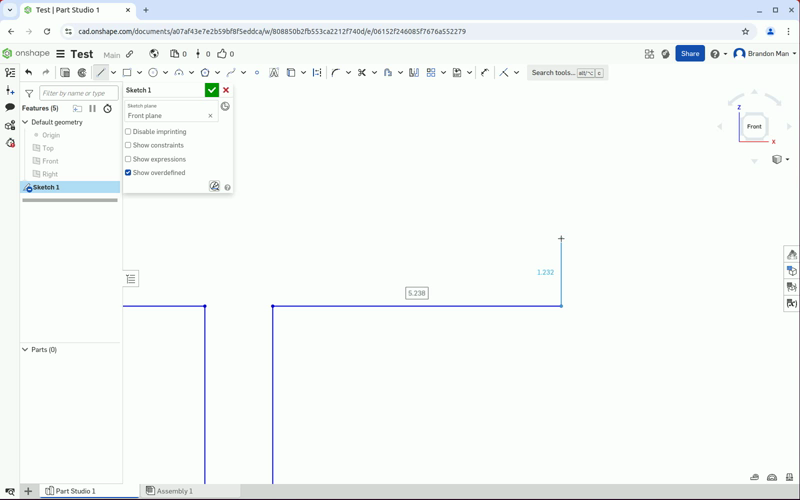
scroll(-6)
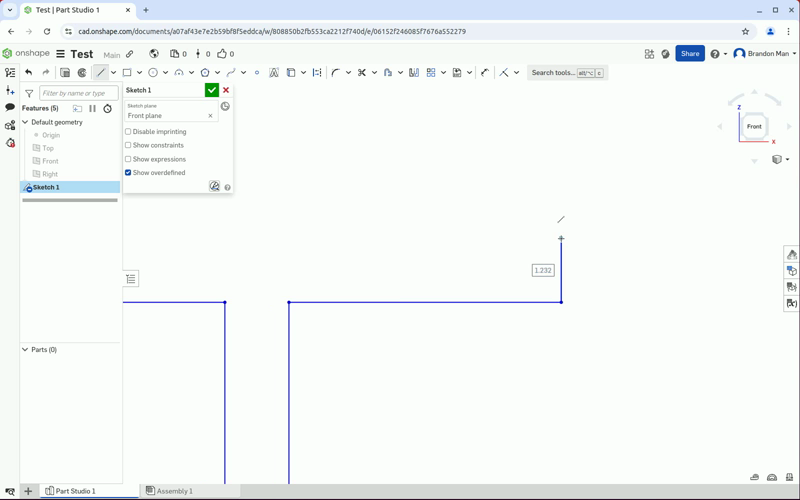
scroll(-6)
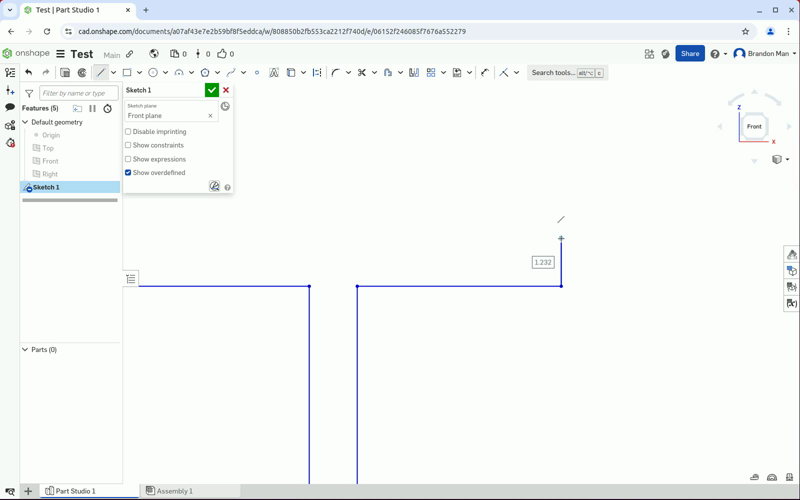
scroll(-6)
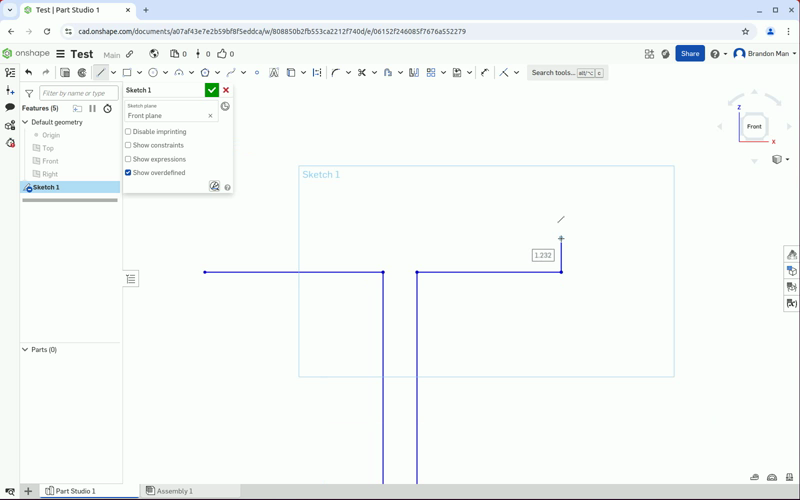
scroll(-6)
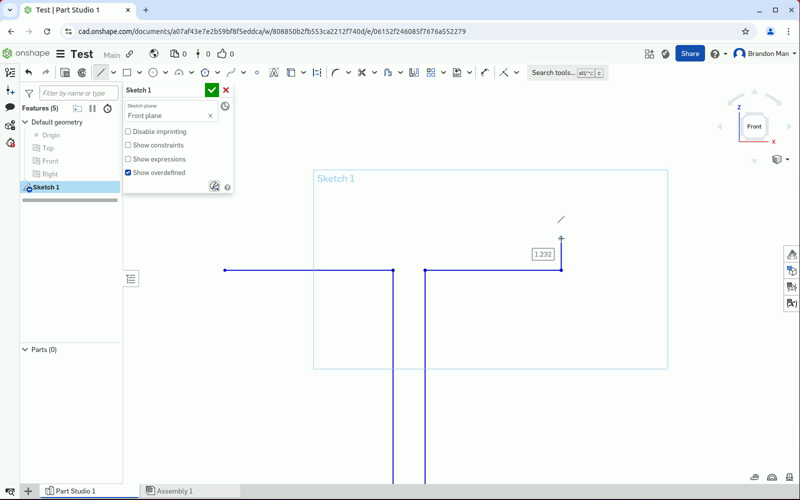
scroll(-6)
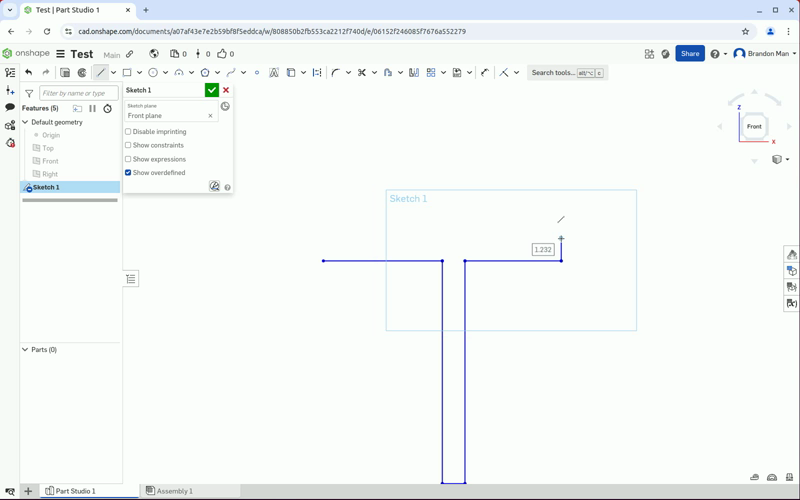
scroll(-6)
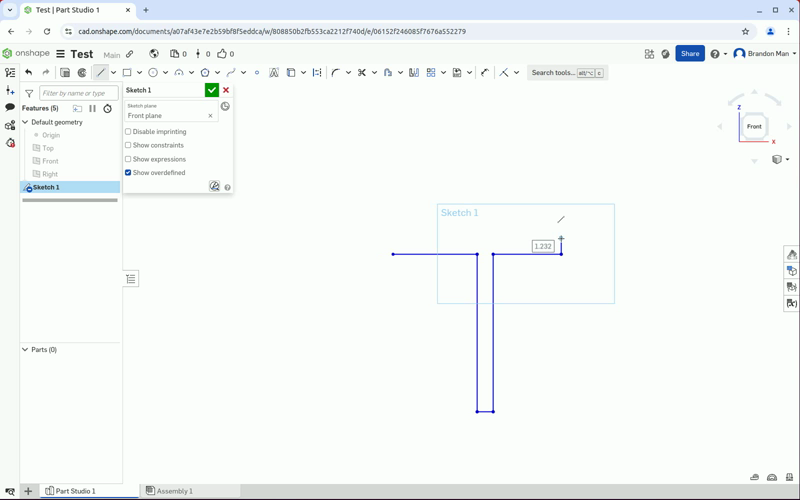
scroll(-6)
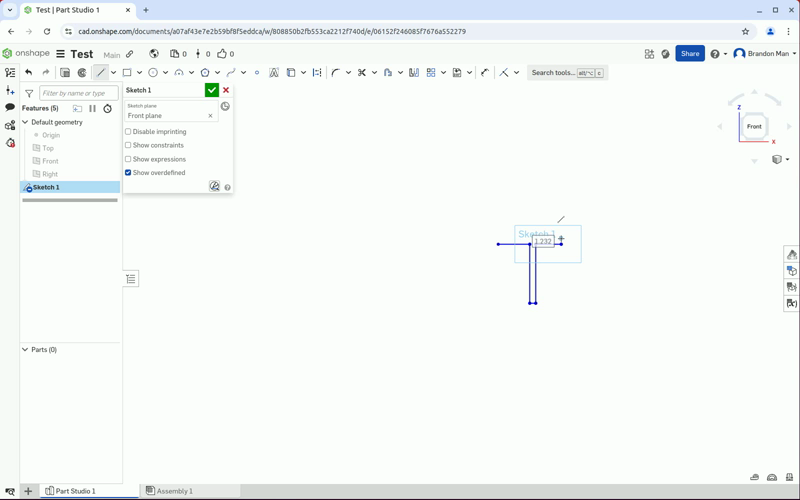
key_up(shift)
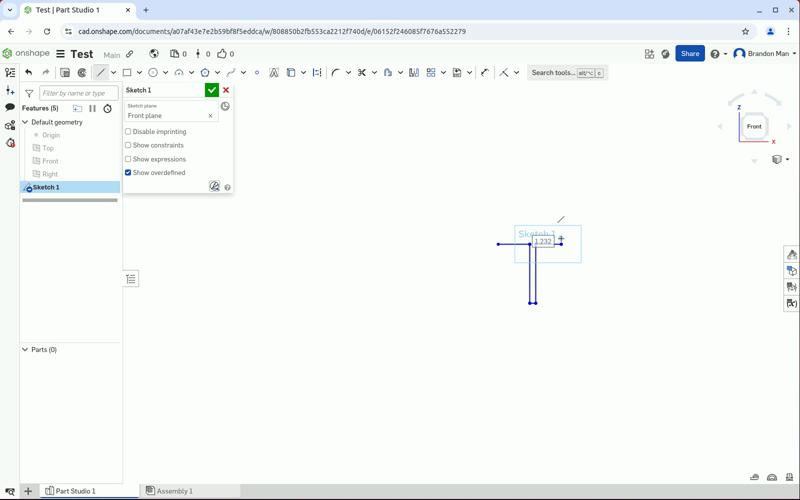
key_down(shift)
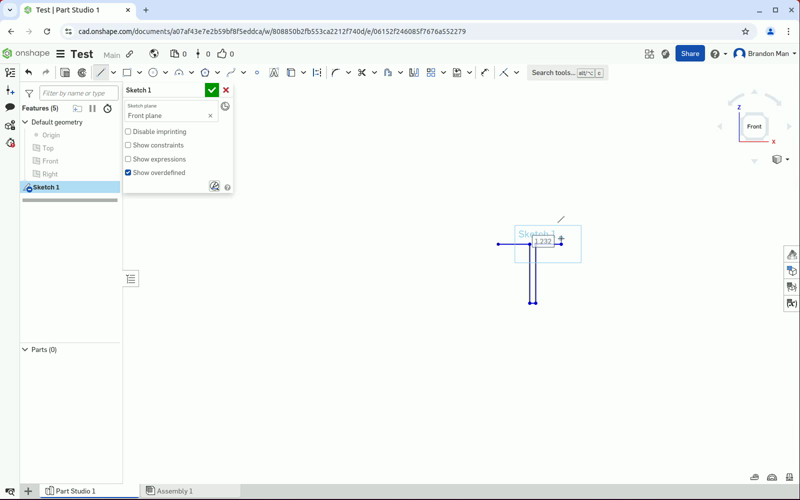
mouse_move(589, 238)
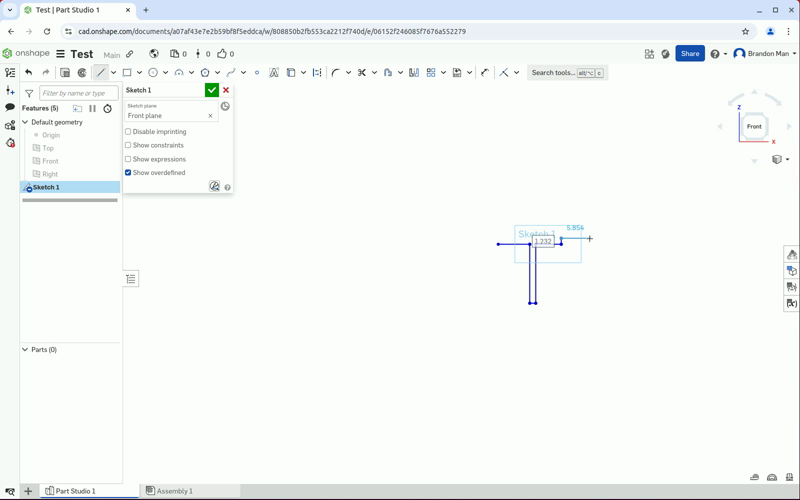
mouse_move(529, 238)
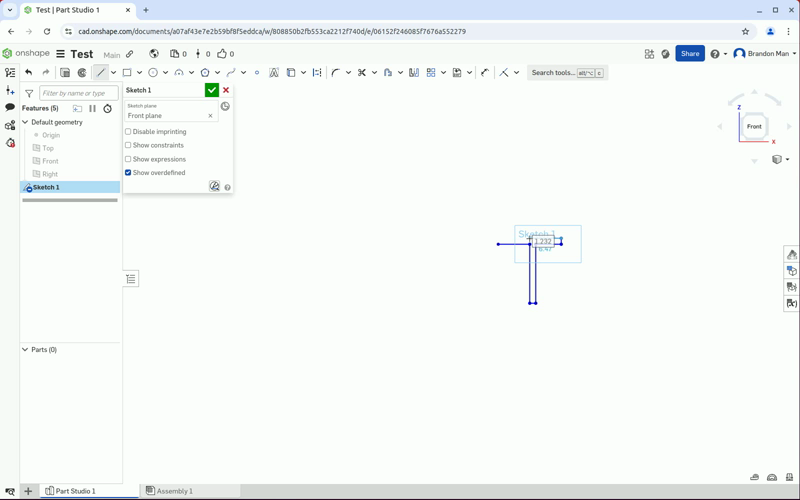
click(529, 238)
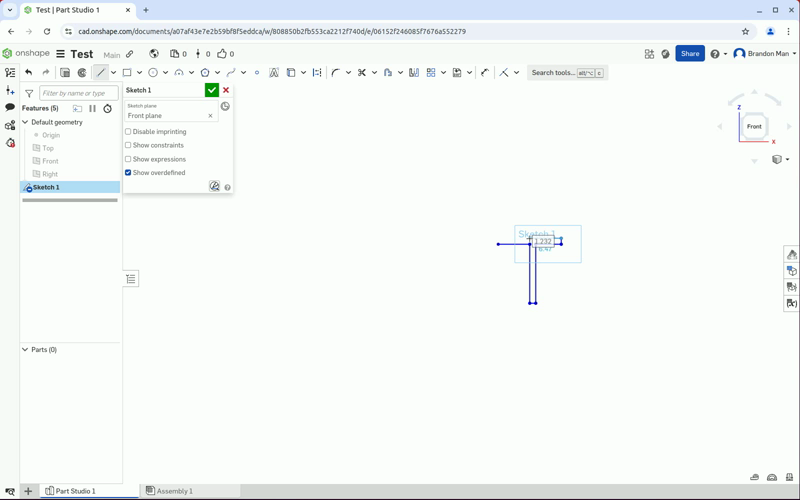
key_up(shift)
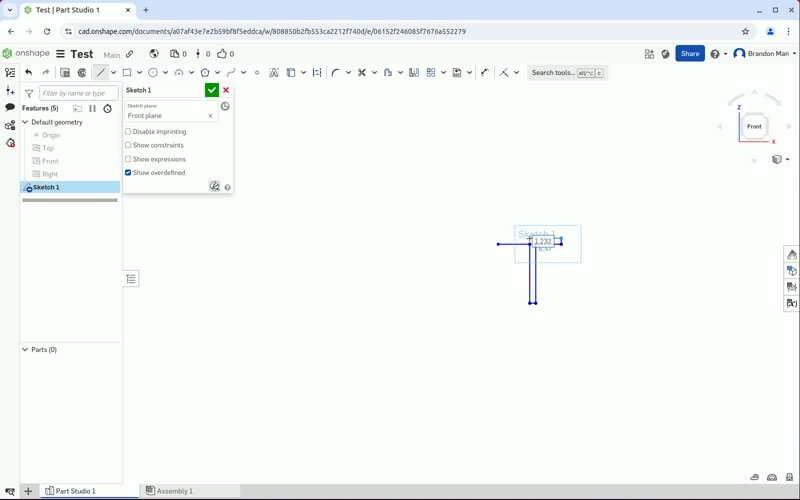
key_down(shift)
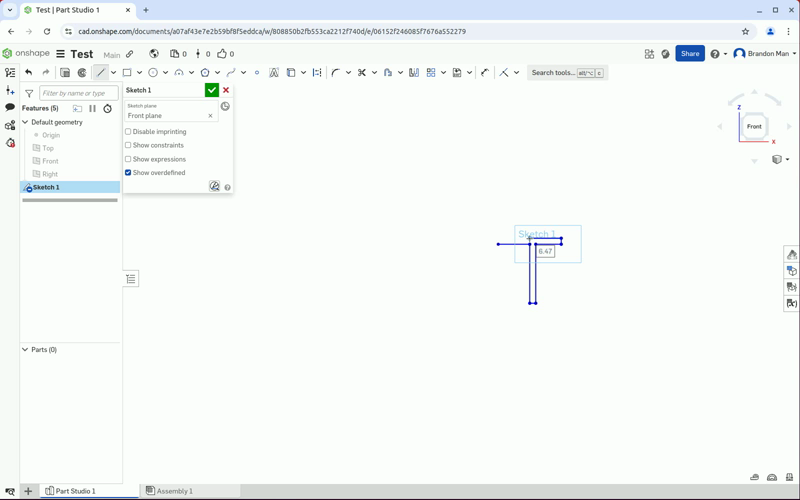
mouse_move(559, 238)
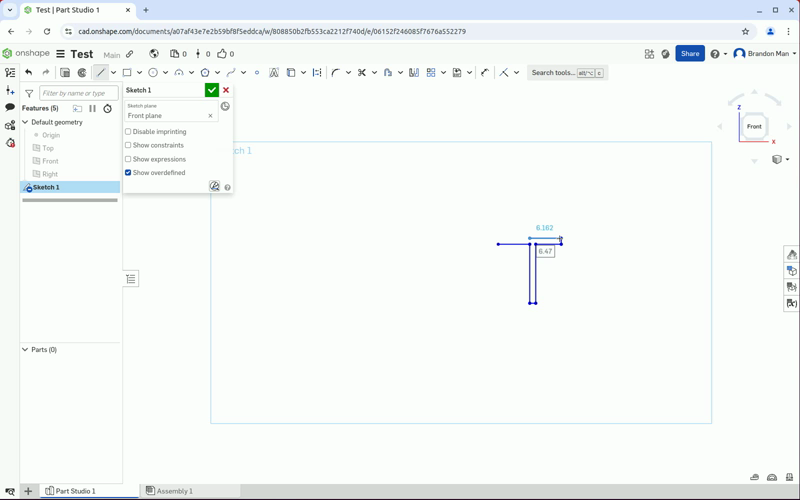
mouse_move(498, 238)
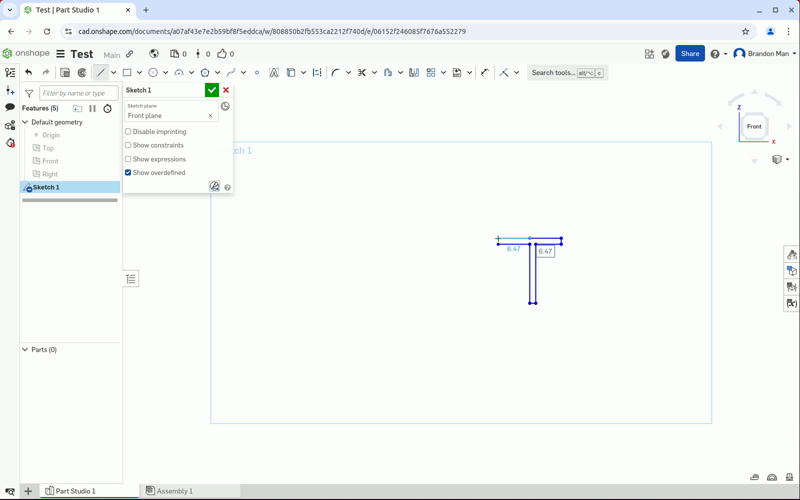
click(498, 238)
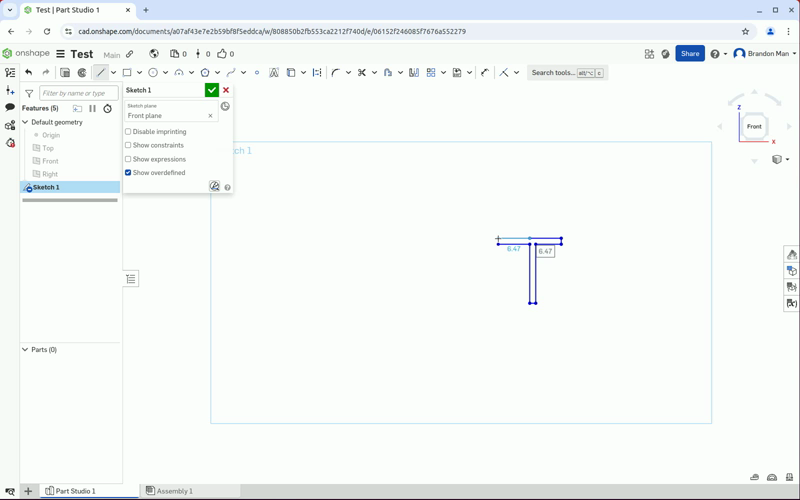
key_up(shift)
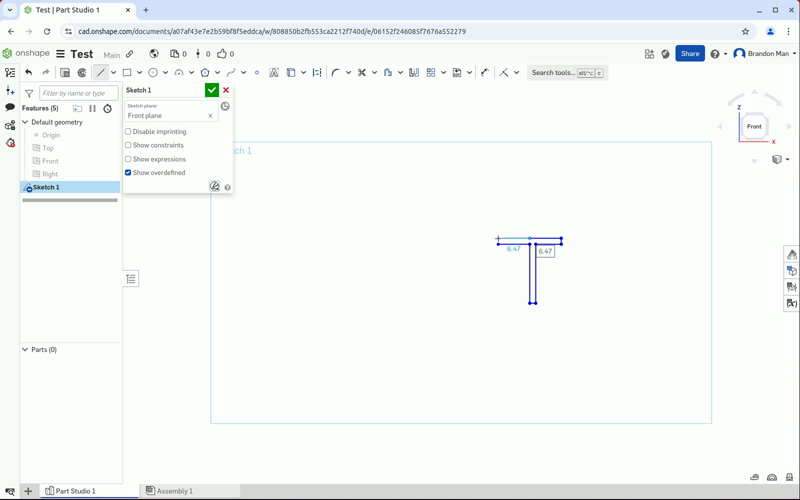
mouse_move(528, 238)
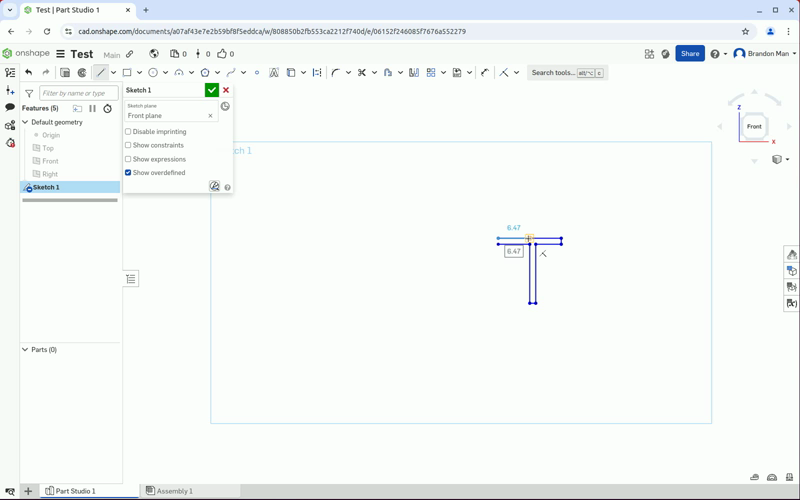
key_down(shift)
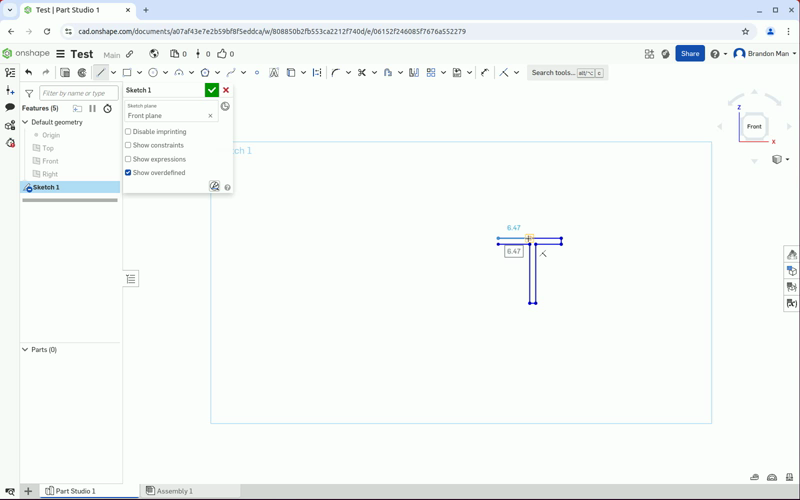
mouse_move(498, 244)
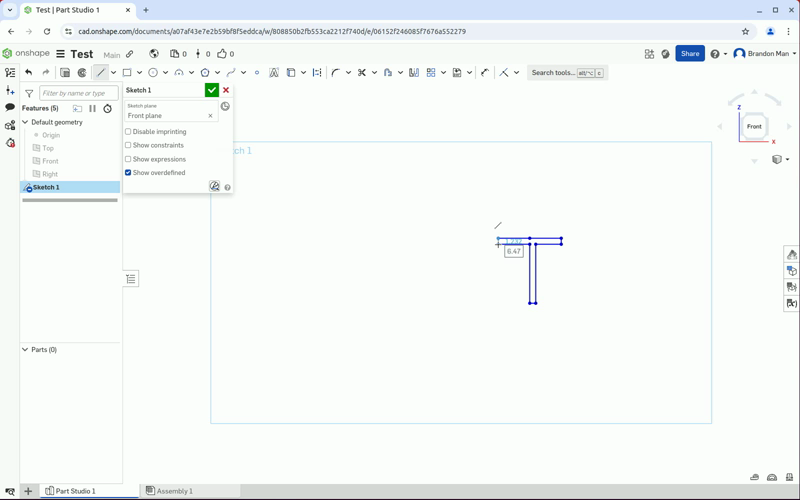
scroll(6)
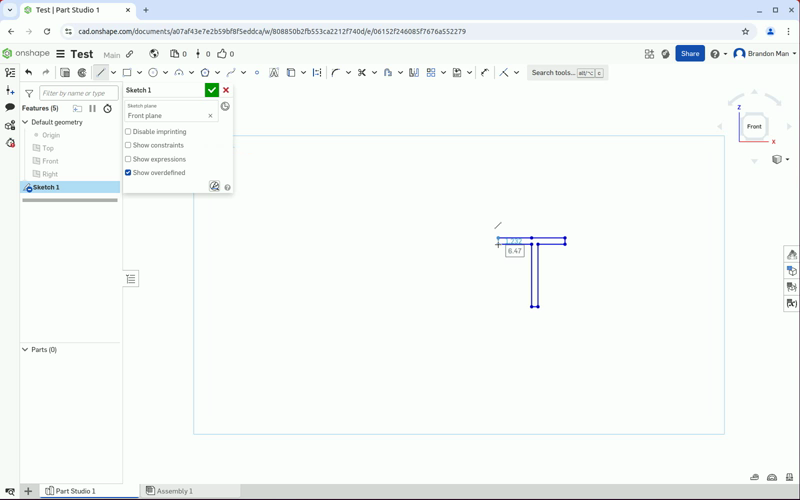
scroll(6)
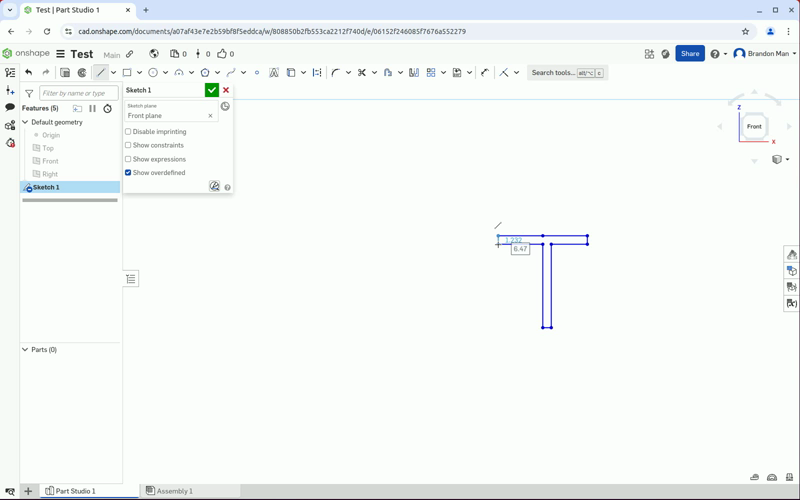
scroll(6)
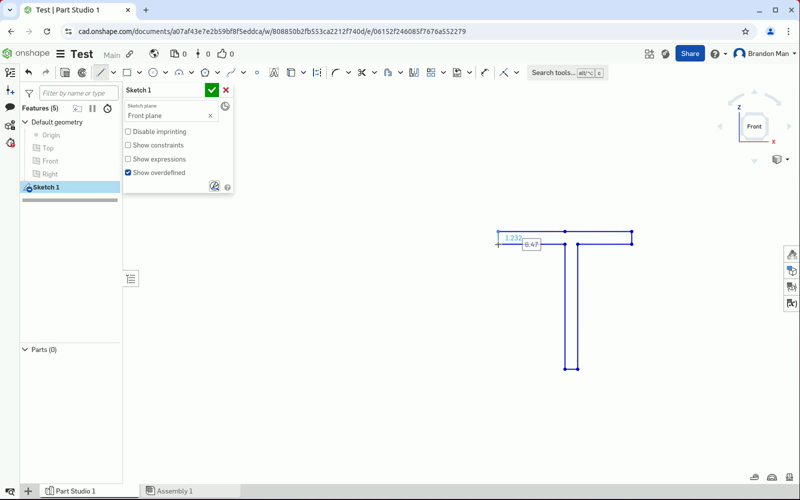
scroll(6)
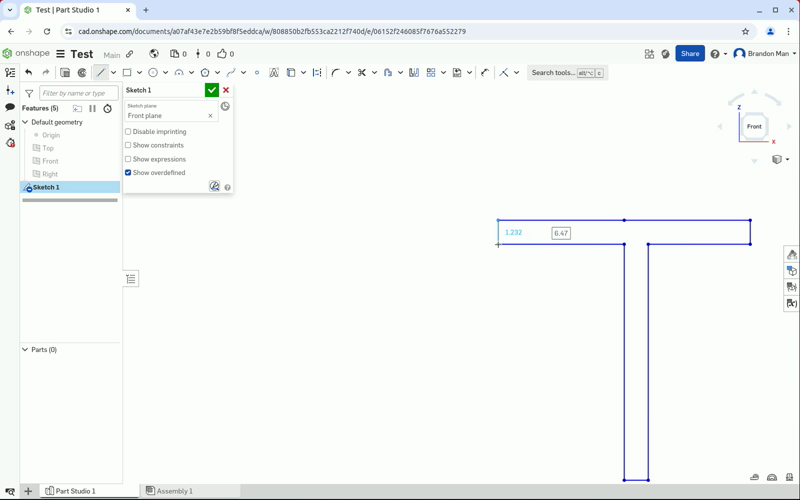
scroll(6)
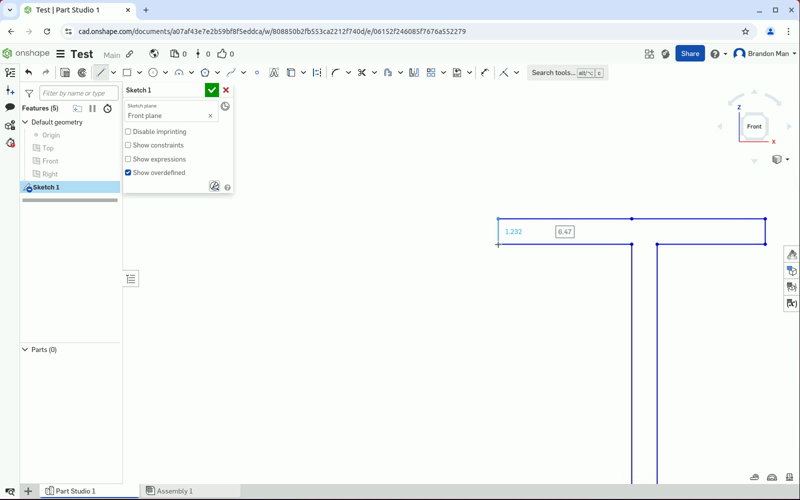
scroll(6)
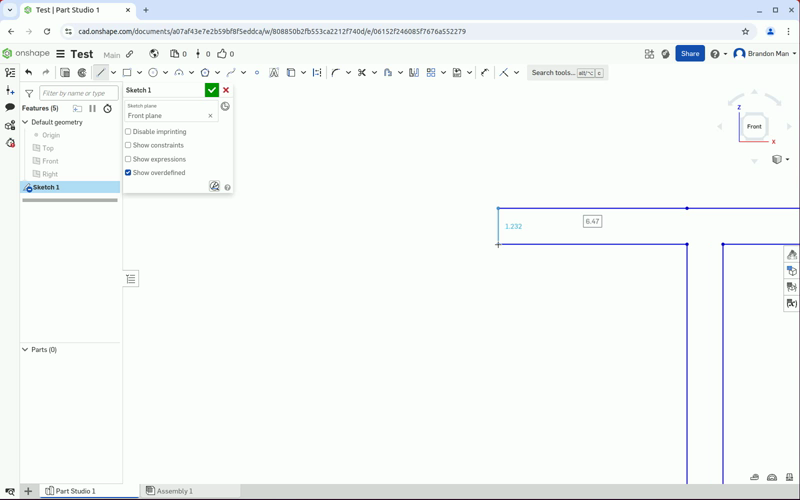
scroll(6)
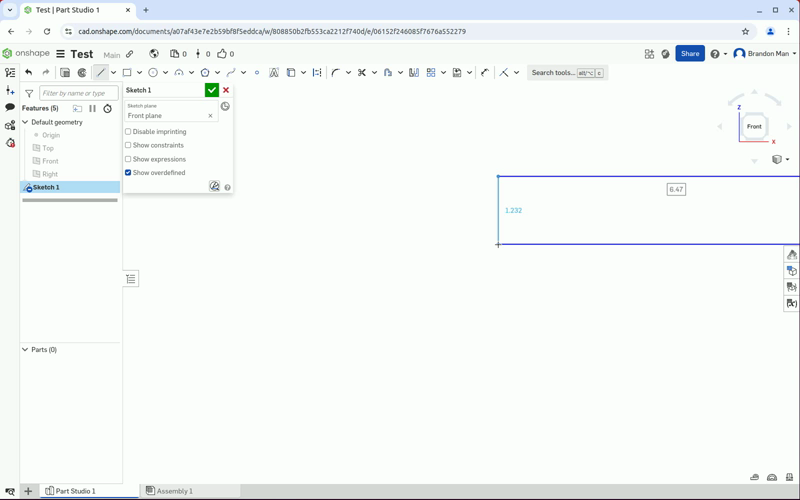
key_up(shift)
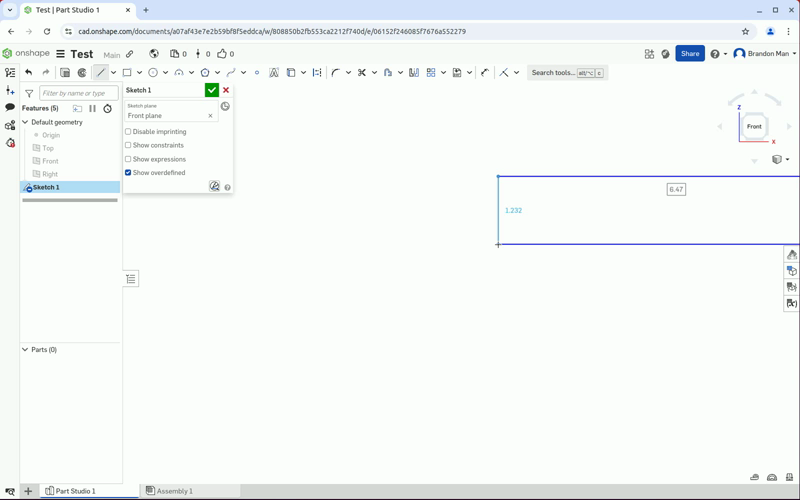
click(498, 244)
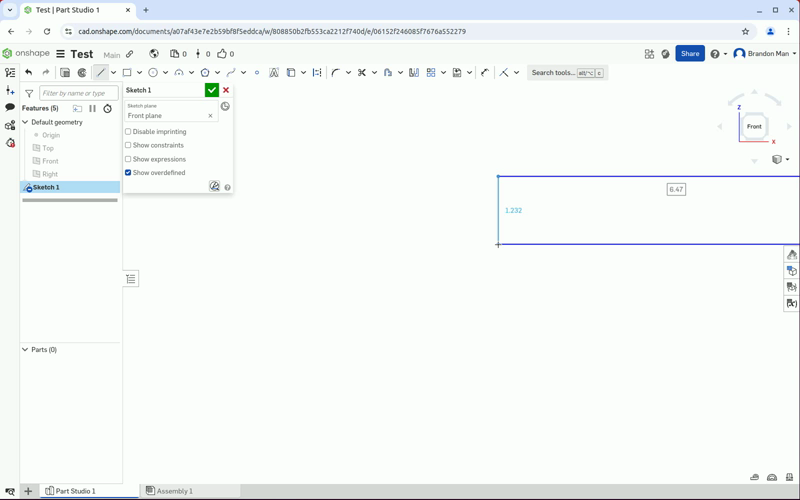
scroll(-6)
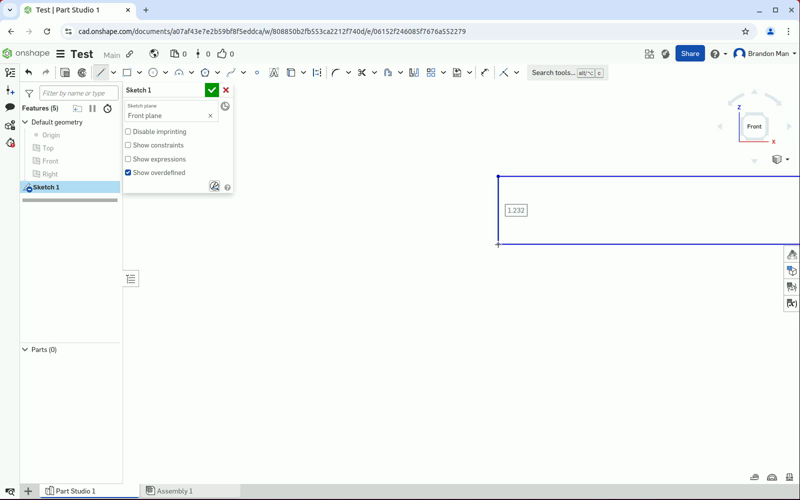
scroll(-6)
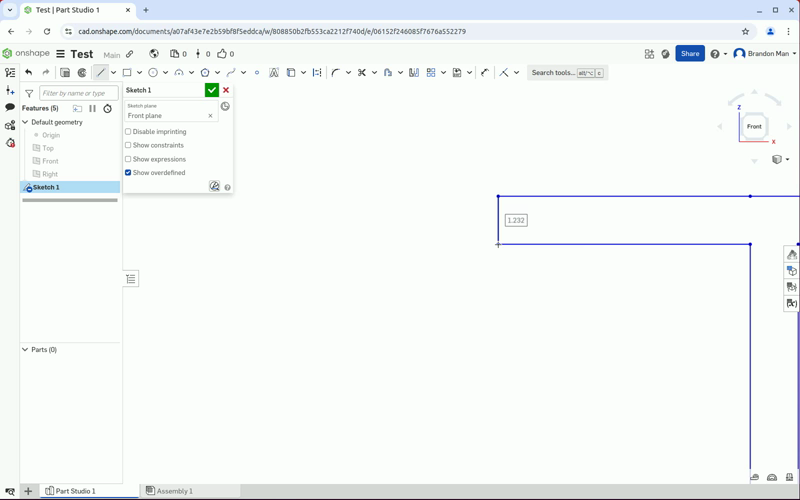
scroll(-6)
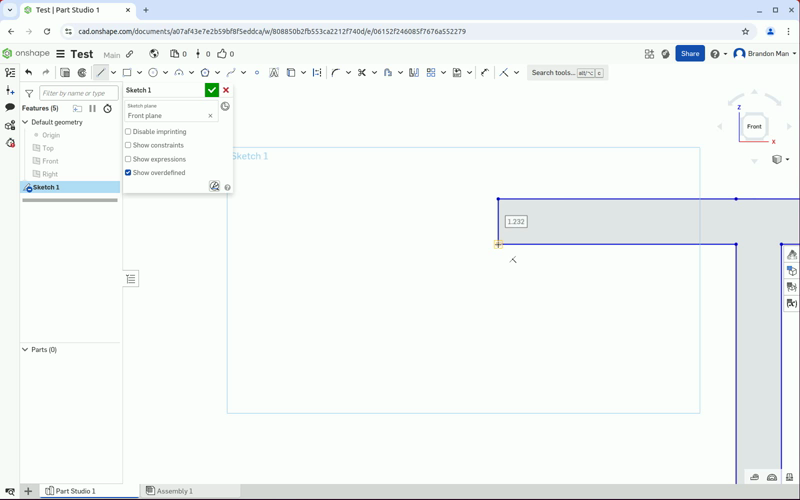
scroll(-6)
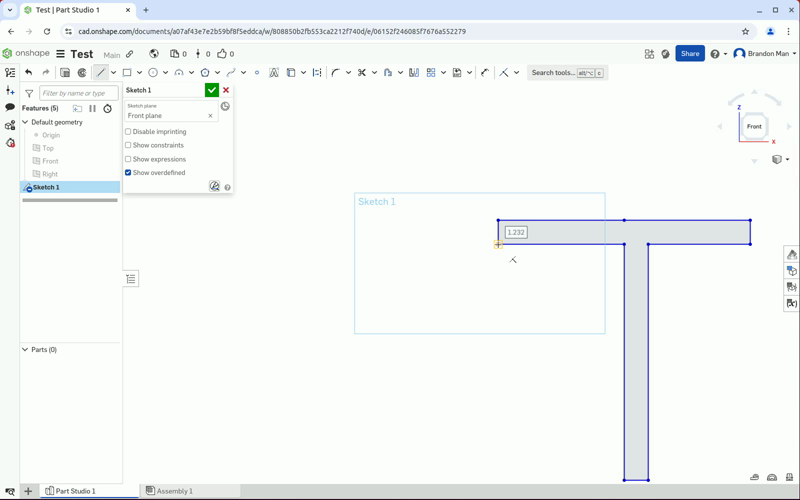
scroll(-6)
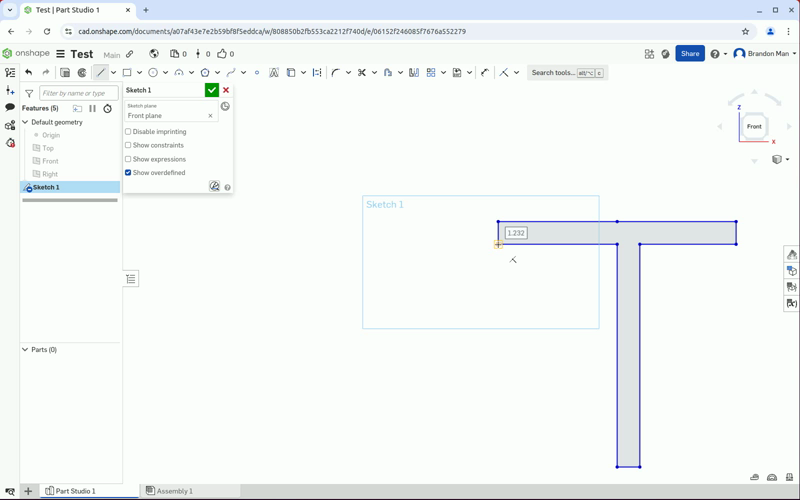
scroll(-6)
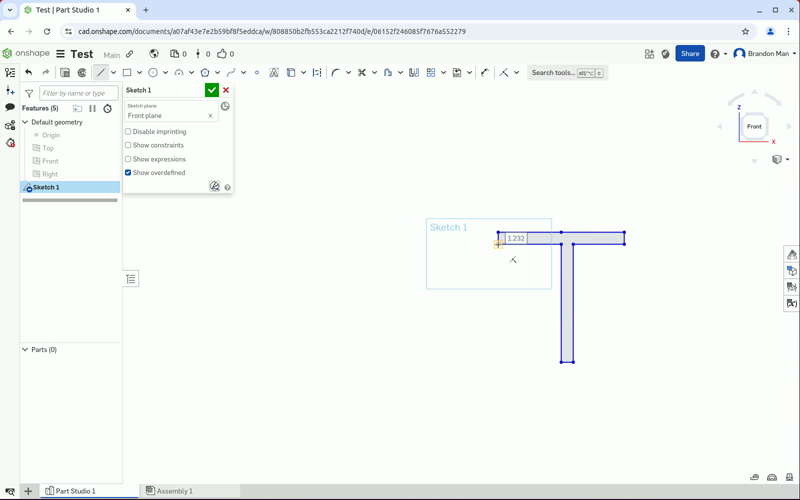
scroll(-6)
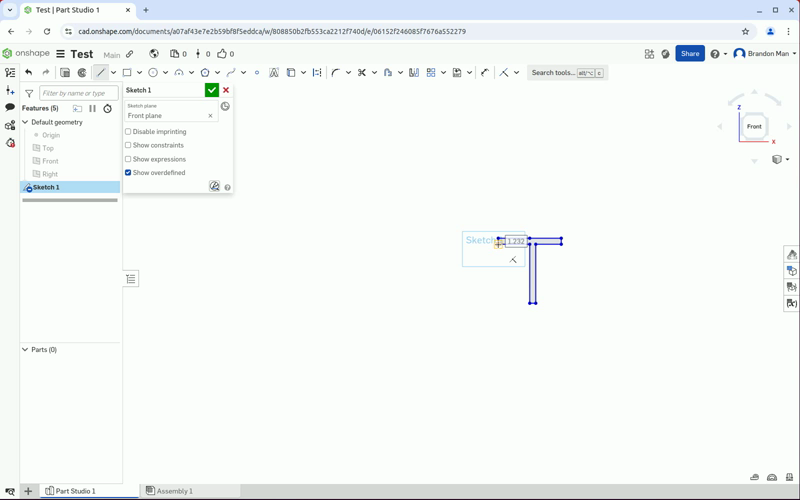
key(esc)
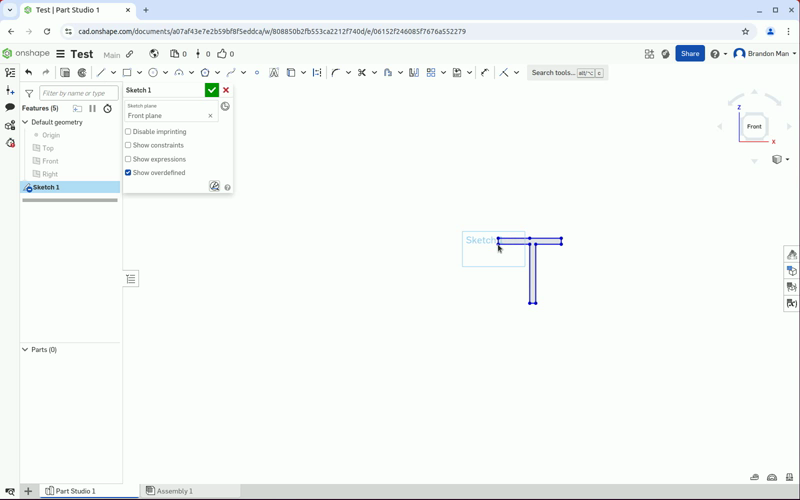
mouse_move(532, 243)
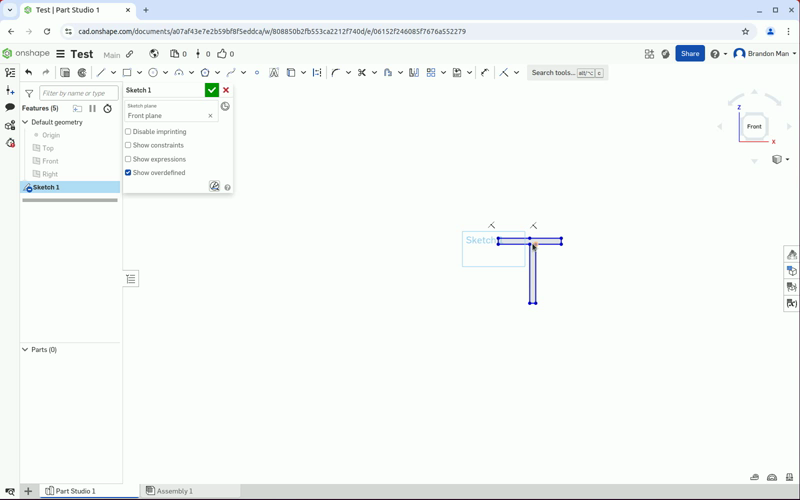
scroll(6)
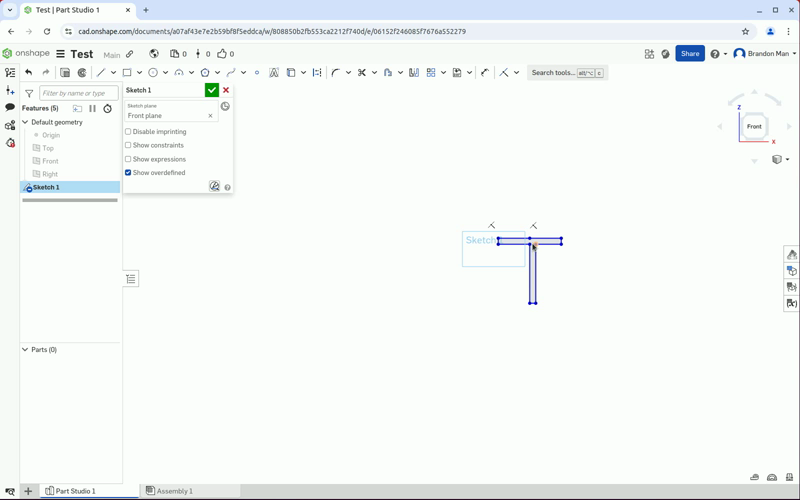
scroll(6)
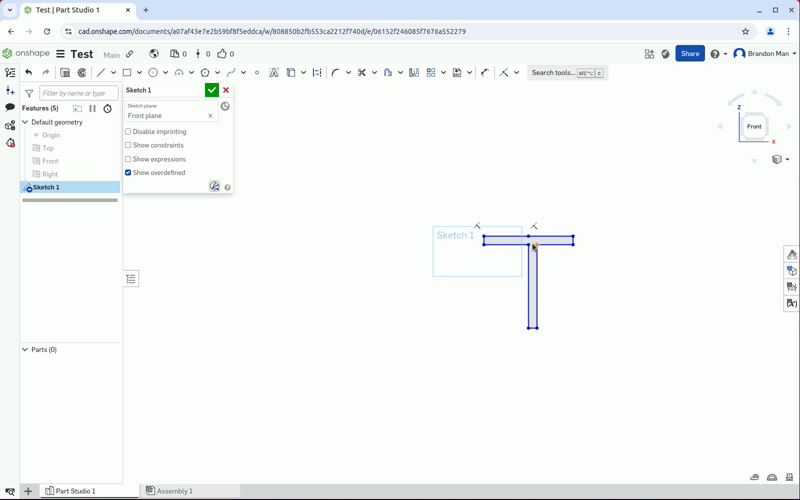
scroll(6)
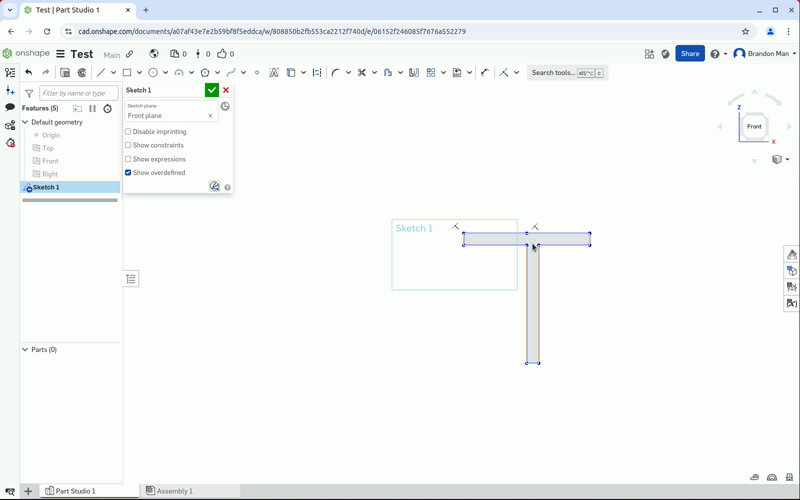
scroll(6)
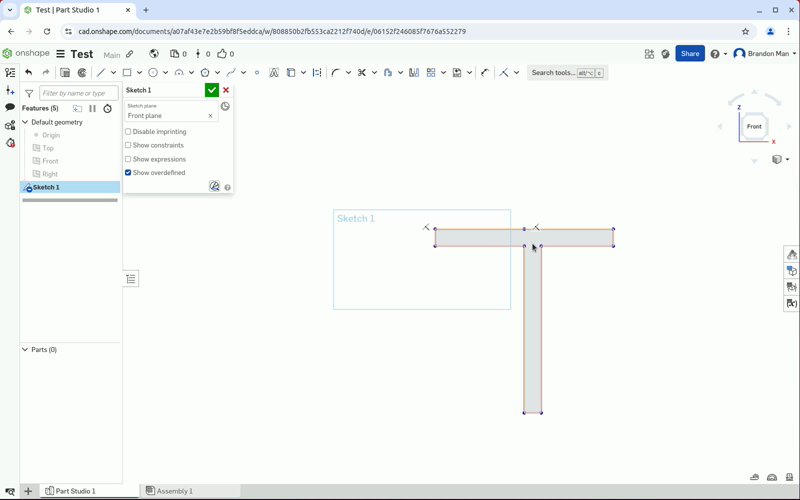
scroll(6)
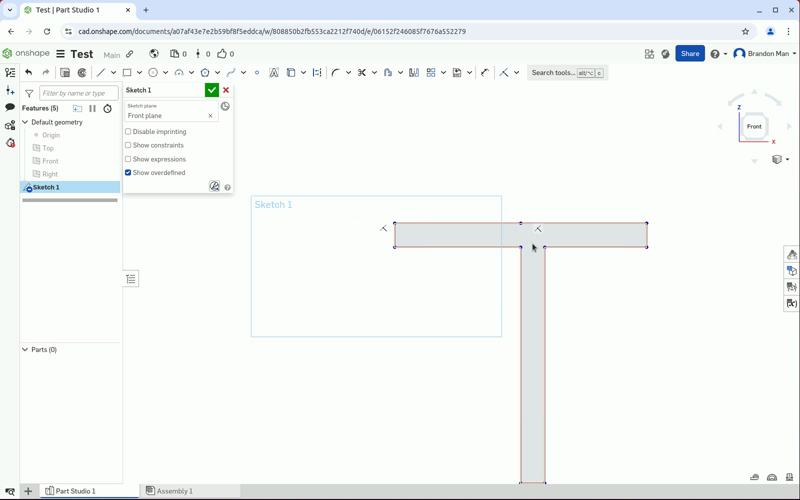
scroll(6)
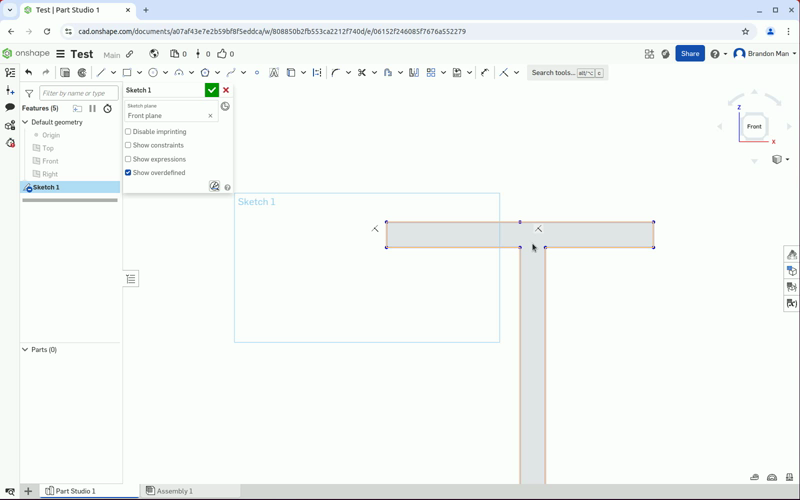
scroll(6)
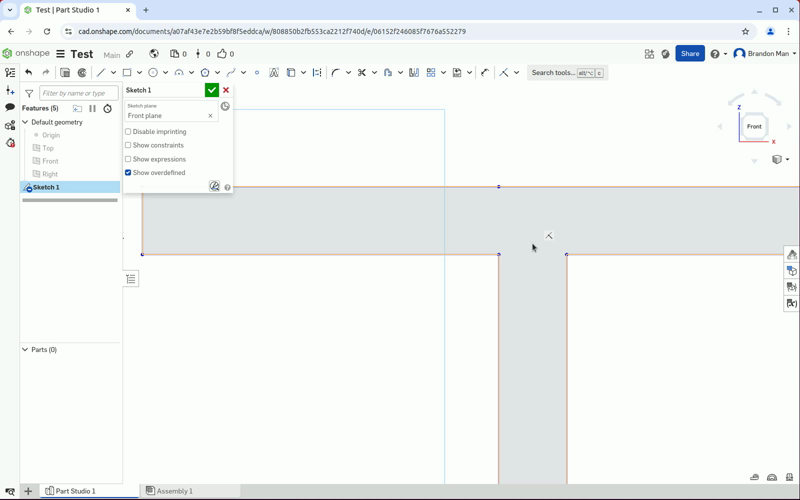
click(532, 243)
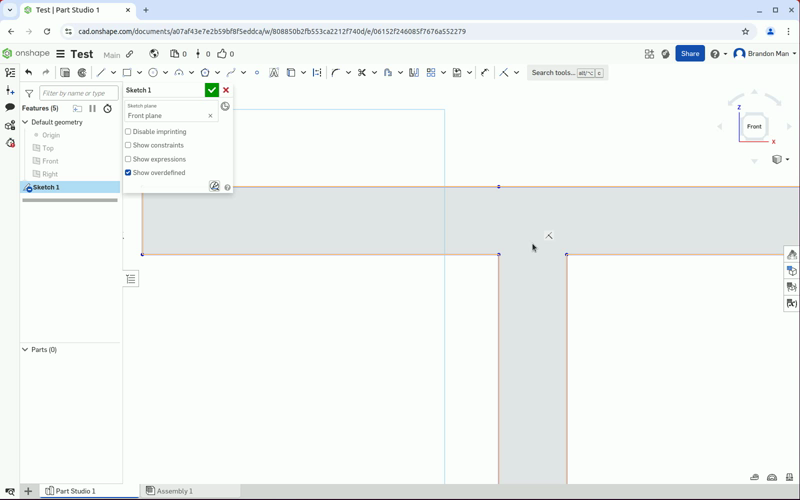
scroll(-6)
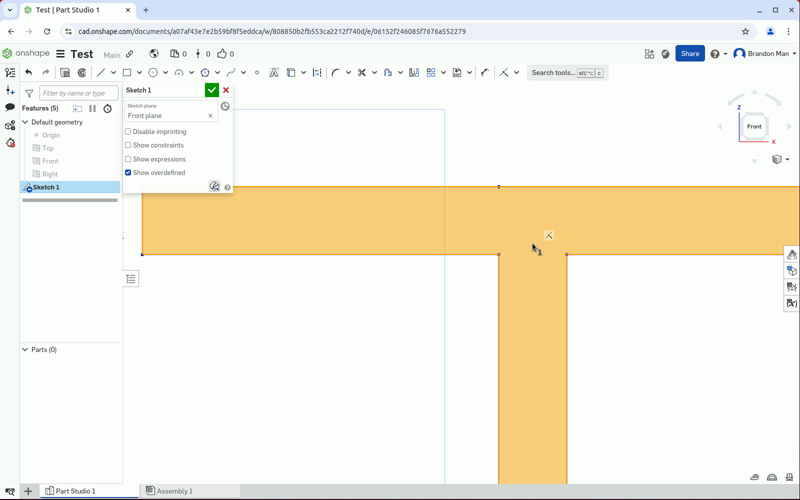
scroll(-6)
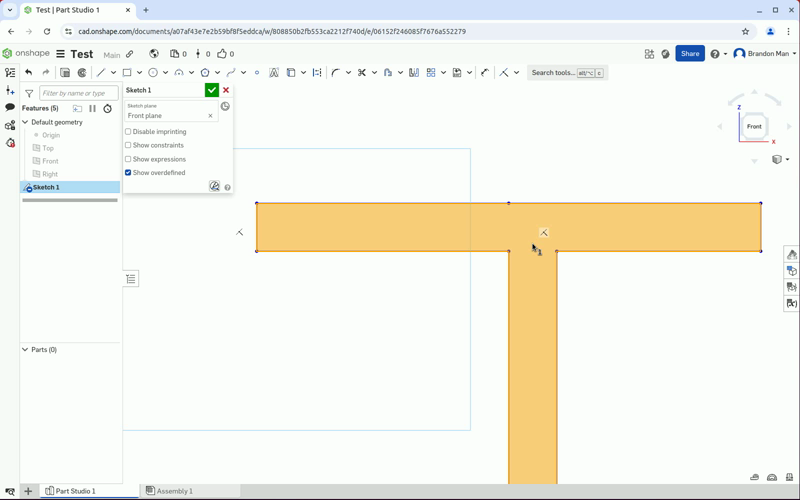
scroll(-6)
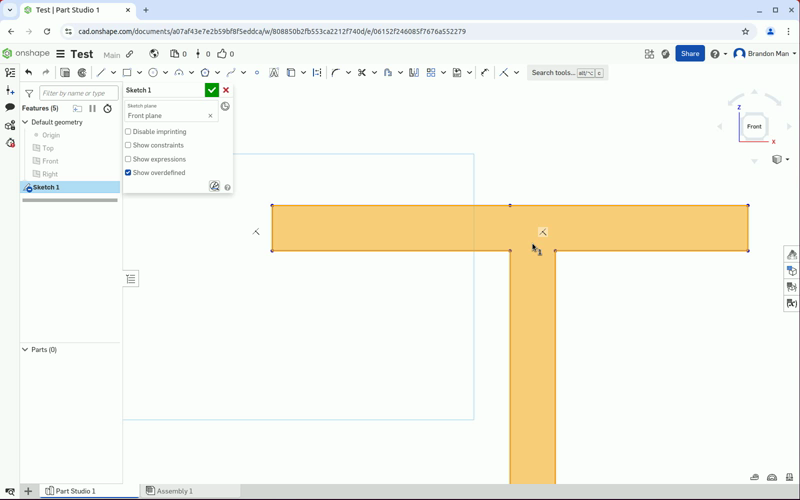
scroll(-6)
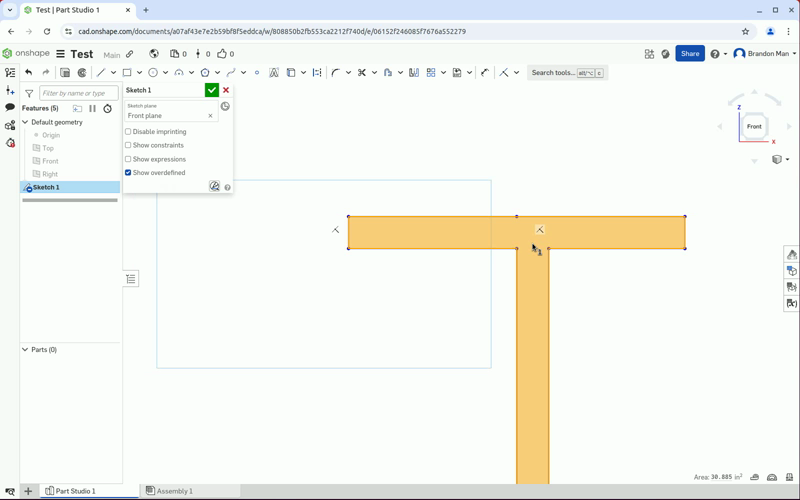
scroll(-6)
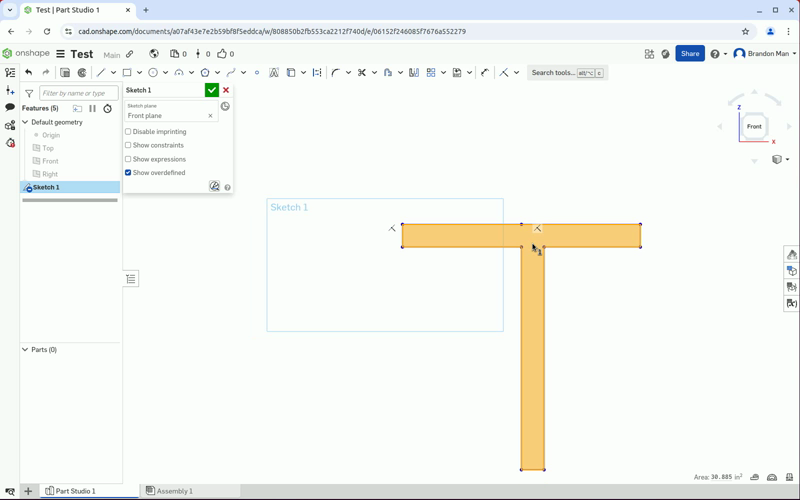
scroll(-6)
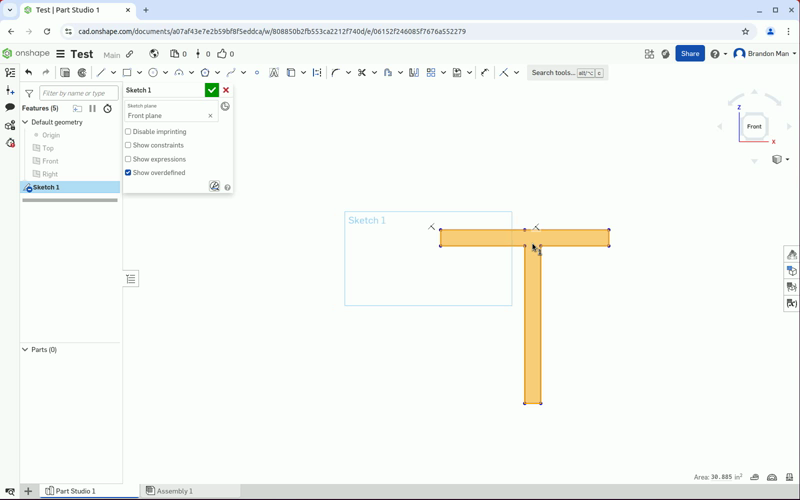
scroll(-6)
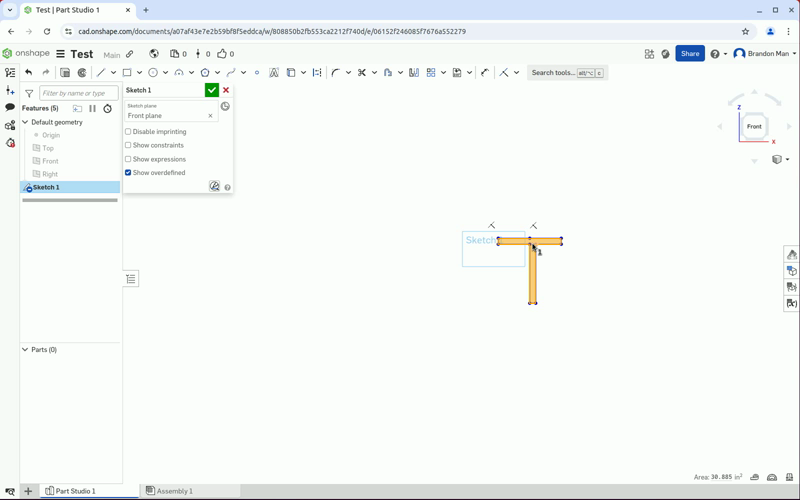
mouse_move(73, 352)
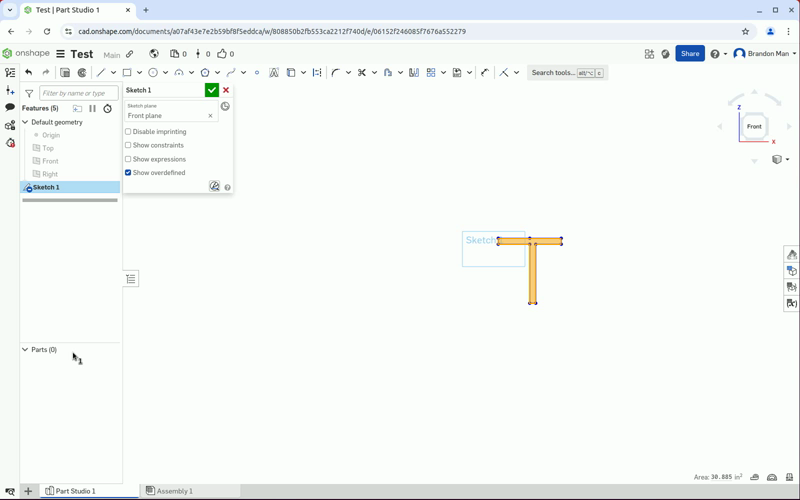
key(shift+y)
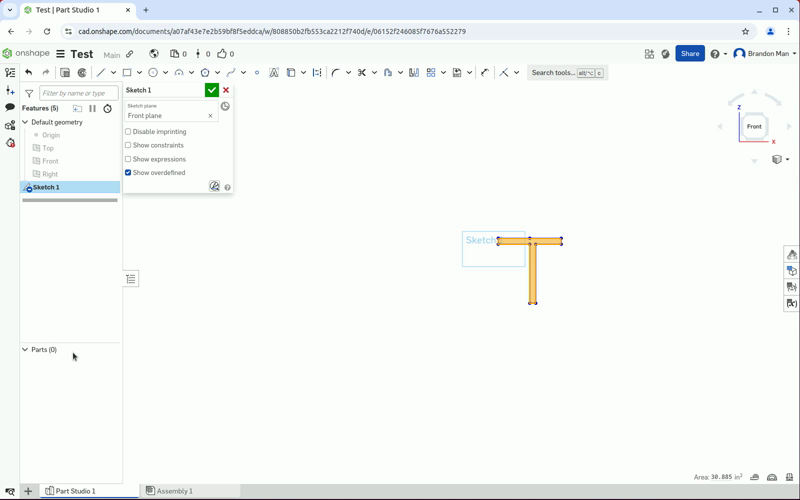
key(shift+e)
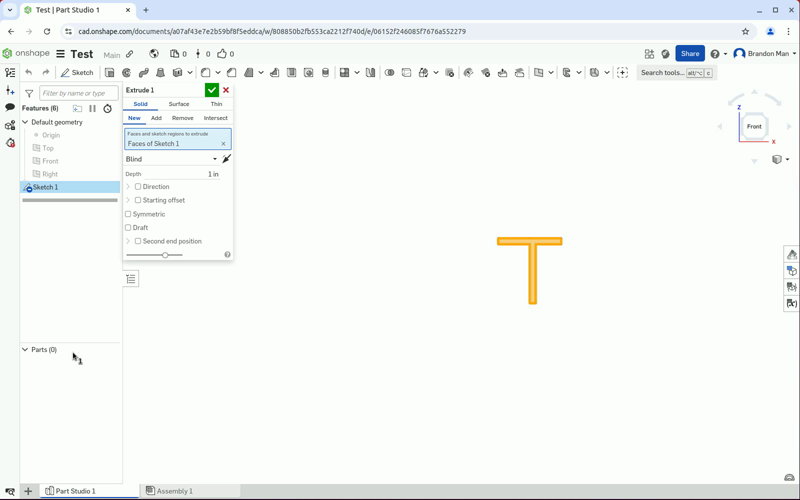
mouse_move(143, 106)
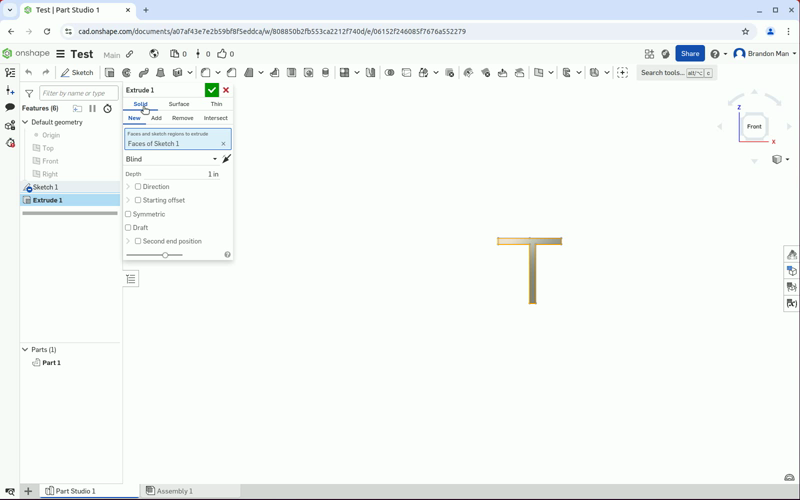
click(143, 106)
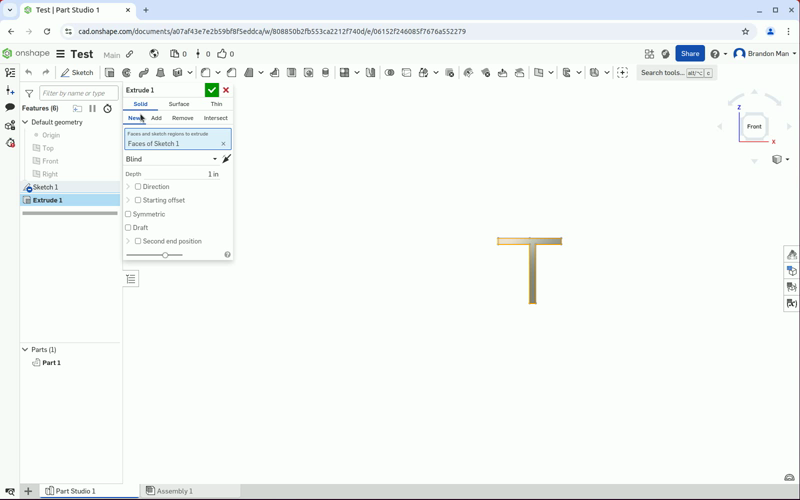
mouse_move(137, 120)
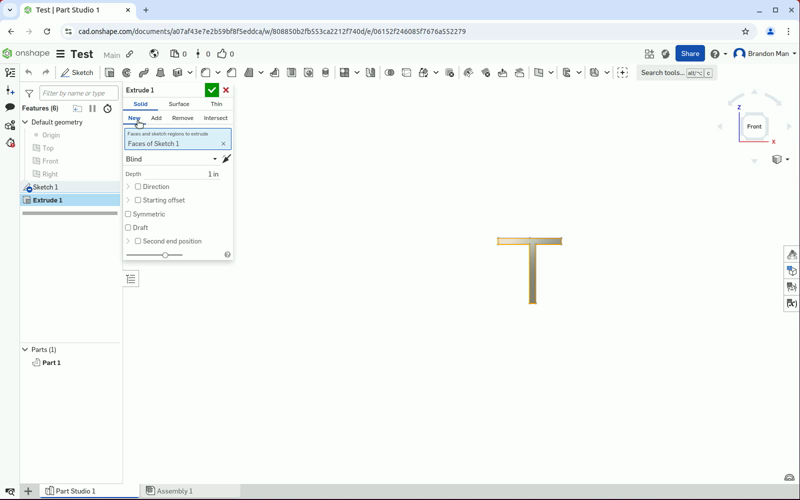
click(137, 120)
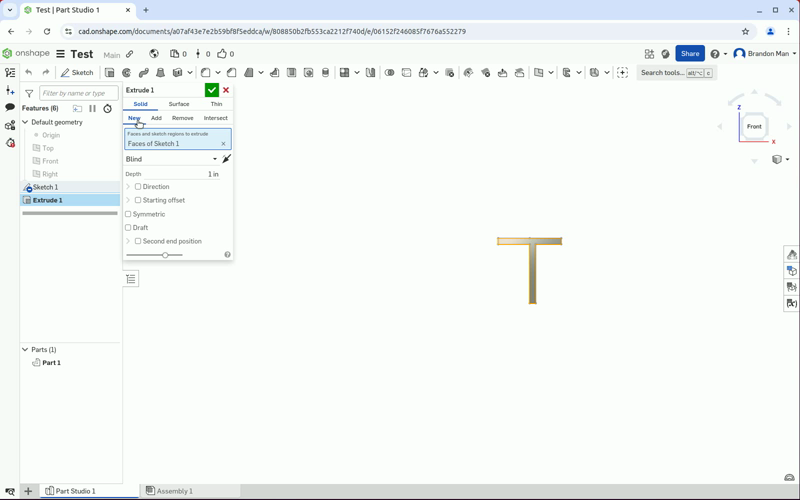
key(tab, 4)
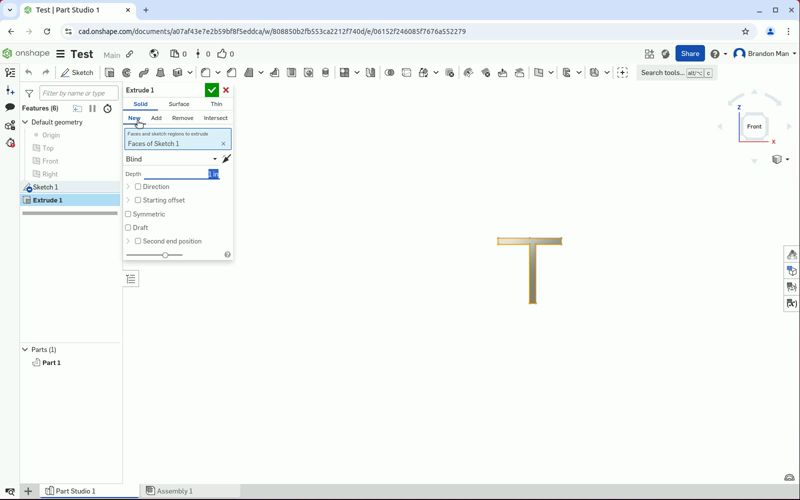
text(33.218)
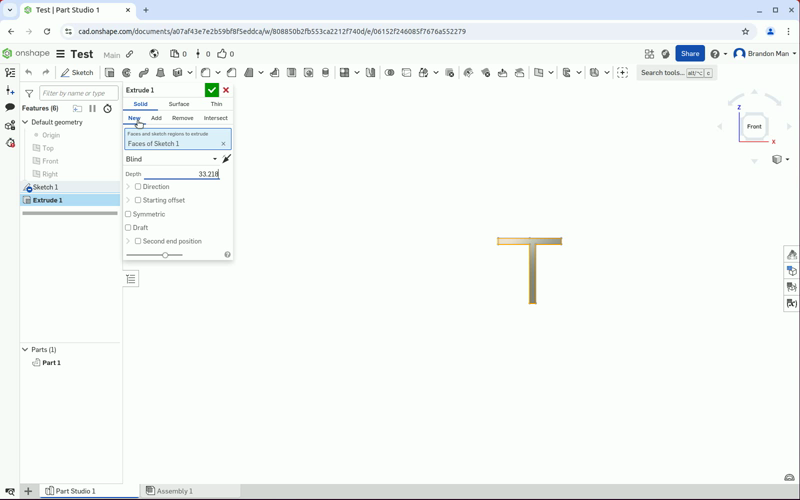
key(tab, 3)
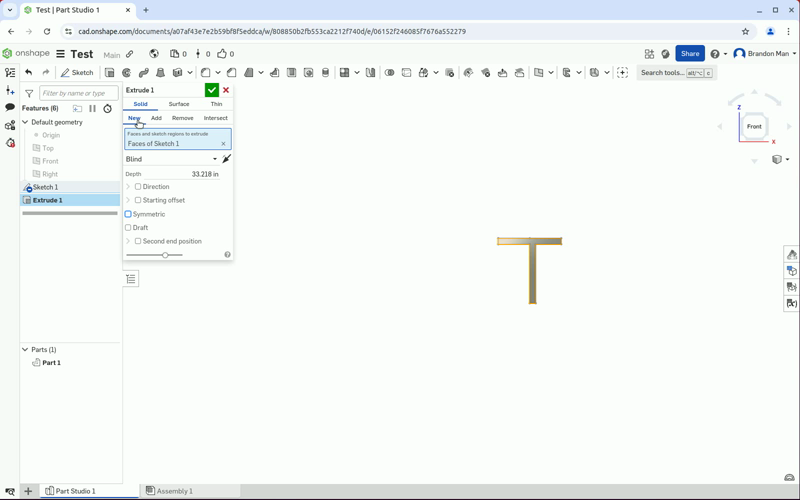
key(space)
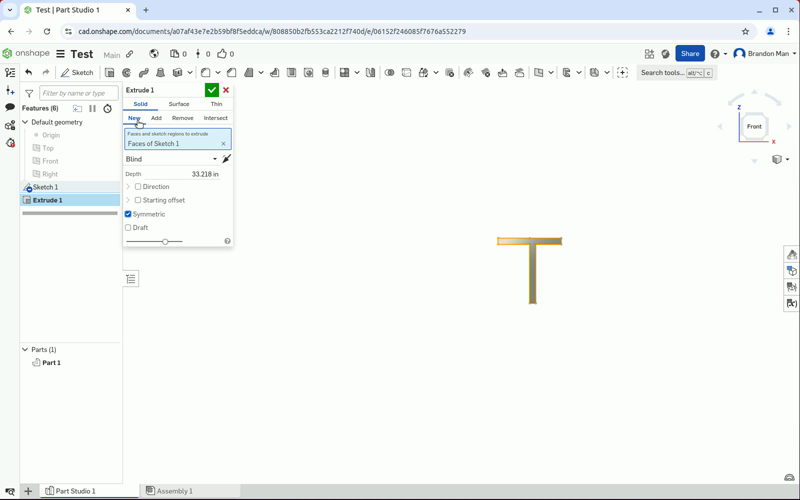
key(enter)
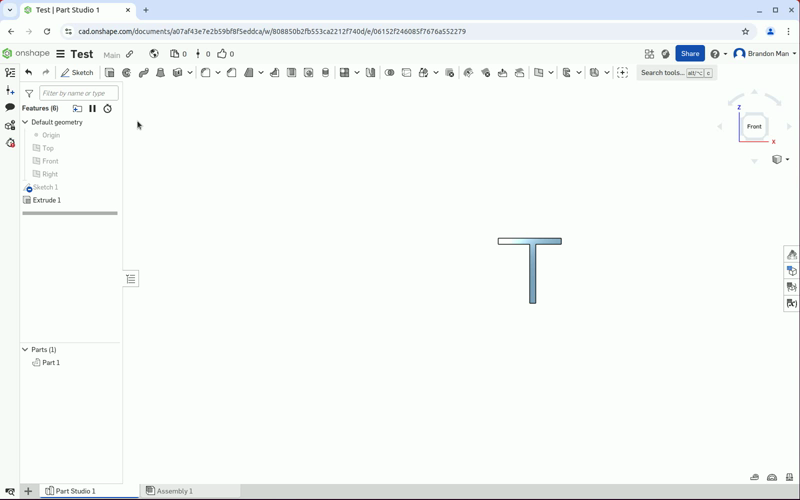
key(shift+h)
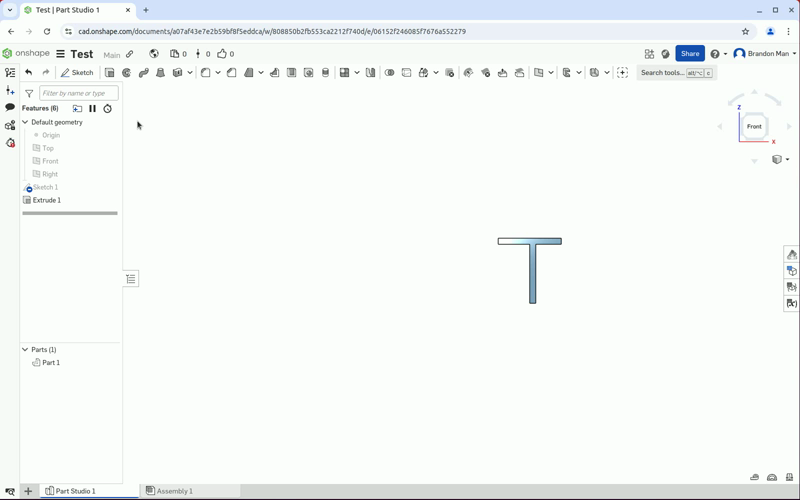
key(shift+h)
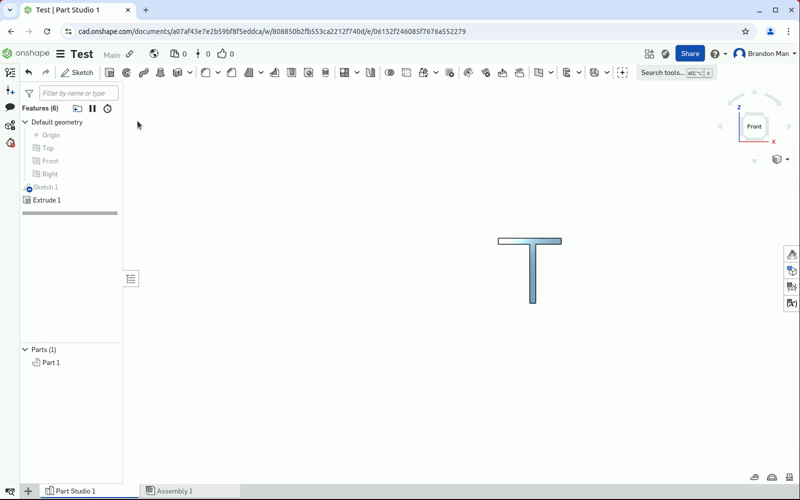
mouse_move(73, 189)
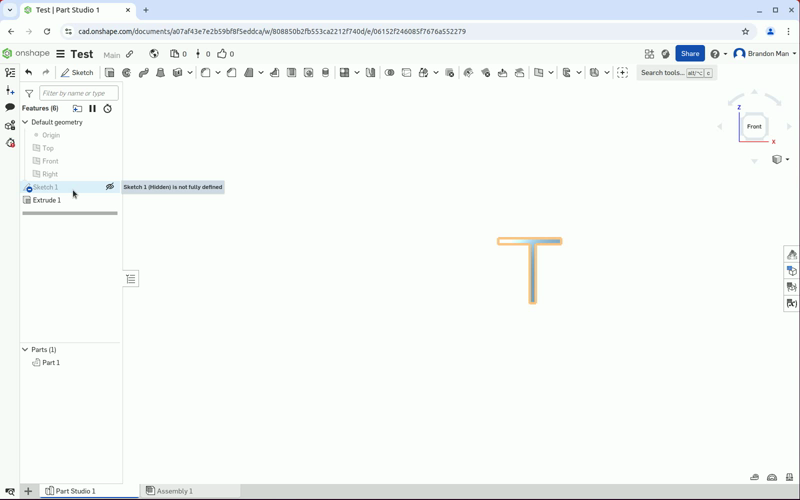
click(73, 189)
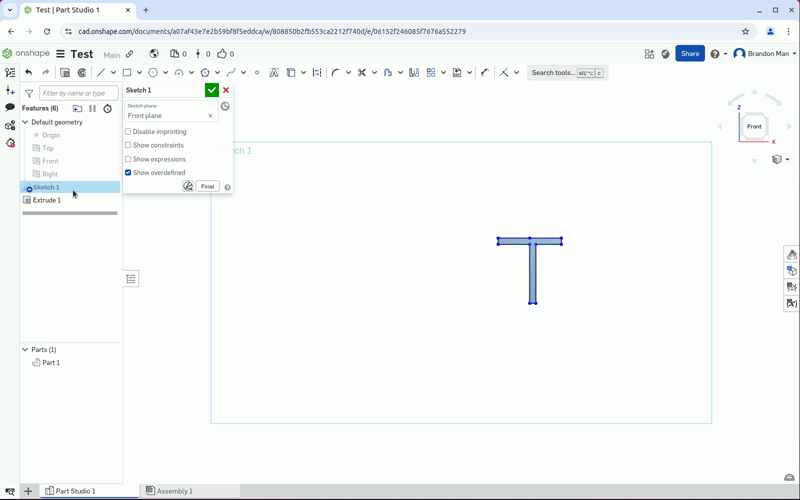
mouse_move(229, 92)
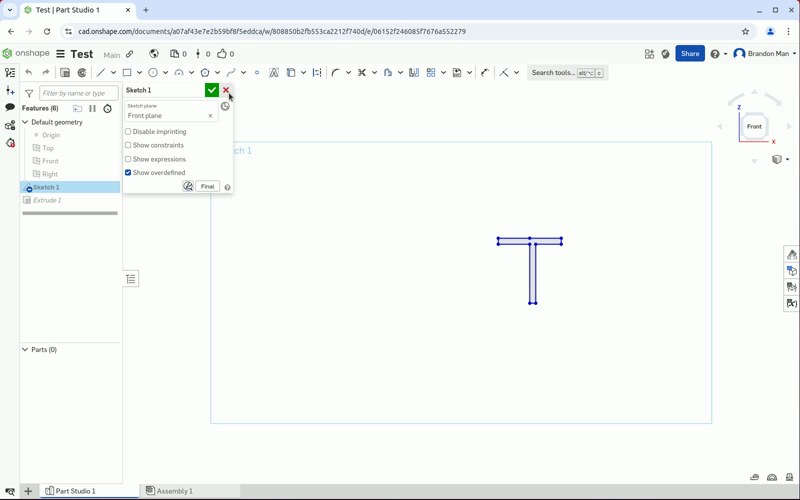
click(229, 92)
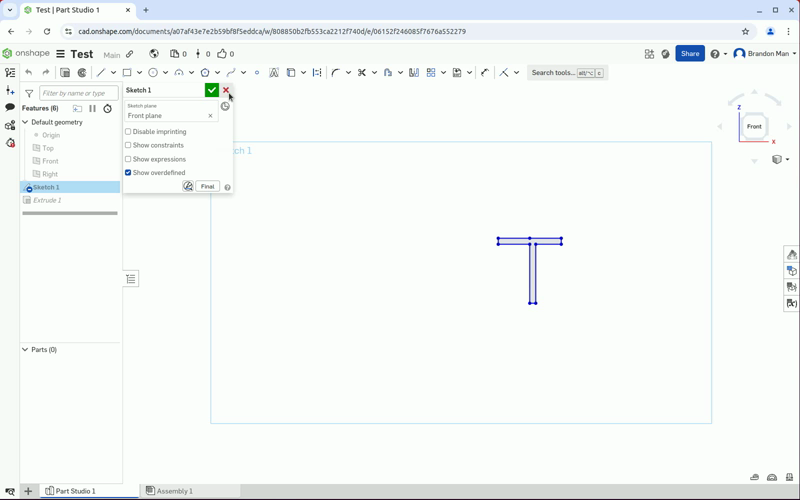
key(shift+s)
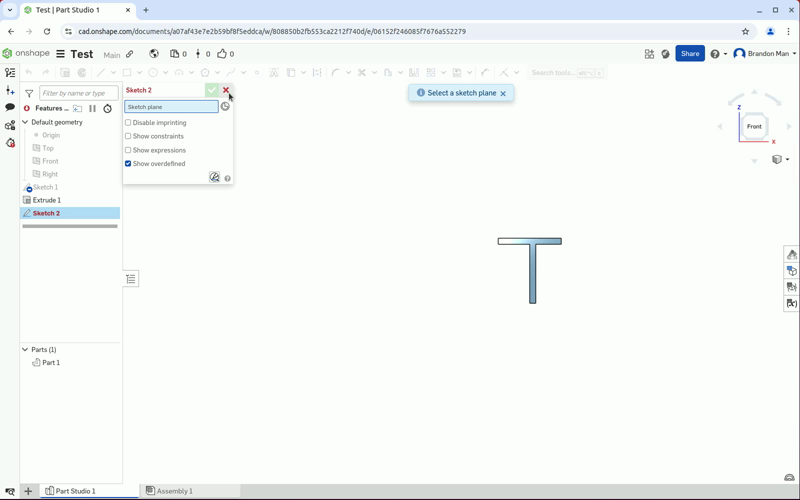
mouse_move(73, 163)
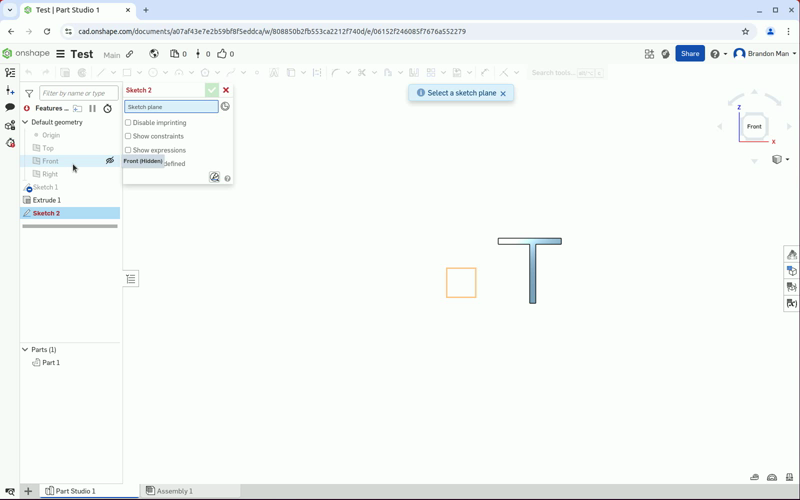
click(73, 163)
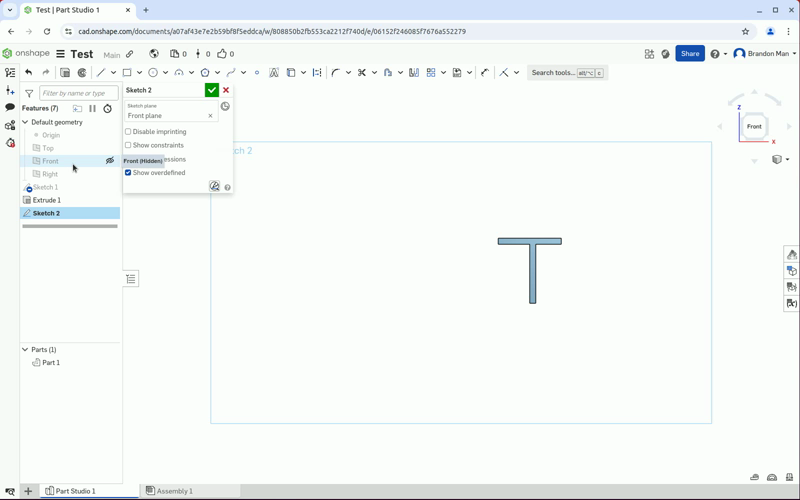
mouse_move(73, 352)
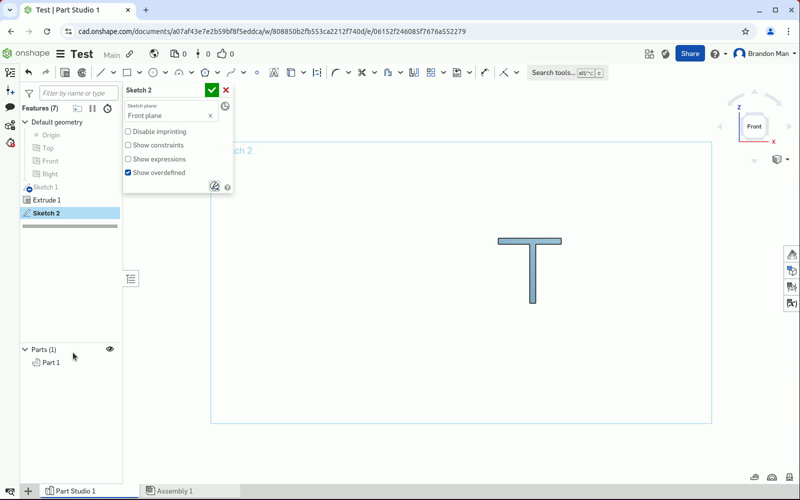
key(y)
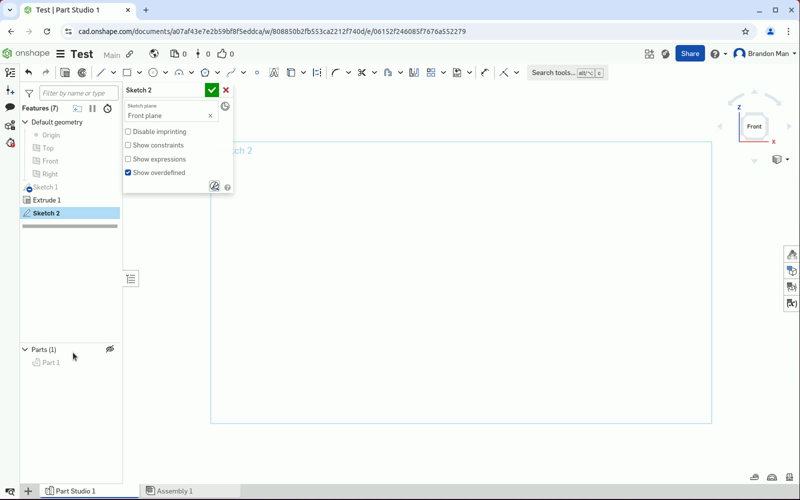
key(l)
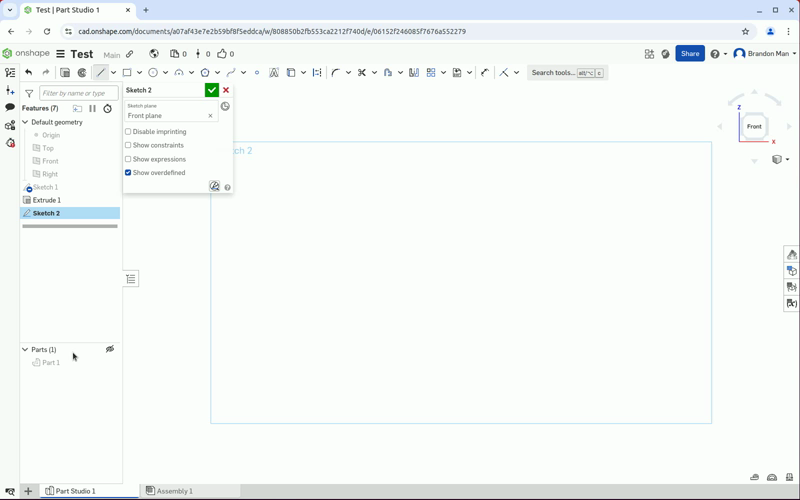
key_down(shift)
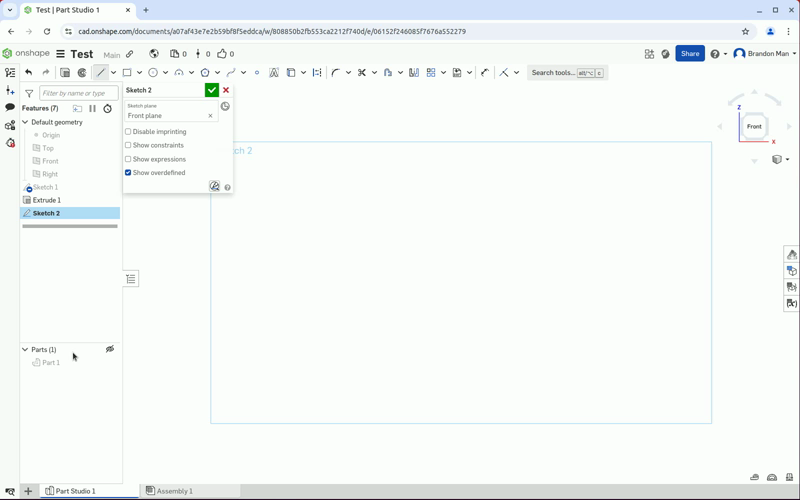
mouse_move(348, 244)
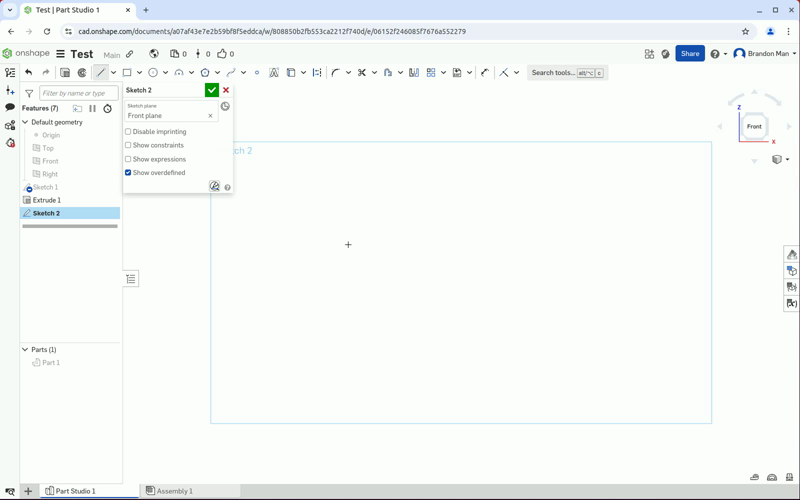
click(348, 244)
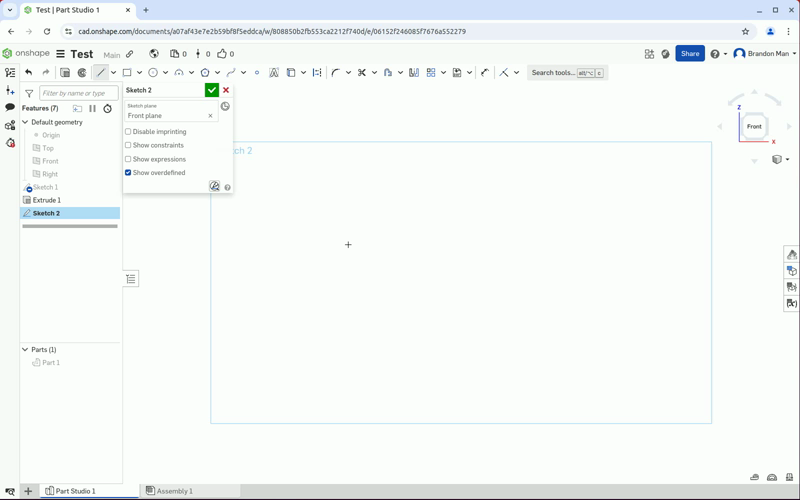
key_up(shift)
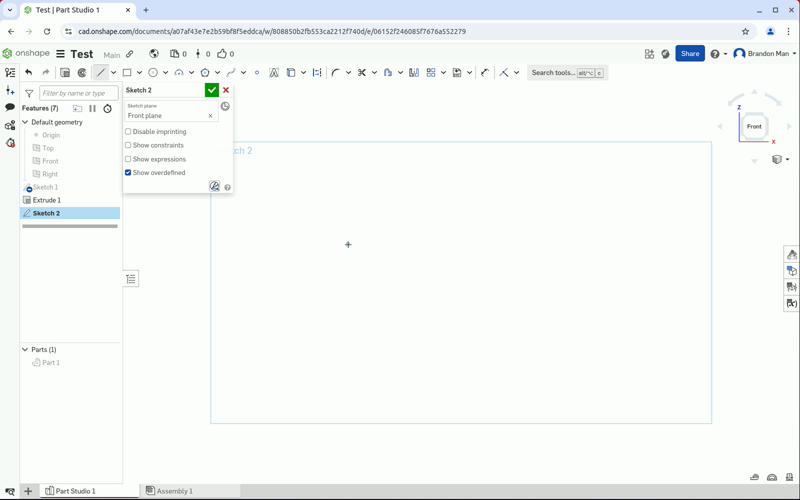
key_down(shift)
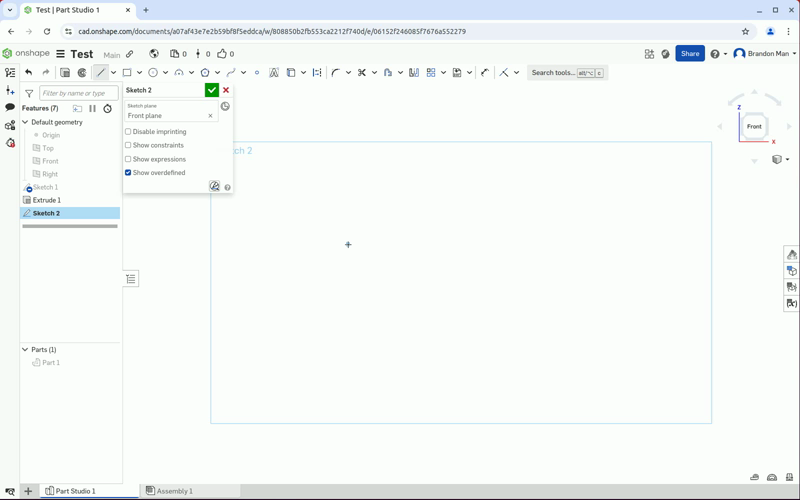
mouse_move(378, 244)
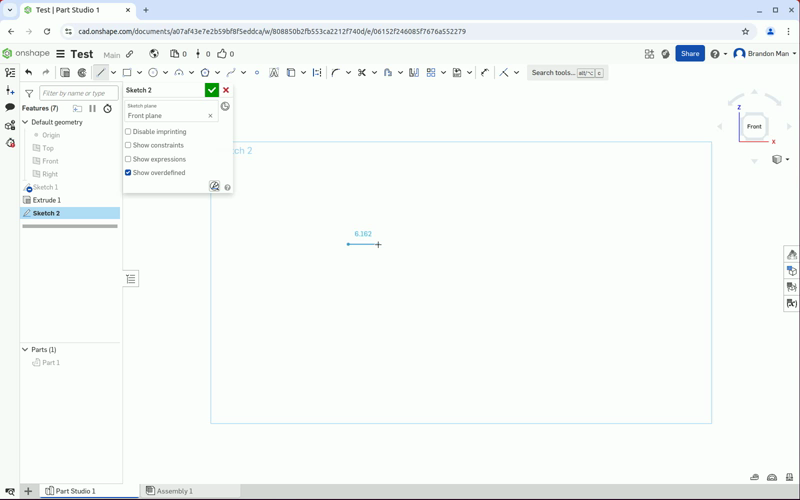
mouse_move(373, 244)
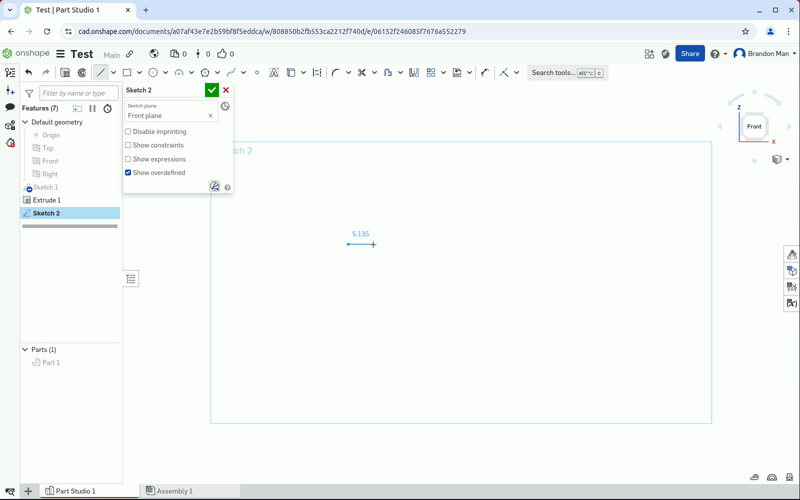
click(373, 244)
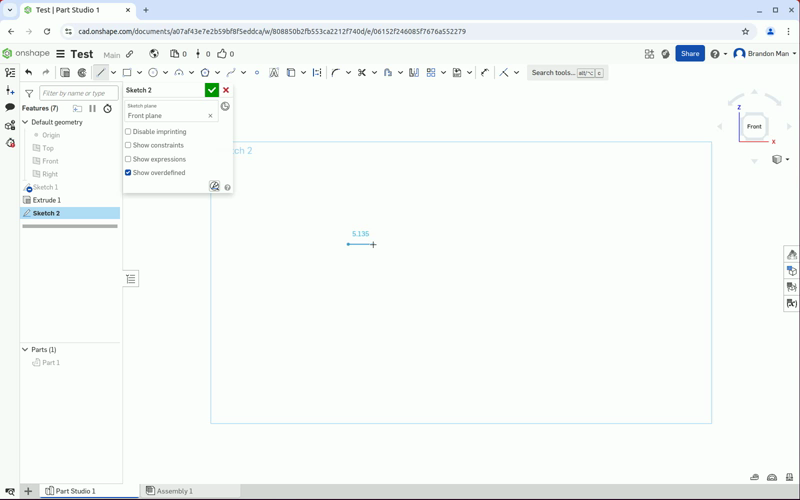
key_up(shift)
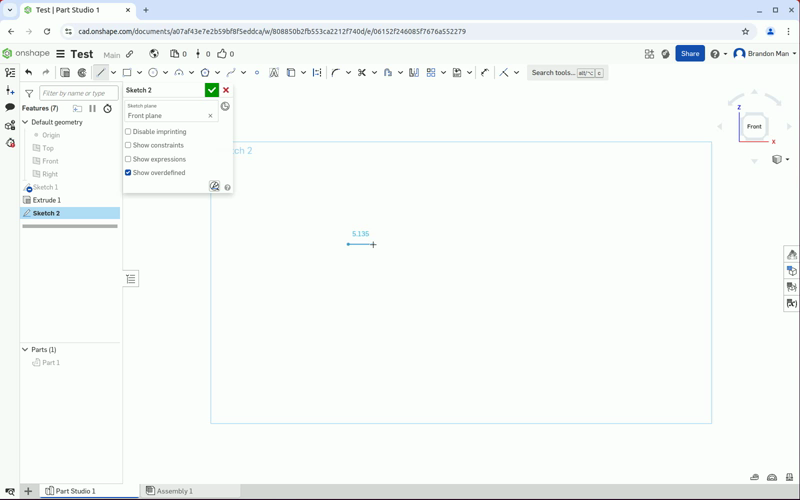
key_down(shift)
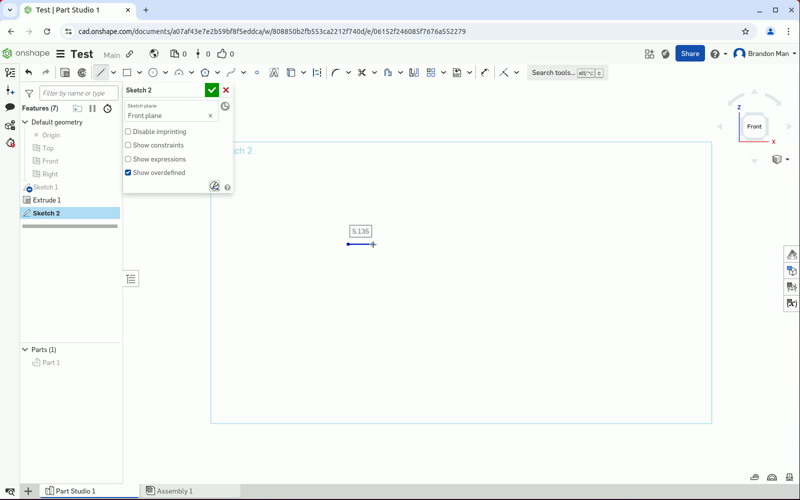
mouse_move(403, 244)
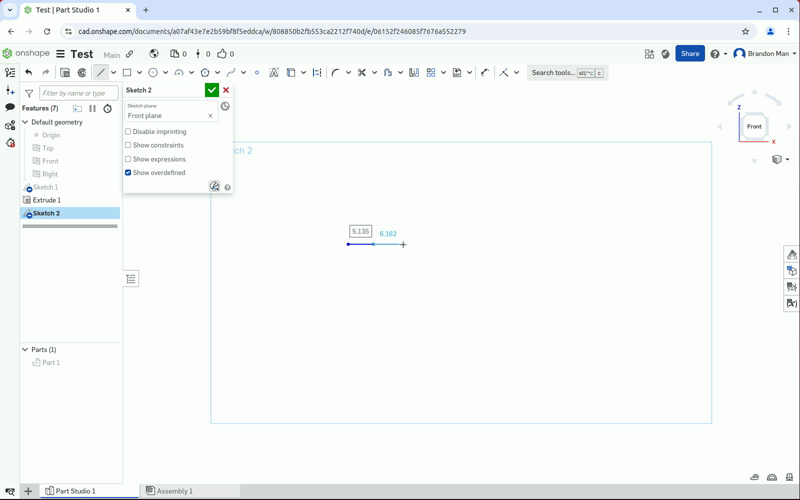
mouse_move(373, 303)
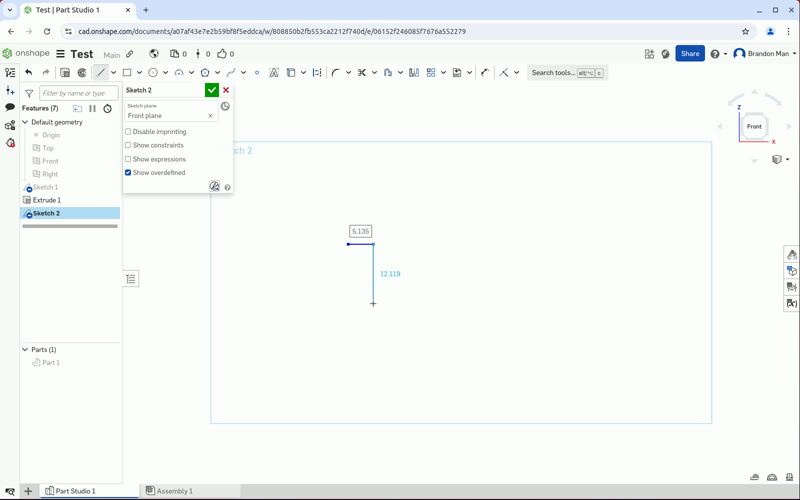
click(373, 303)
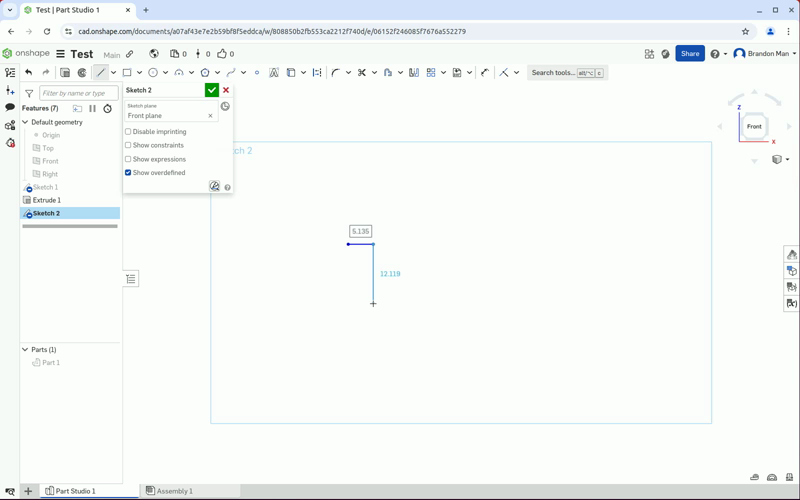
key_up(shift)
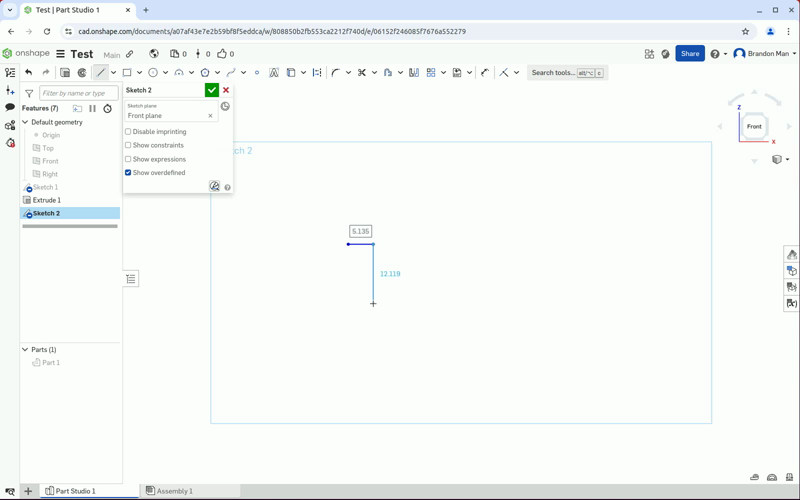
key_down(shift)
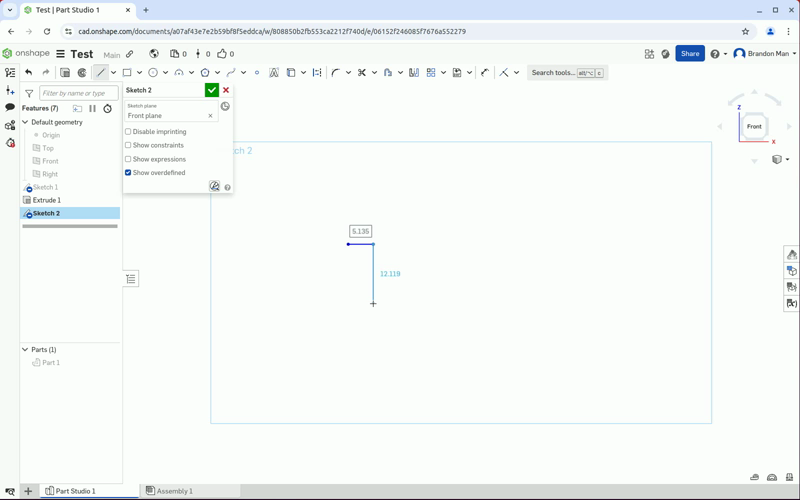
mouse_move(403, 303)
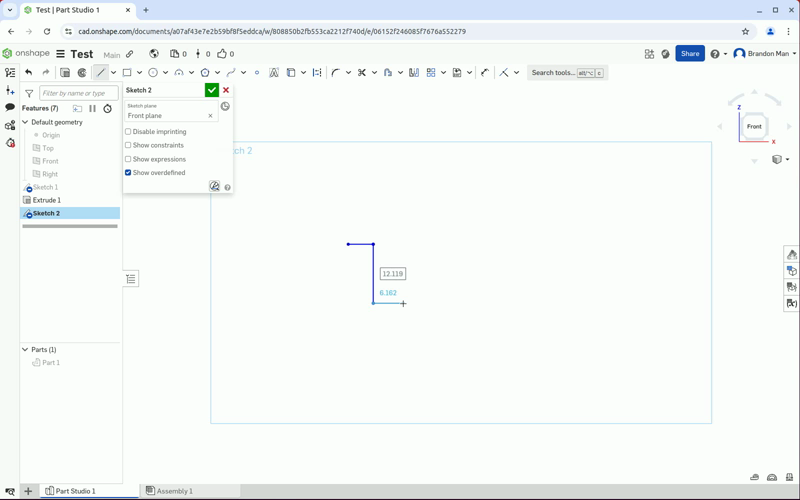
mouse_move(379, 303)
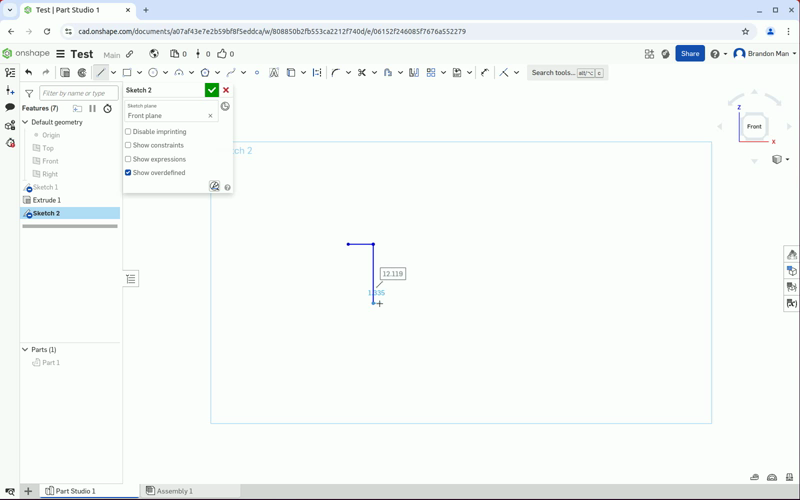
scroll(6)
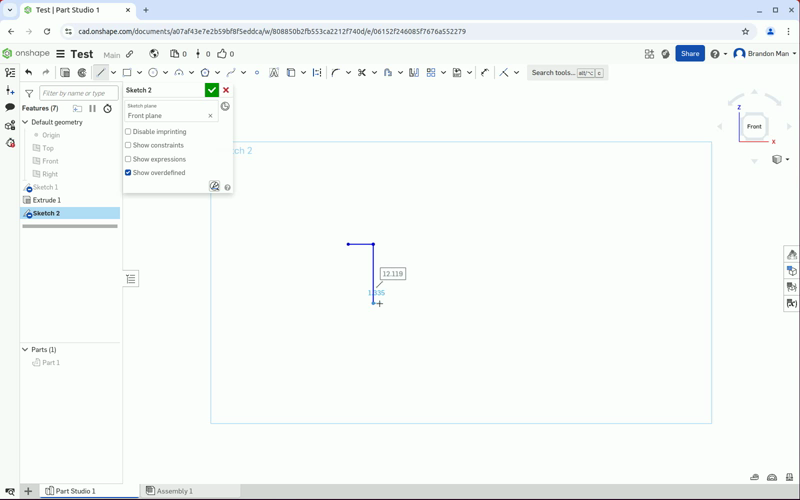
scroll(6)
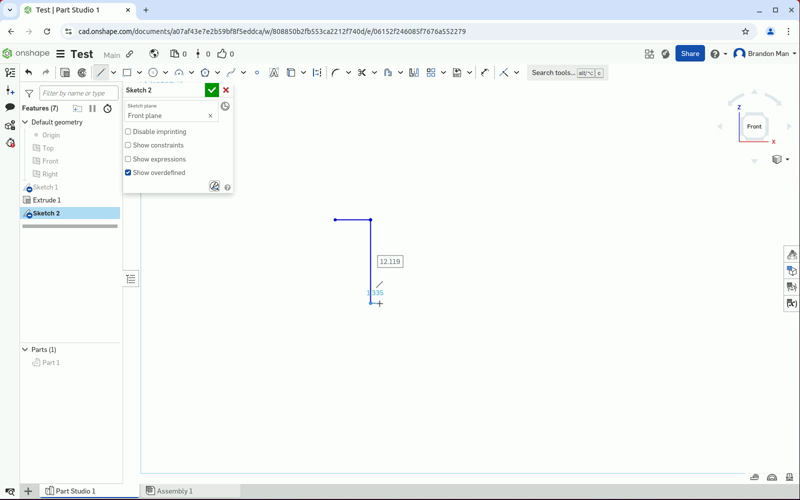
scroll(6)
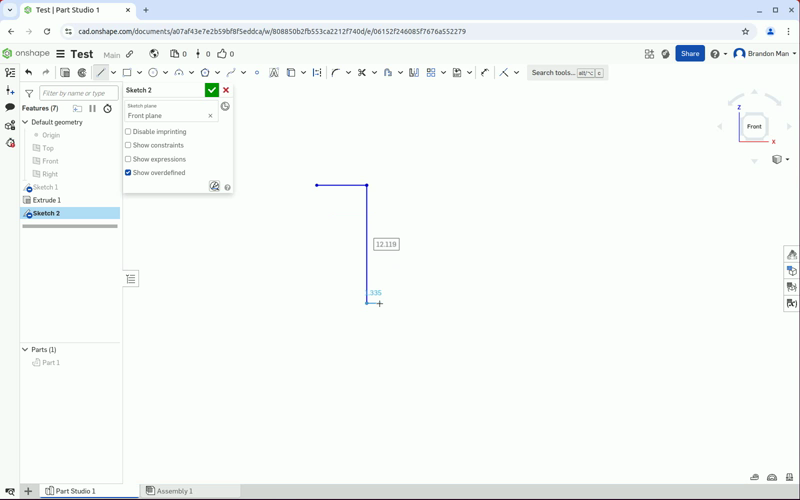
scroll(6)
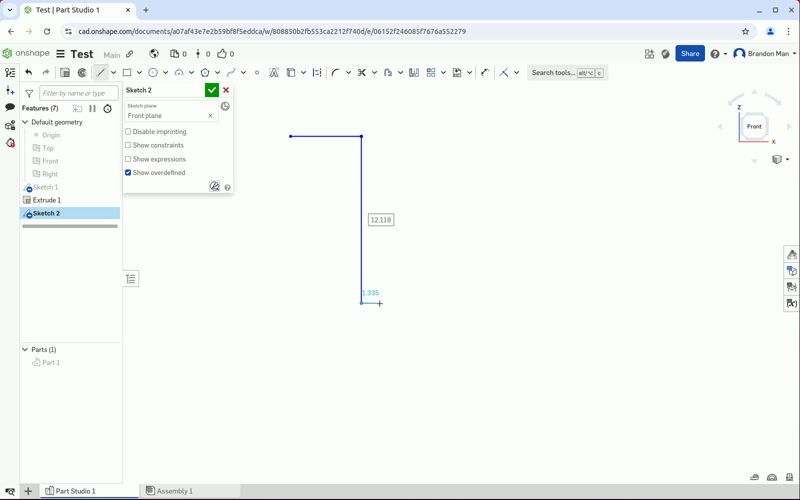
scroll(6)
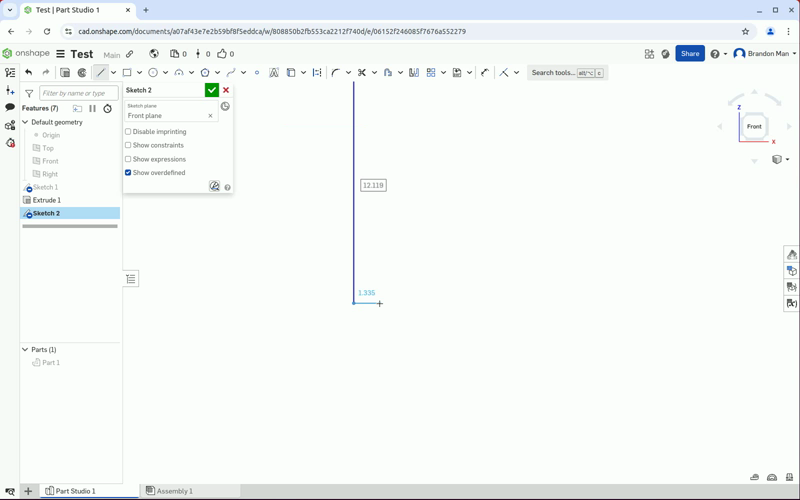
scroll(6)
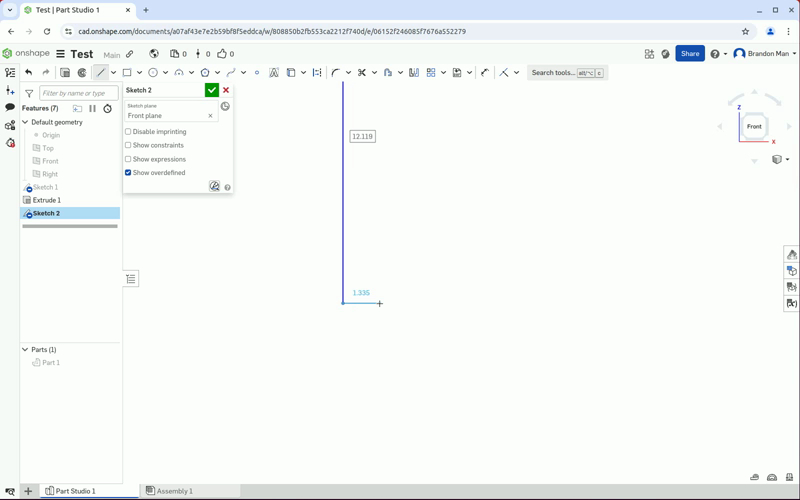
scroll(6)
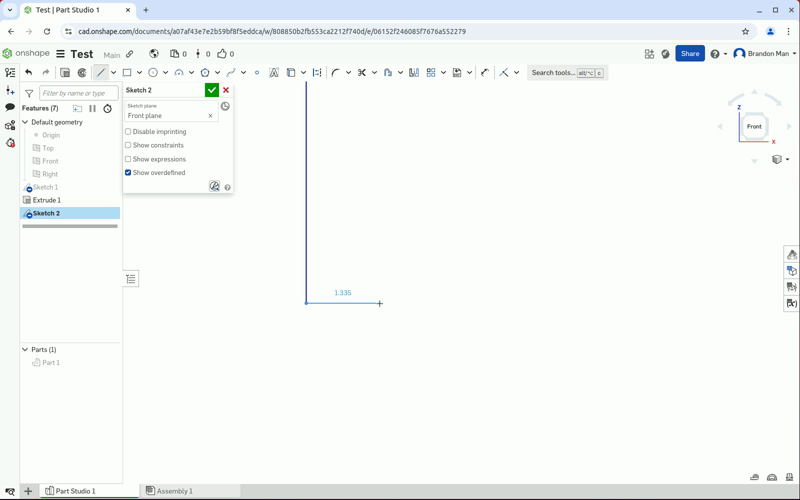
click(379, 303)
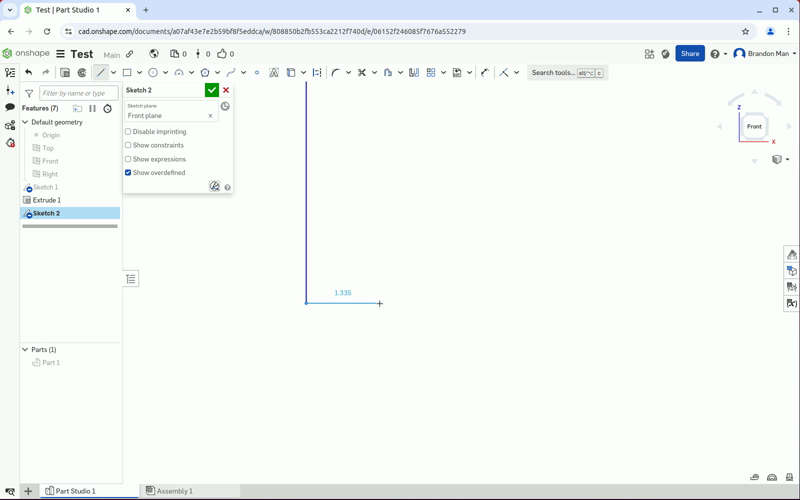
scroll(-6)
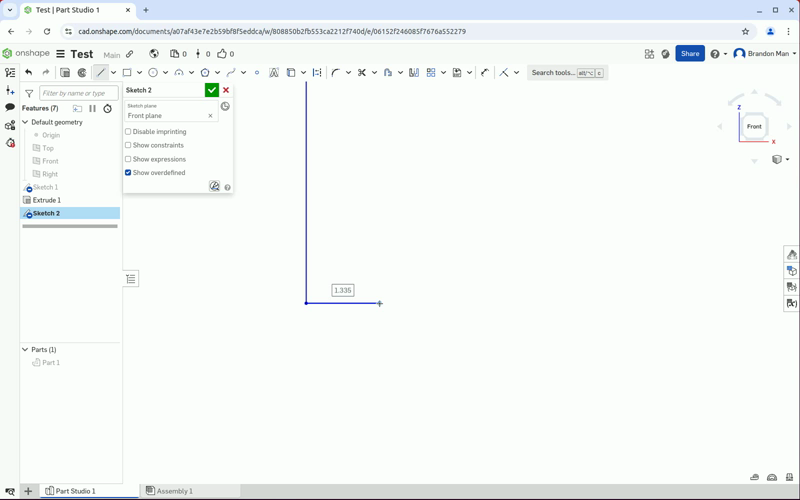
scroll(-6)
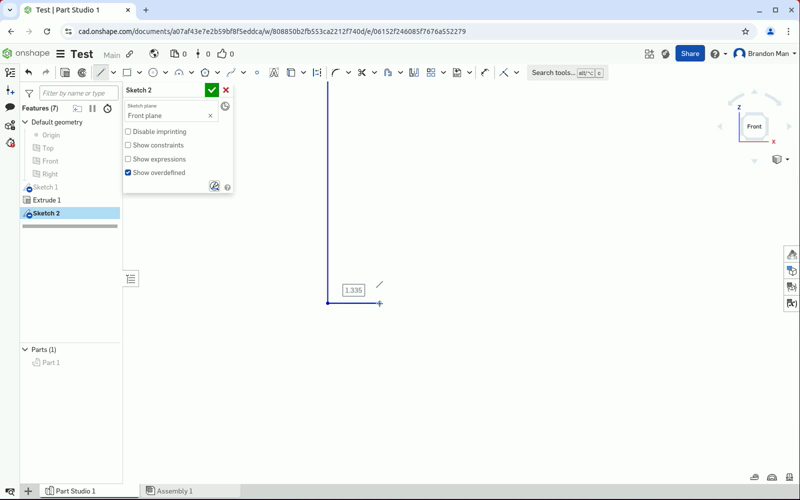
scroll(-6)
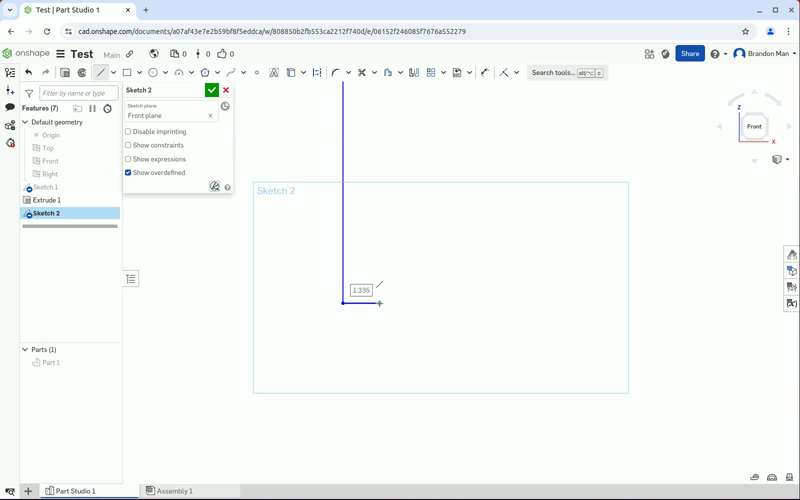
scroll(-6)
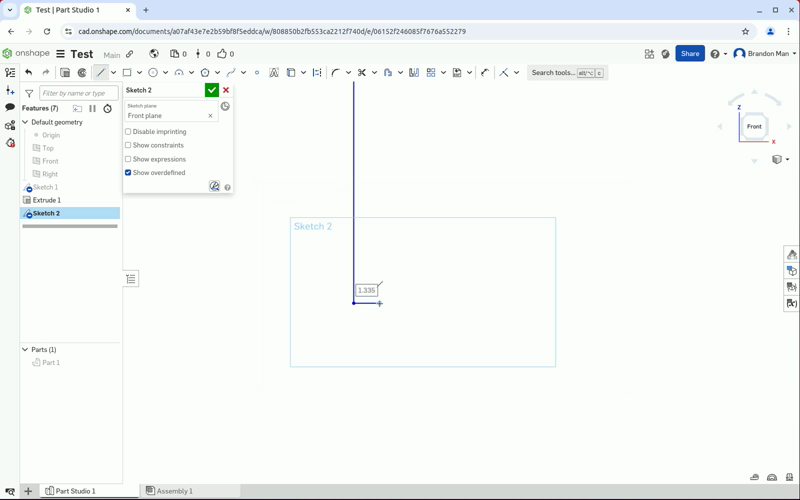
scroll(-6)
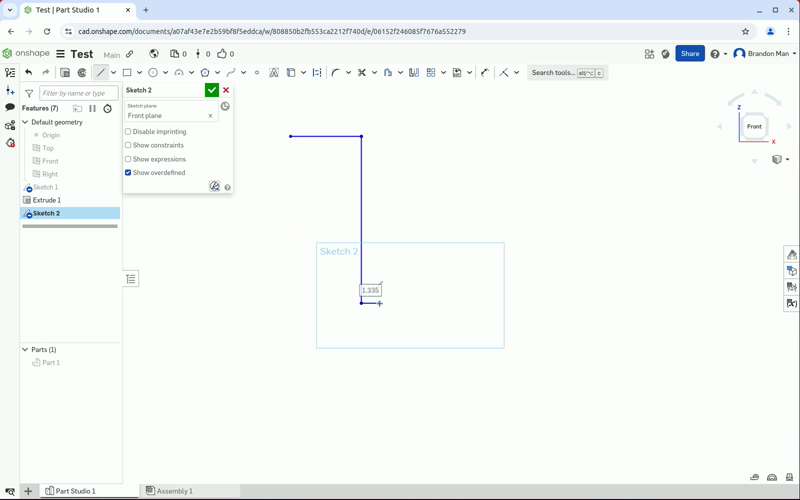
scroll(-6)
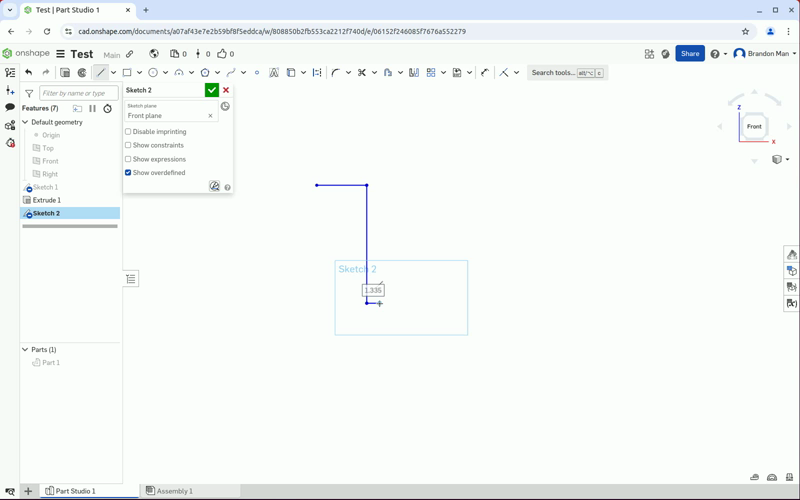
scroll(-6)
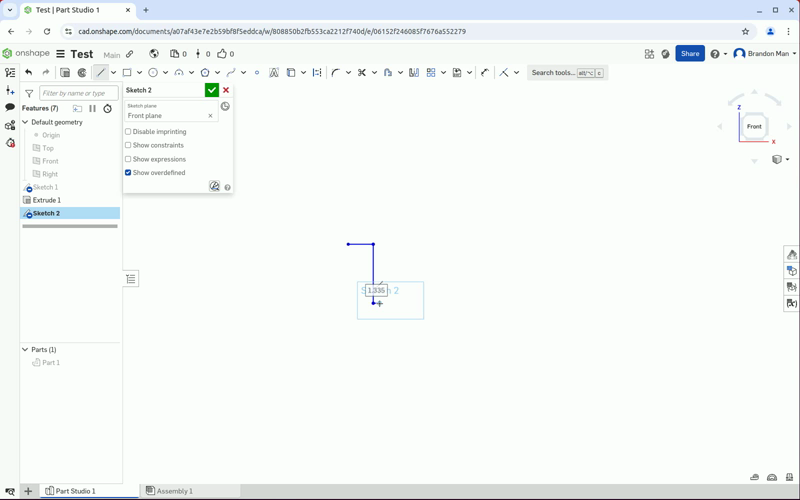
key_up(shift)
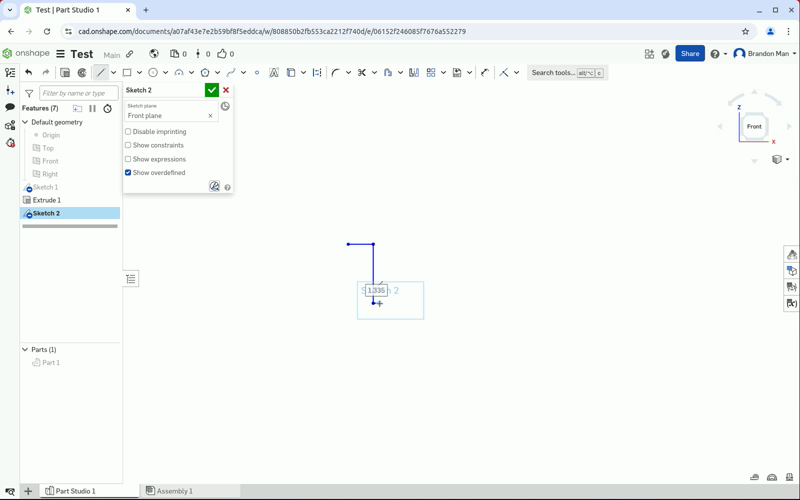
key_down(shift)
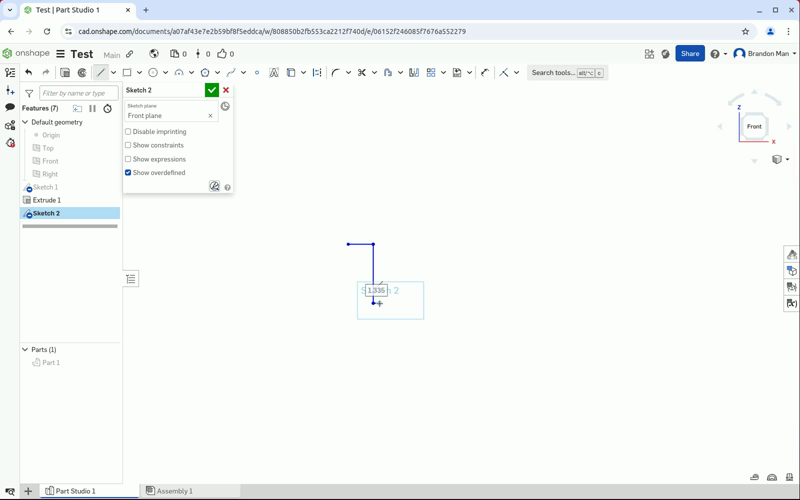
mouse_move(409, 303)
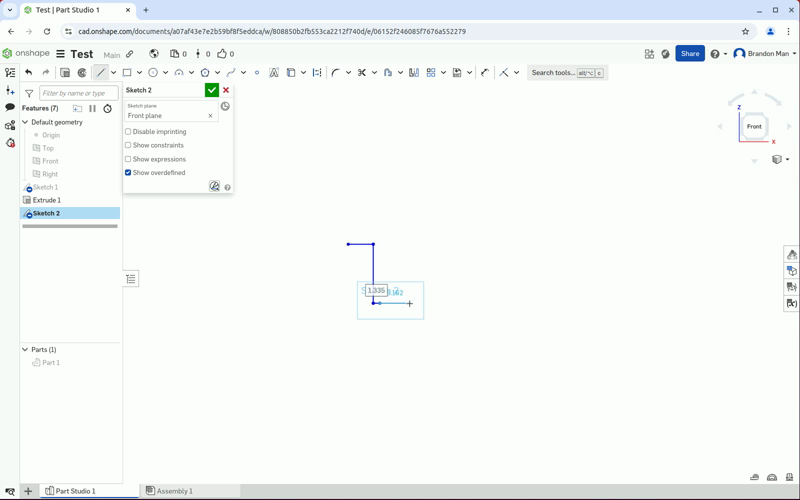
mouse_move(379, 244)
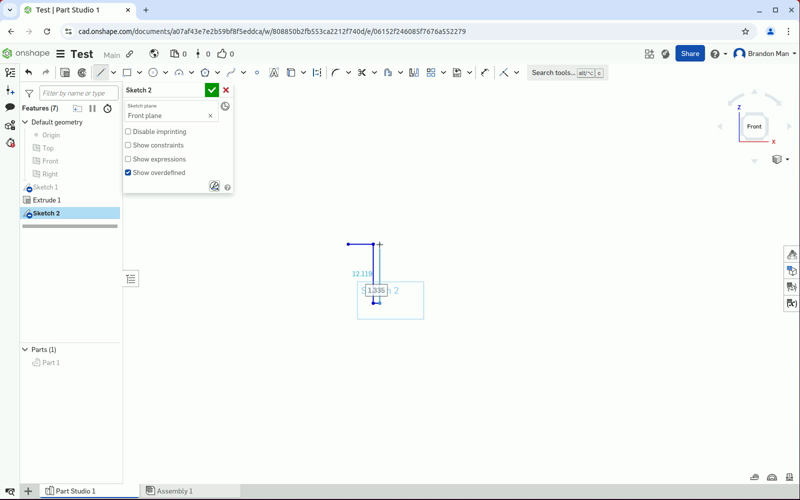
click(379, 244)
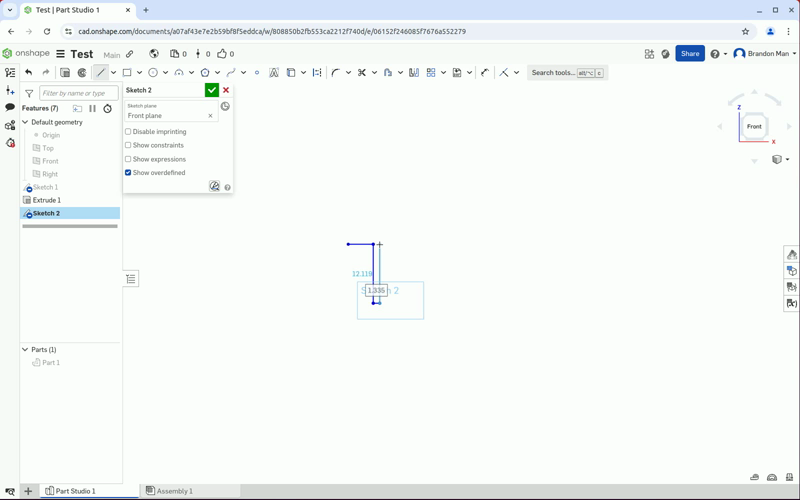
key_up(shift)
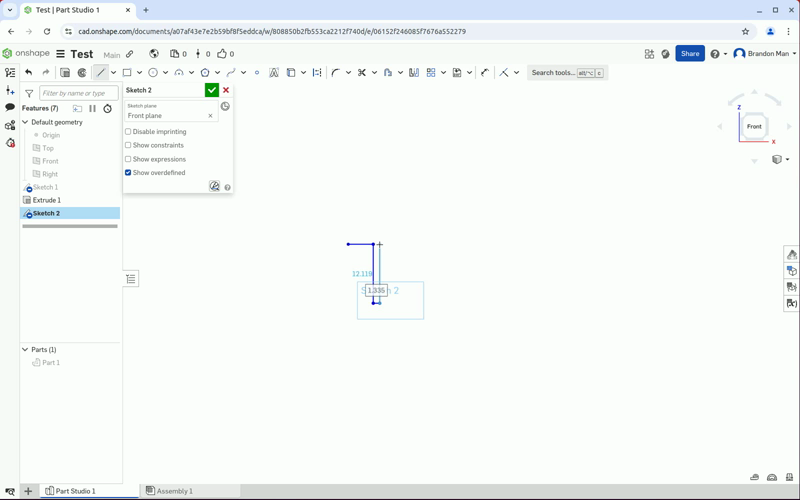
key_down(shift)
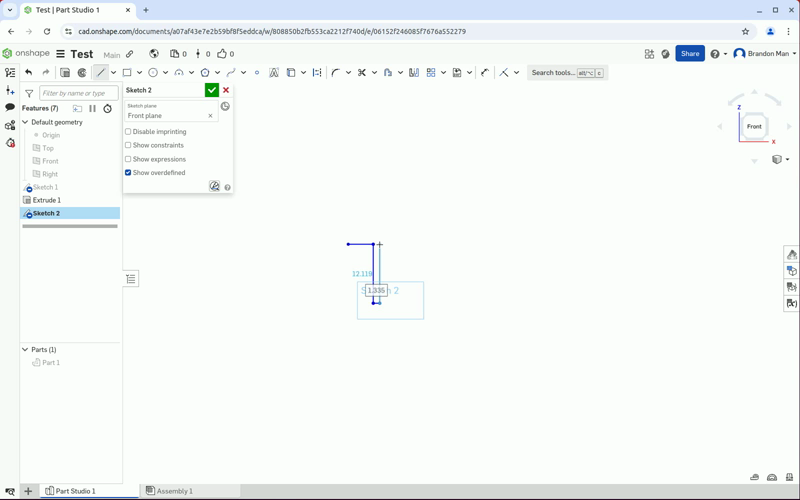
mouse_move(409, 244)
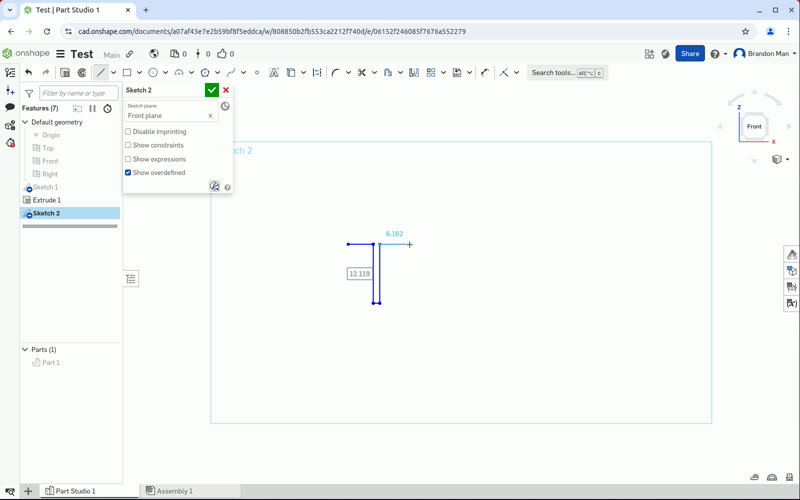
mouse_move(410, 244)
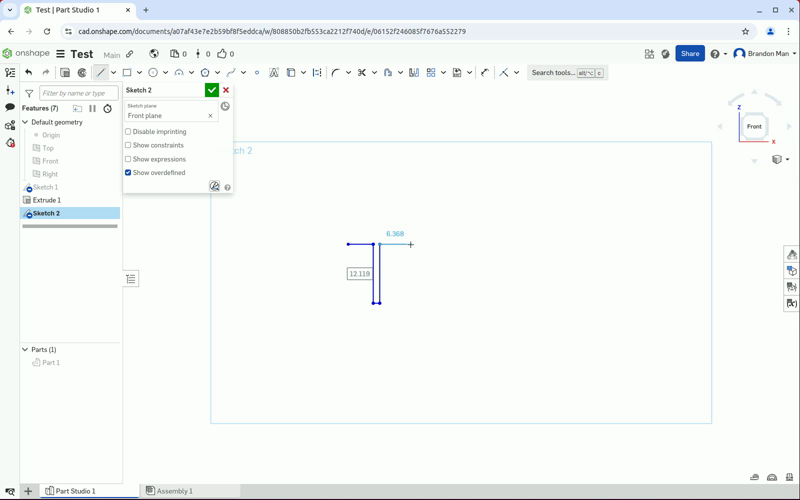
click(410, 244)
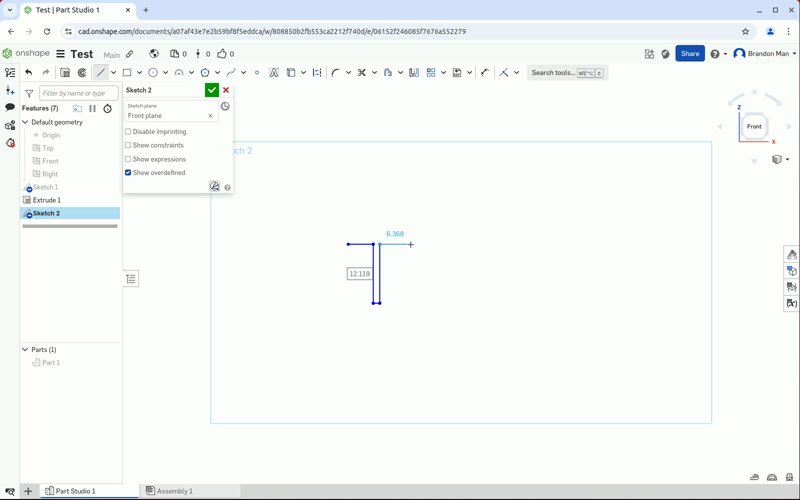
key_up(shift)
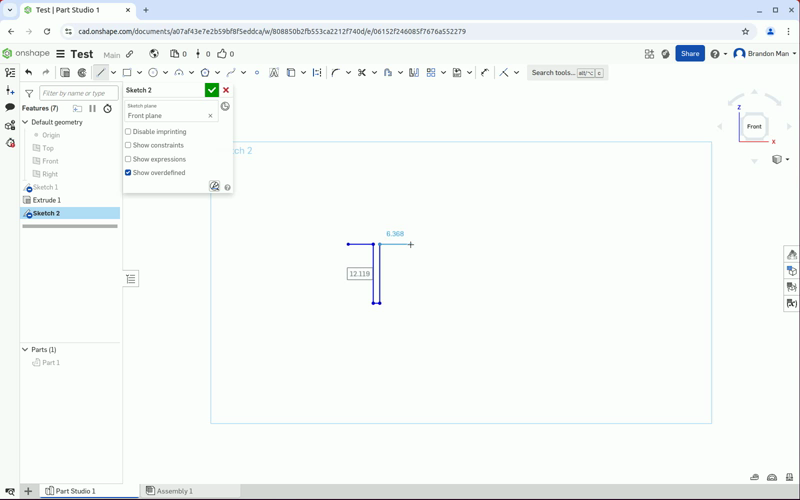
key_down(shift)
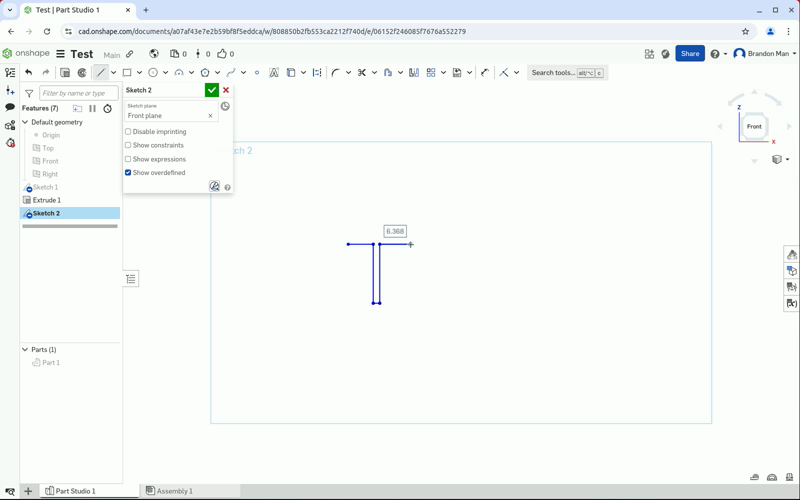
mouse_move(440, 244)
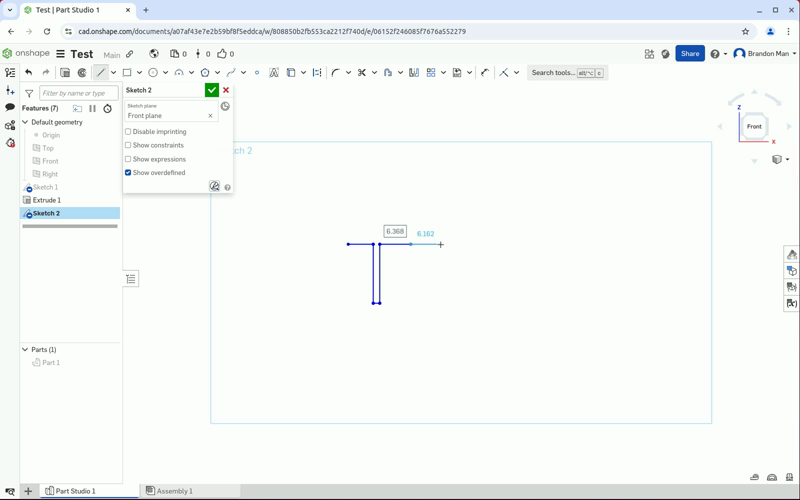
mouse_move(410, 238)
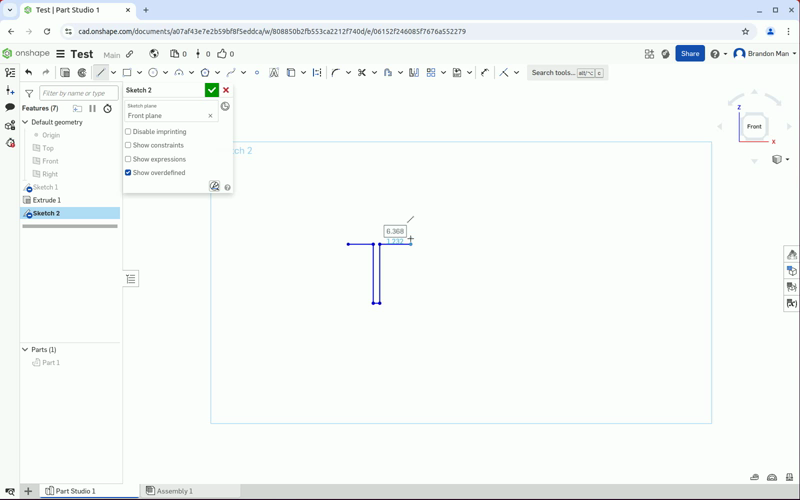
scroll(6)
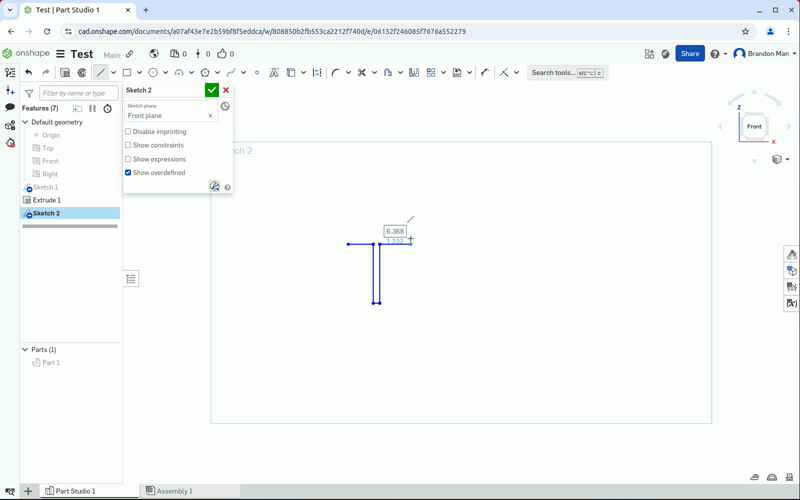
scroll(6)
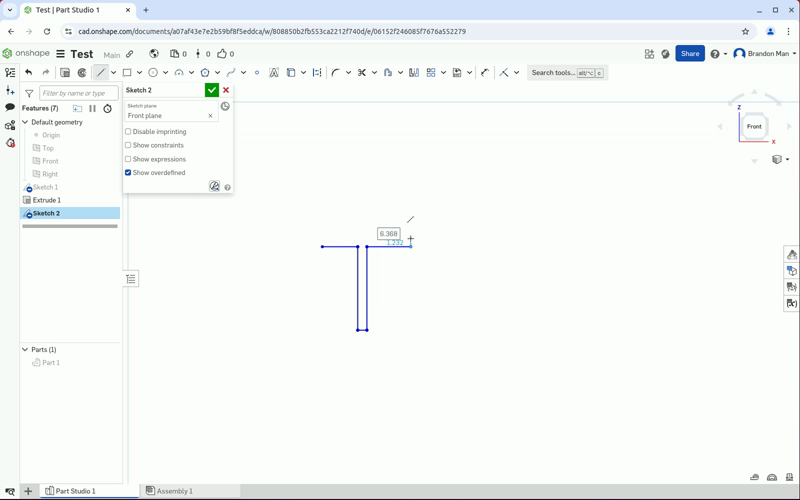
scroll(6)
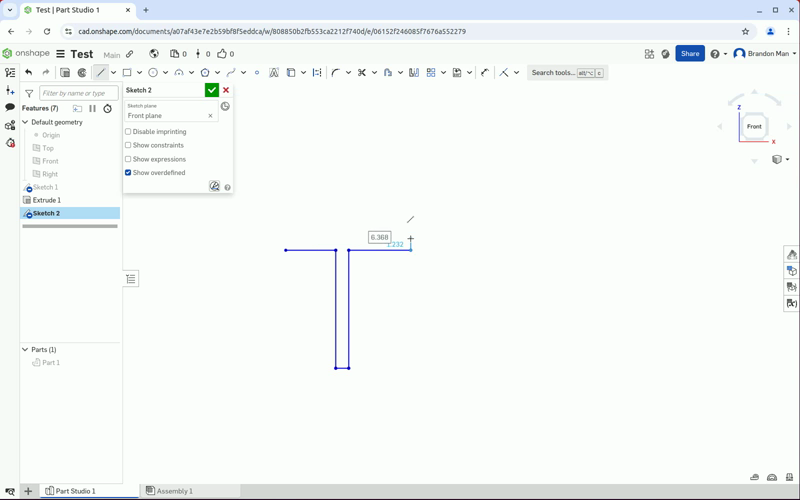
scroll(6)
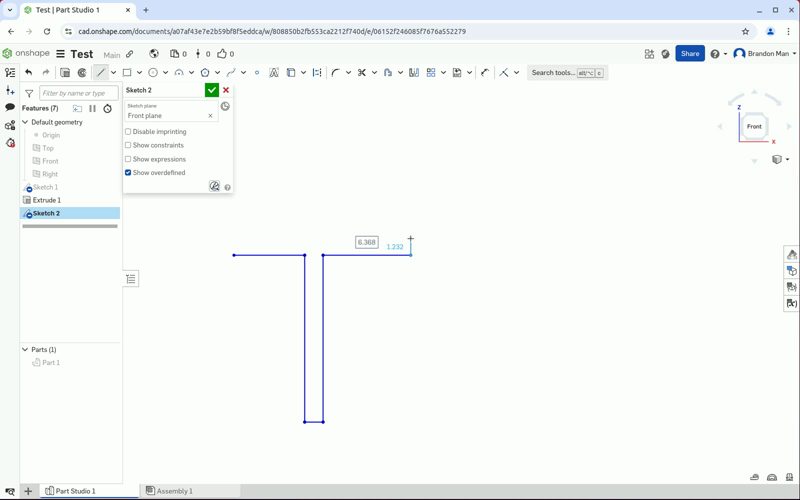
scroll(6)
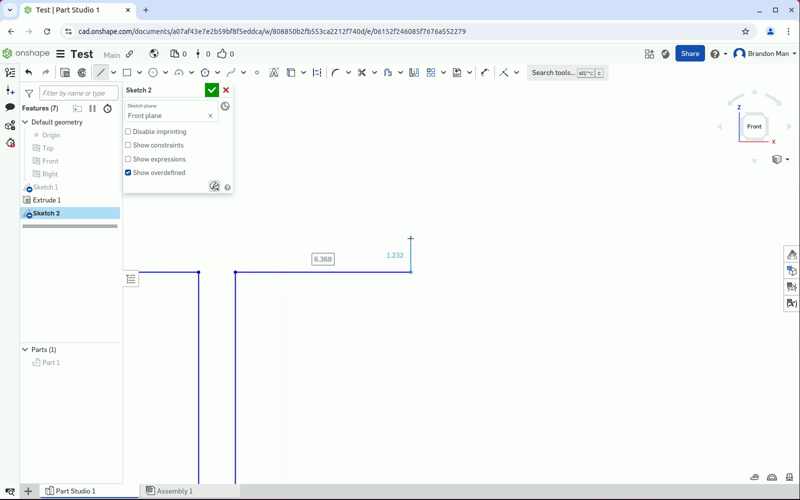
scroll(6)
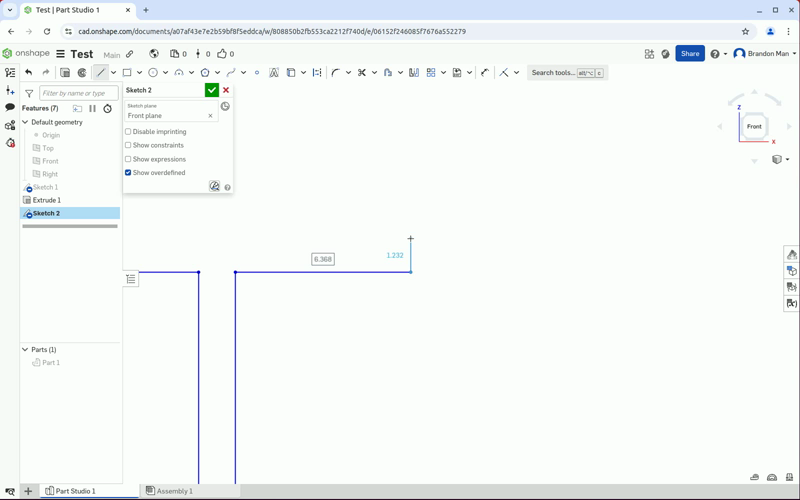
scroll(6)
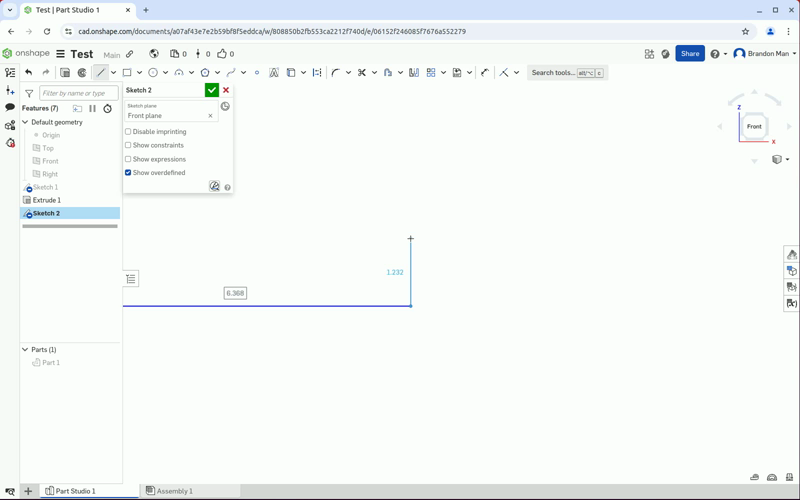
click(410, 238)
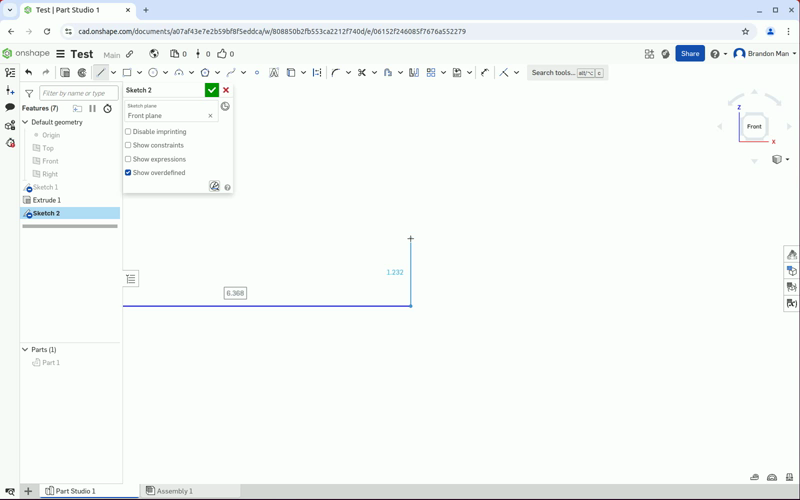
scroll(-6)
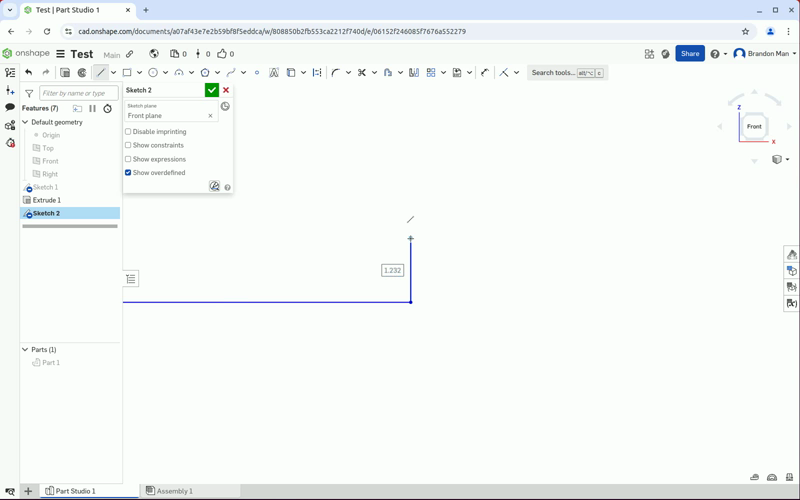
scroll(-6)
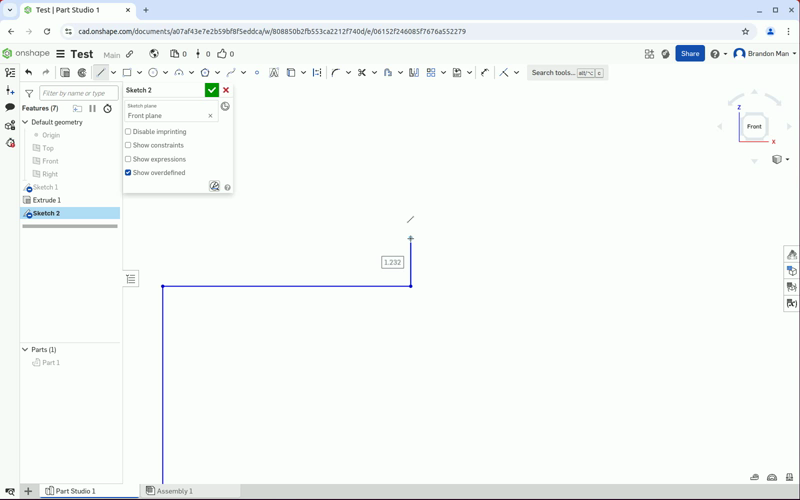
scroll(-6)
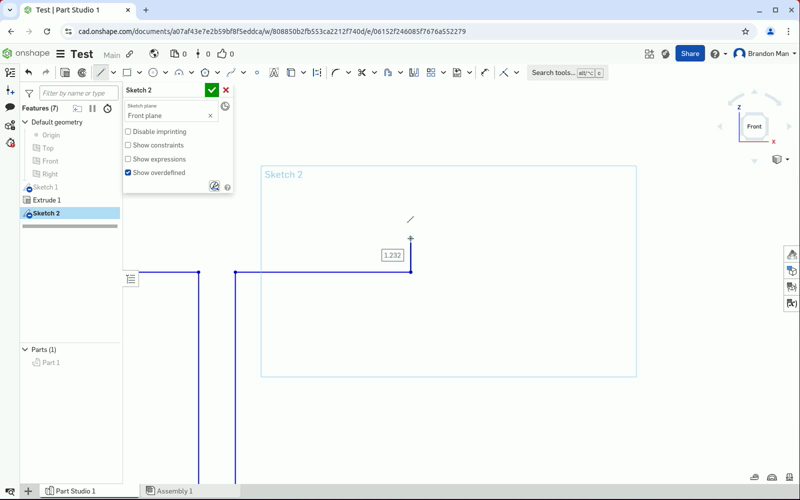
scroll(-6)
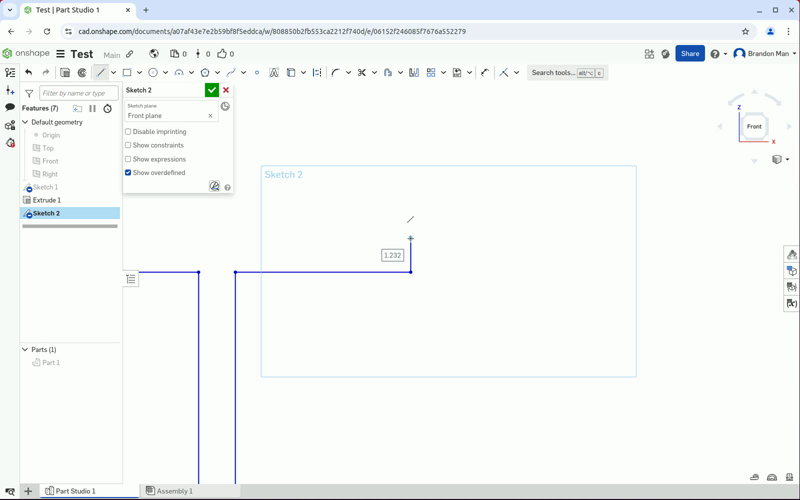
scroll(-6)
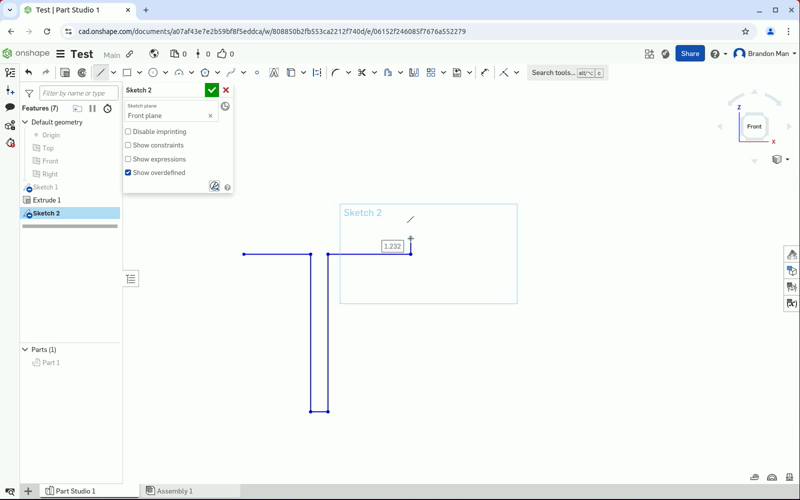
scroll(-6)
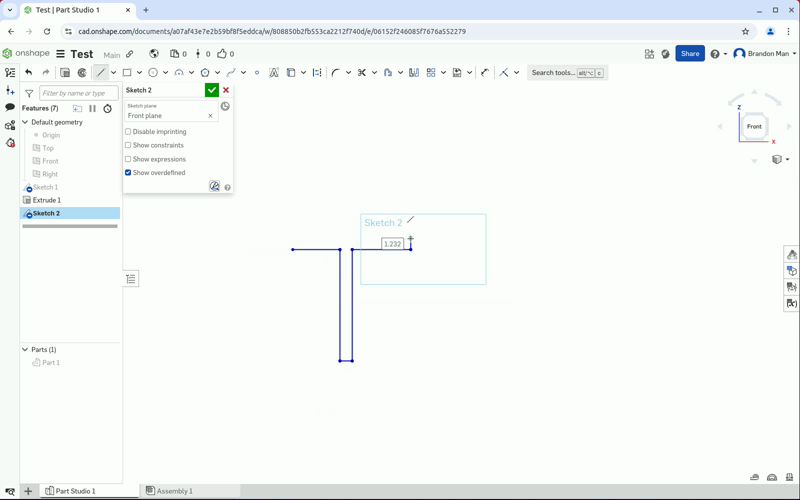
scroll(-6)
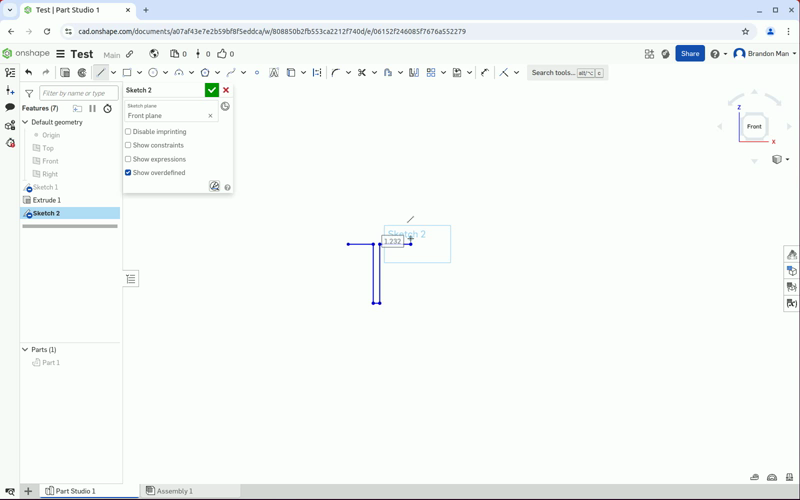
key_up(shift)
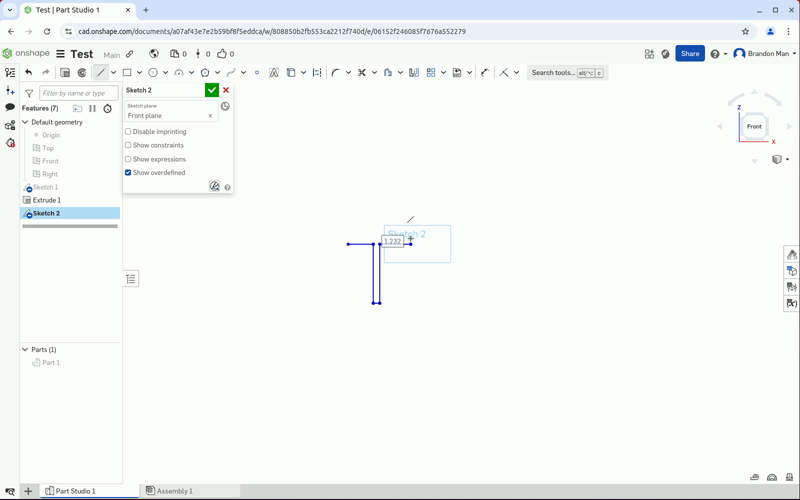
key_down(shift)
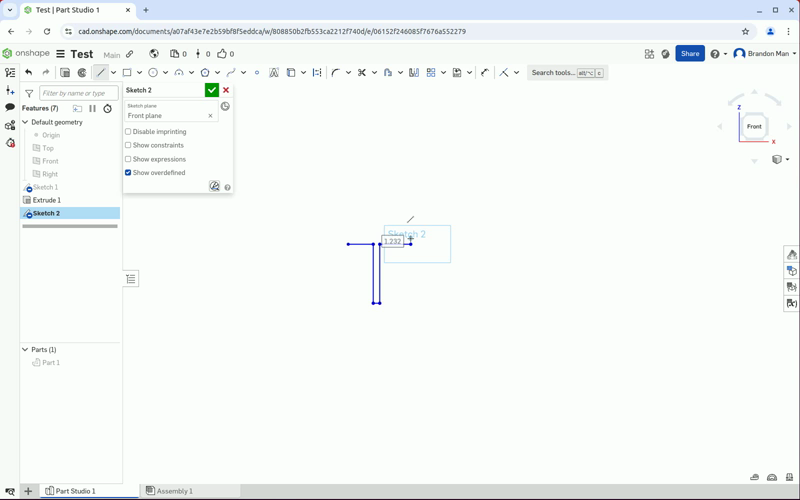
mouse_move(440, 238)
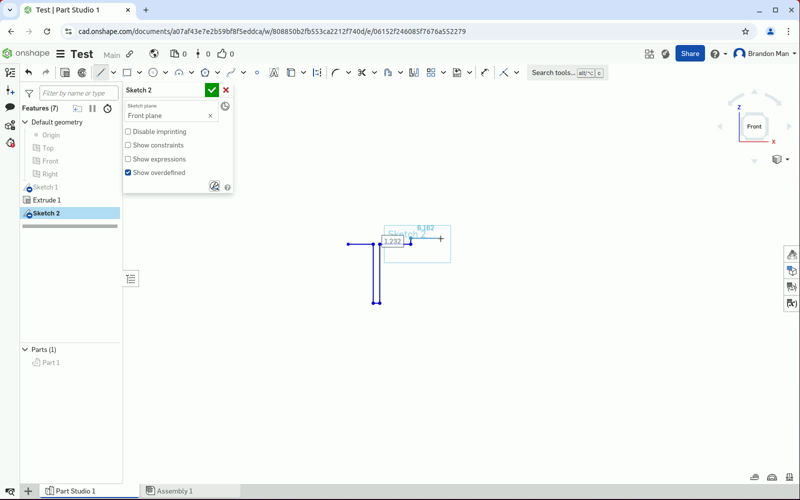
mouse_move(379, 238)
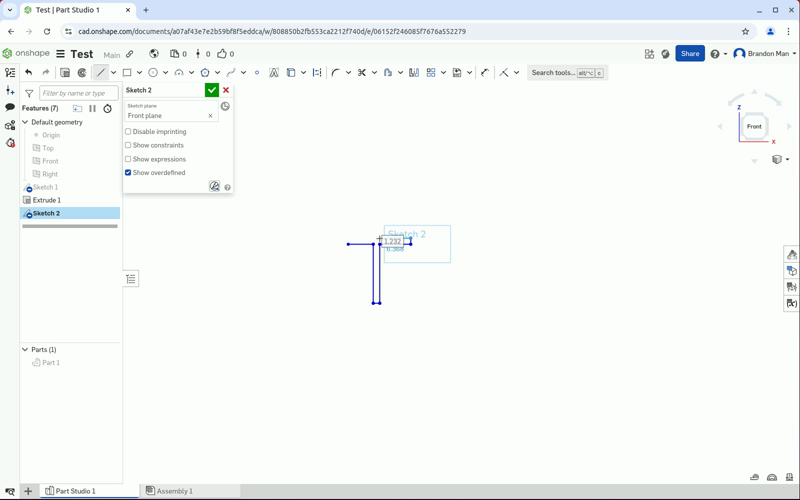
click(379, 238)
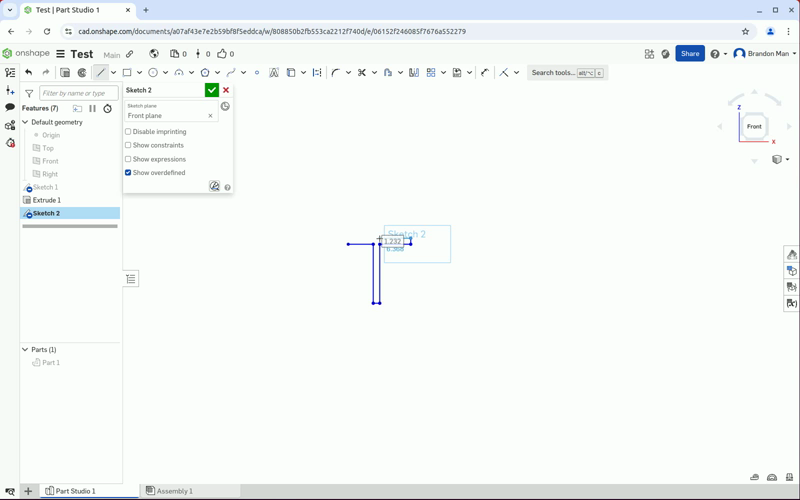
key_up(shift)
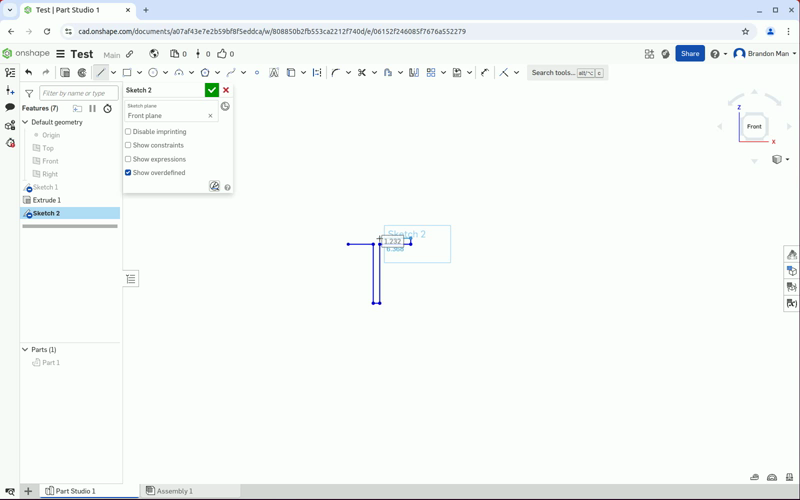
key_down(shift)
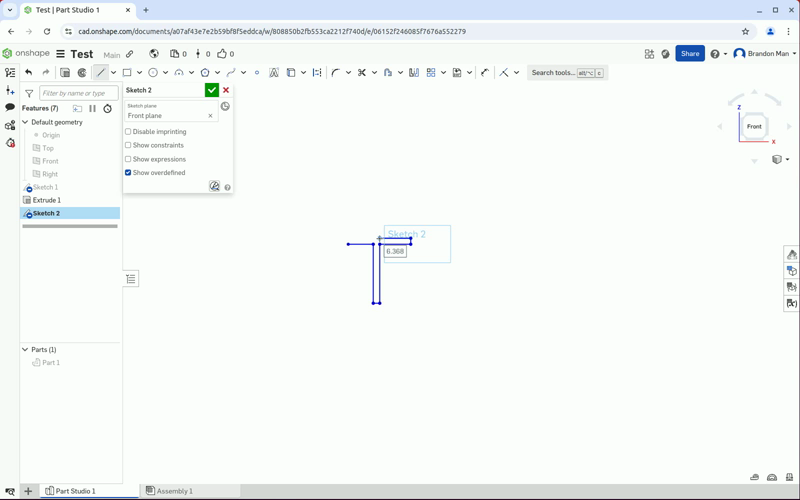
mouse_move(409, 238)
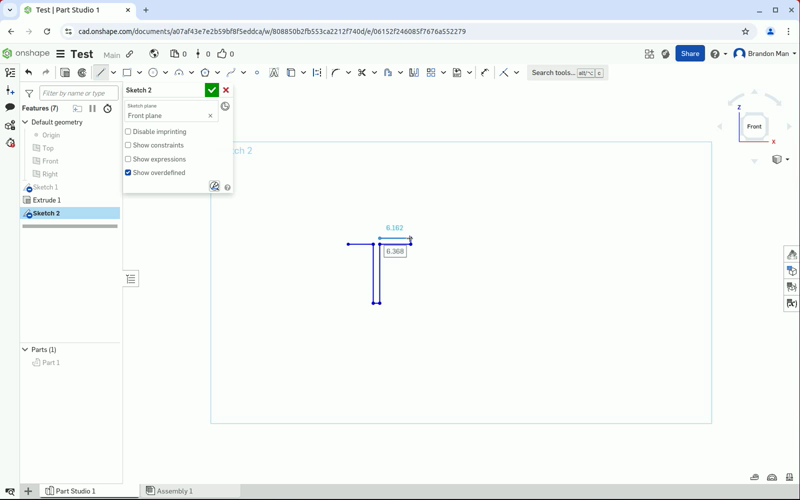
mouse_move(348, 238)
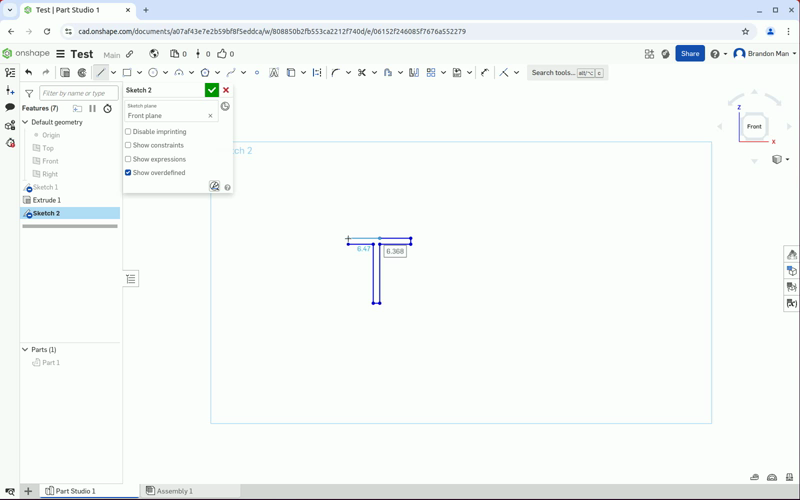
click(348, 238)
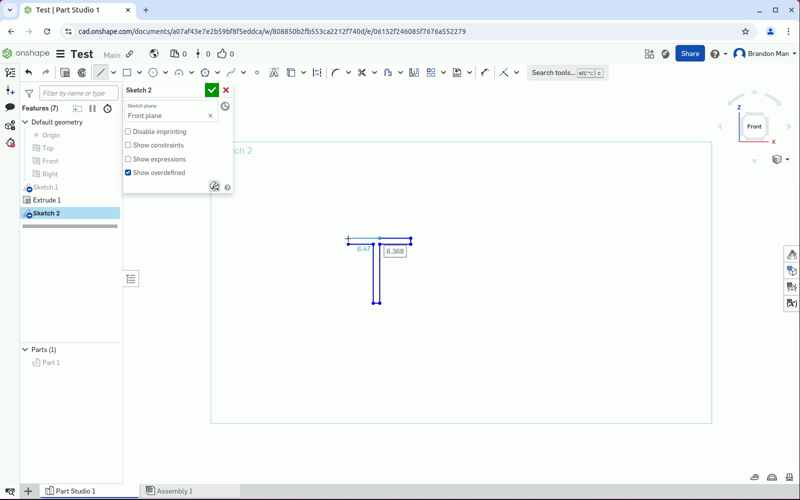
key_up(shift)
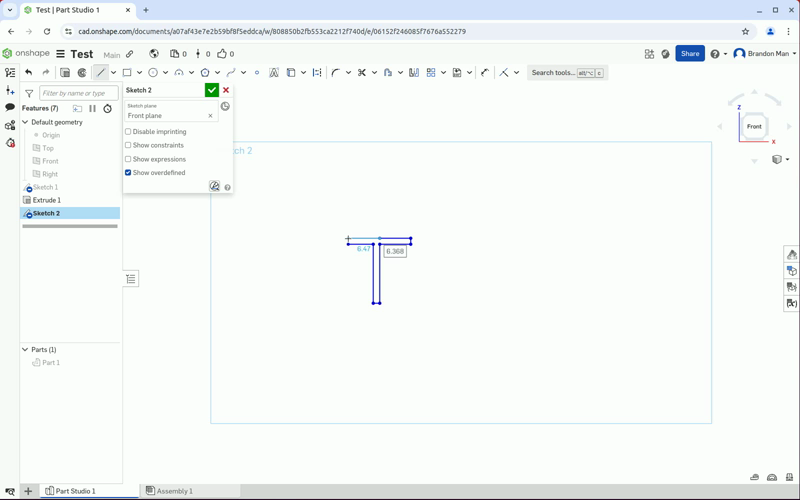
mouse_move(378, 238)
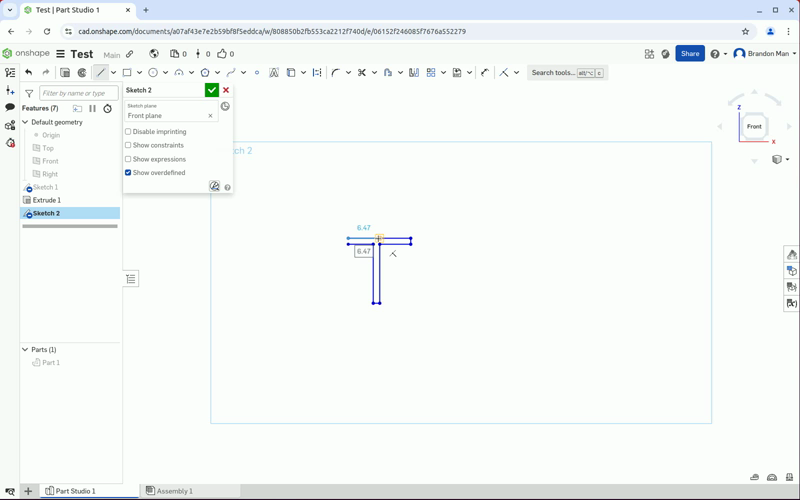
key_down(shift)
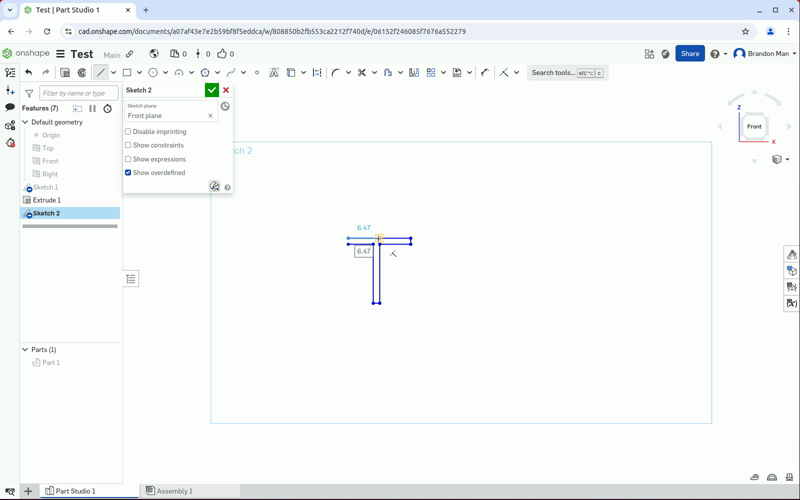
mouse_move(348, 244)
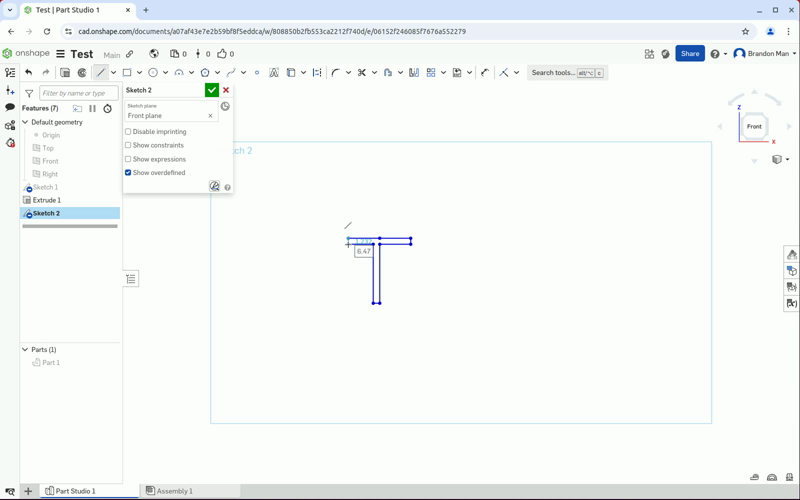
scroll(6)
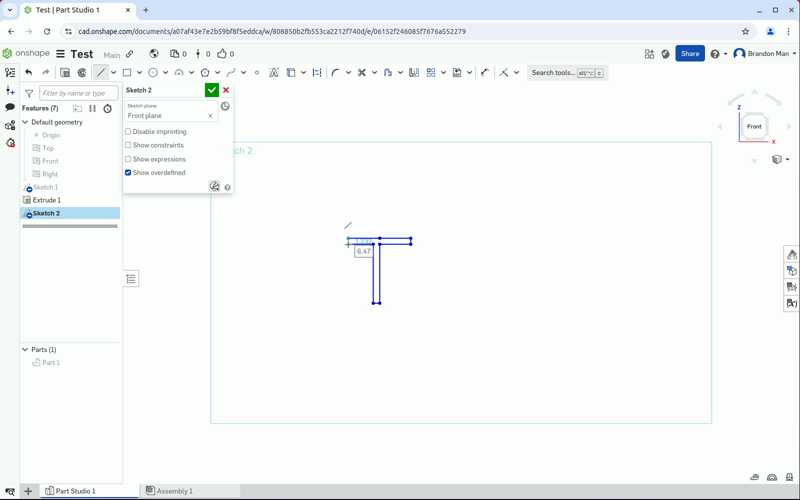
scroll(6)
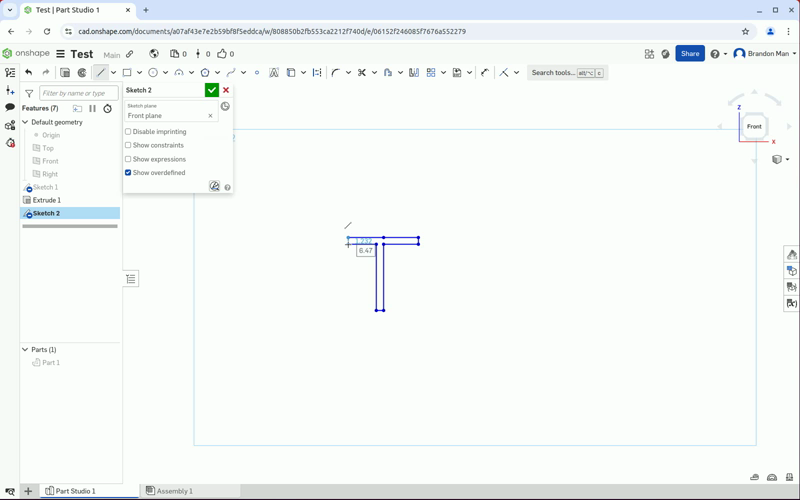
scroll(6)
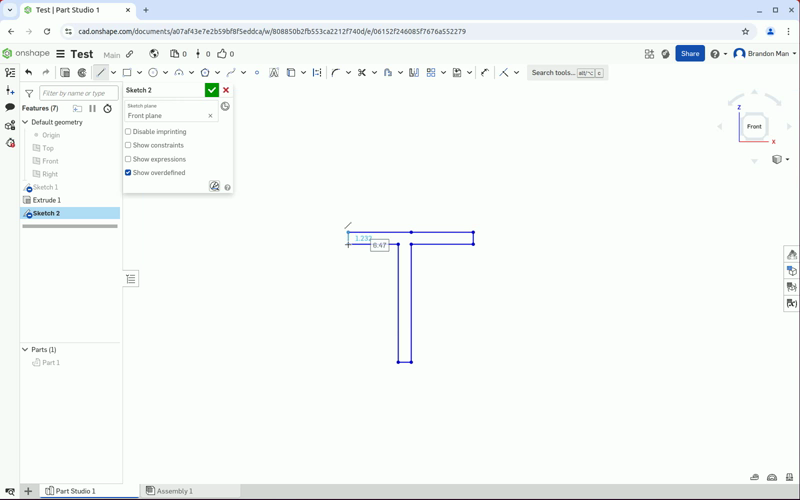
scroll(6)
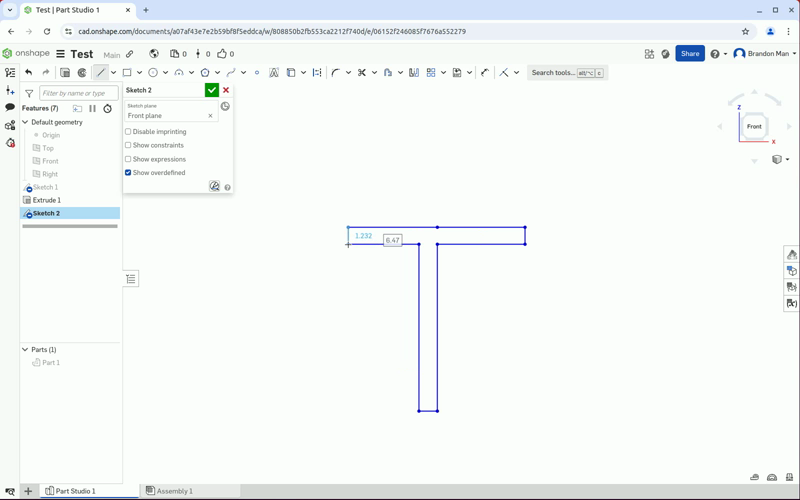
scroll(6)
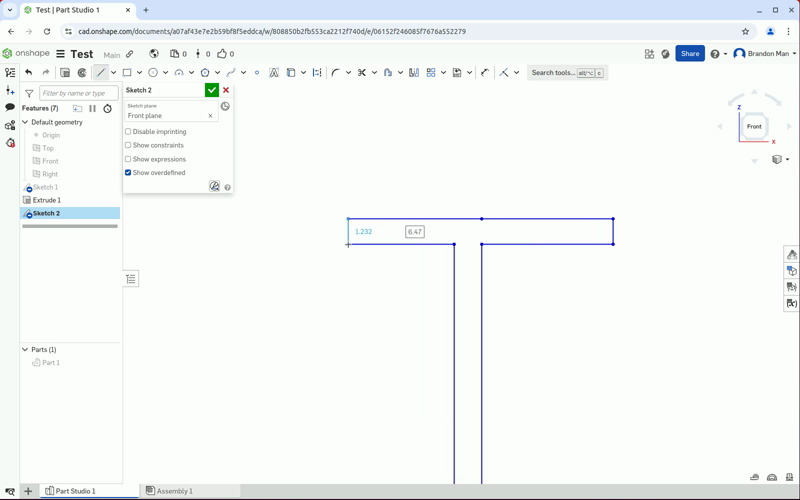
scroll(6)
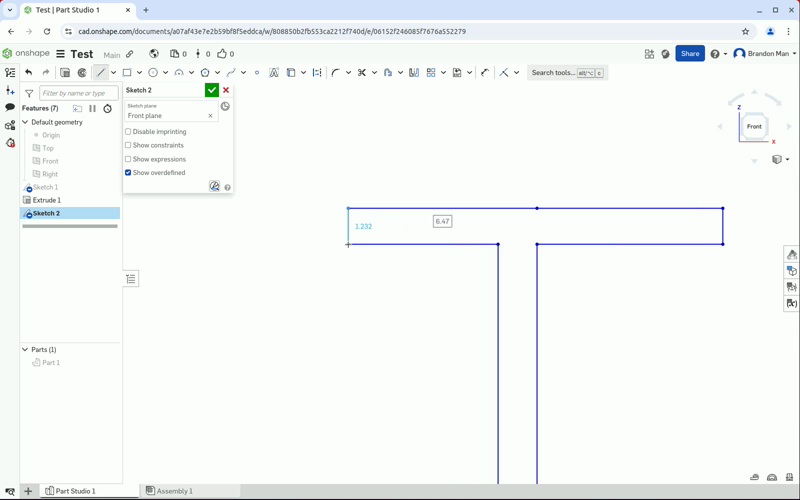
scroll(6)
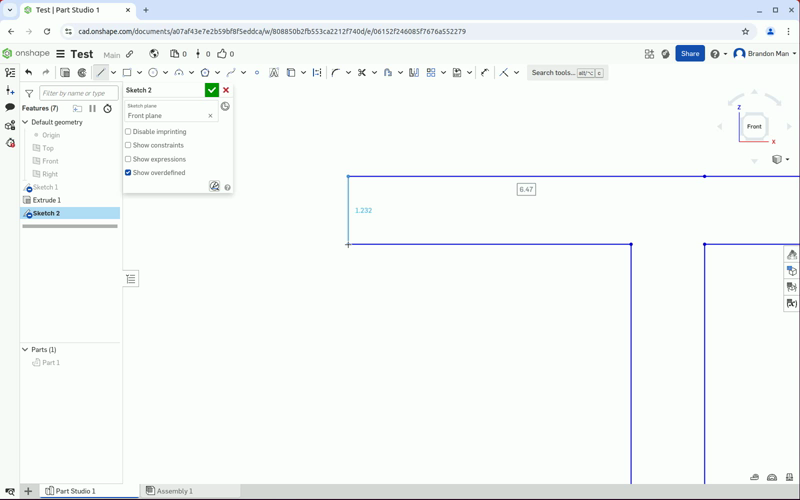
key_up(shift)
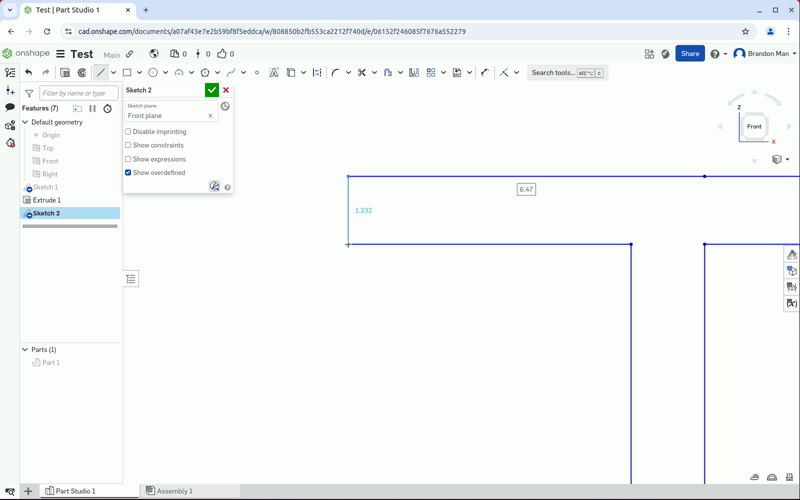
click(348, 244)
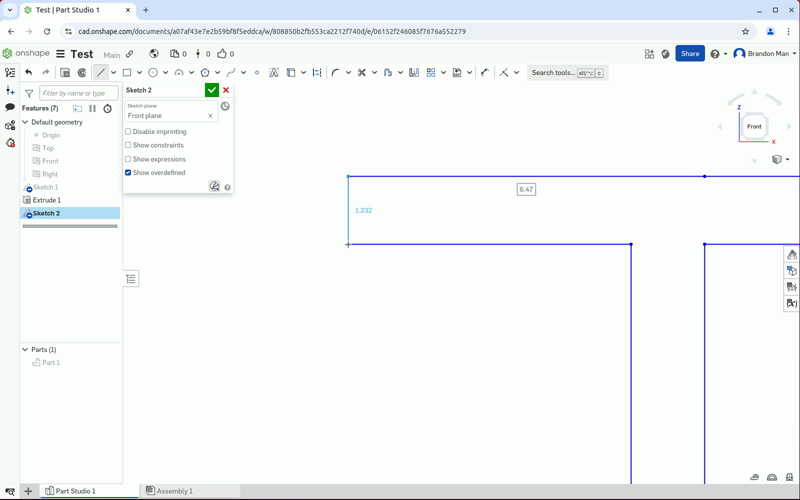
scroll(-6)
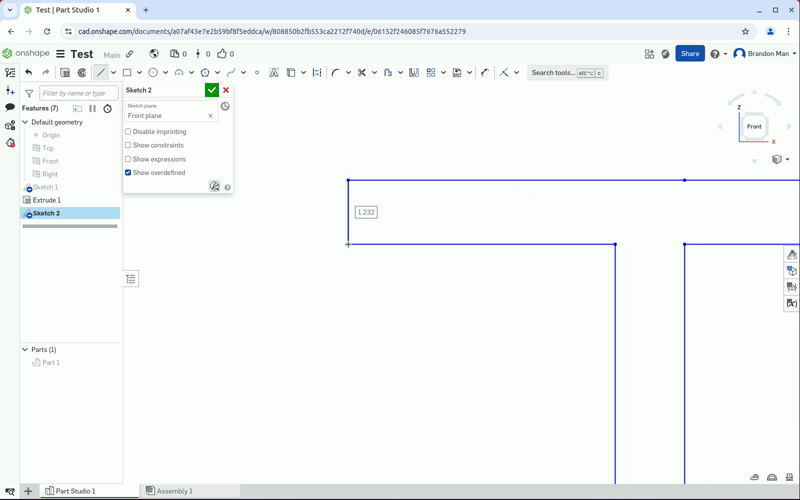
scroll(-6)
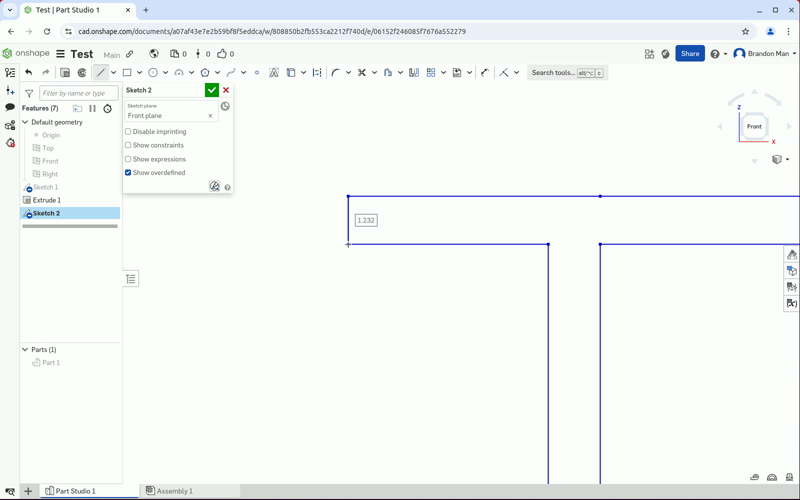
scroll(-6)
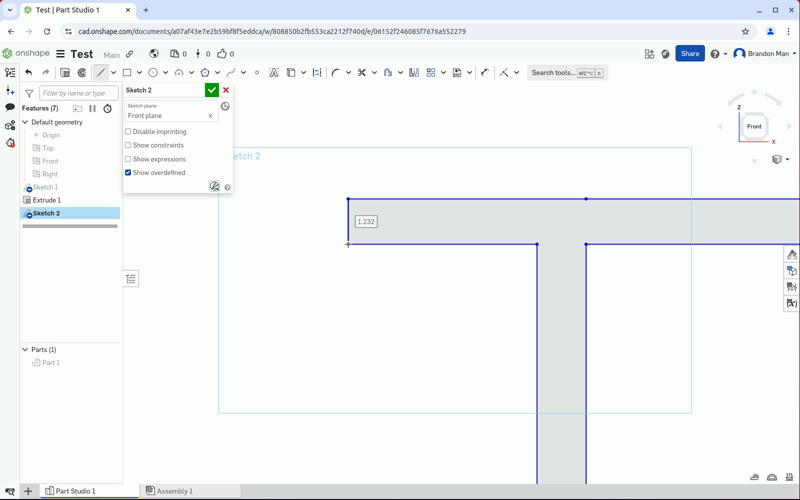
scroll(-6)
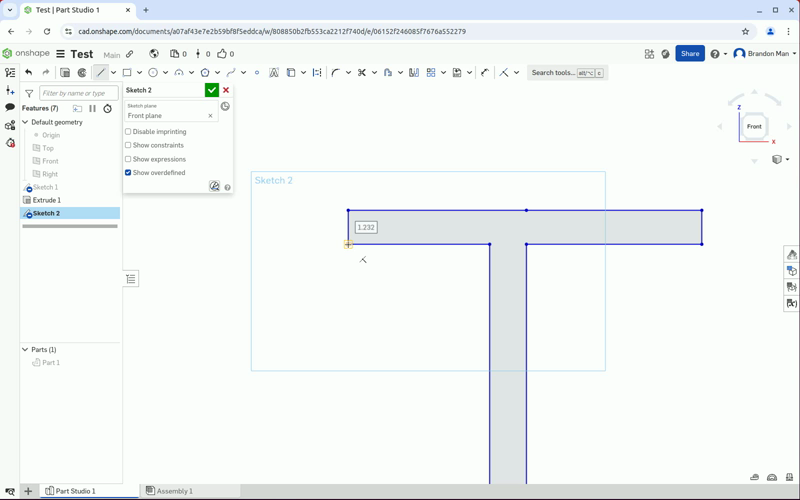
scroll(-6)
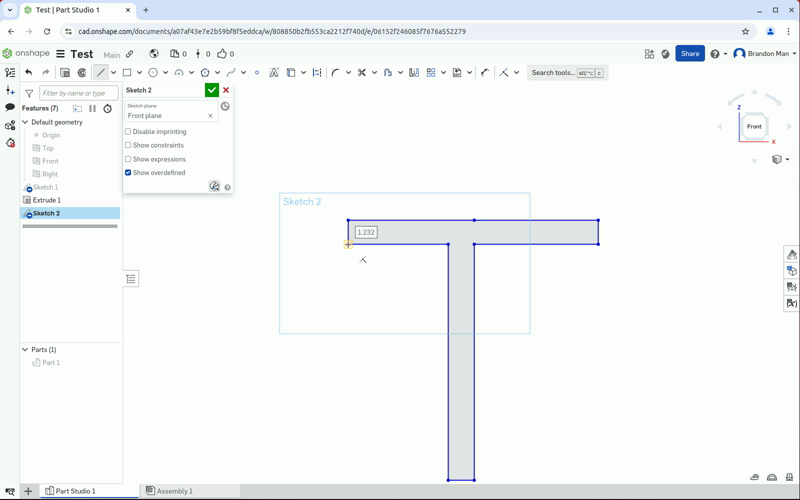
scroll(-6)
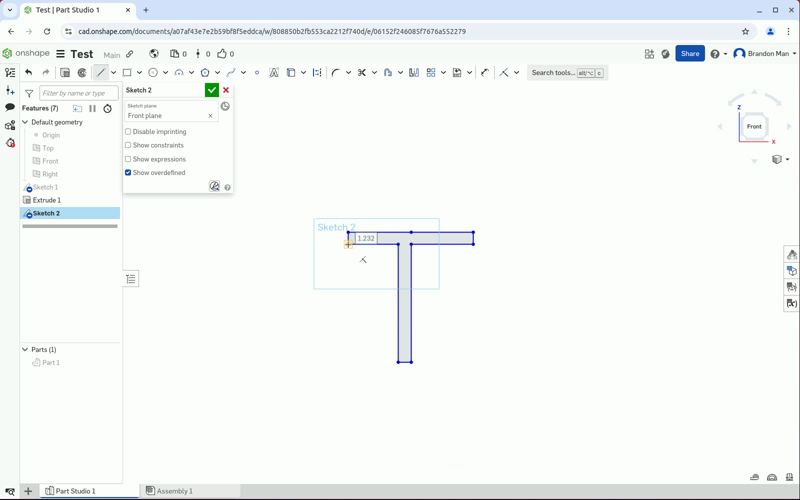
scroll(-6)
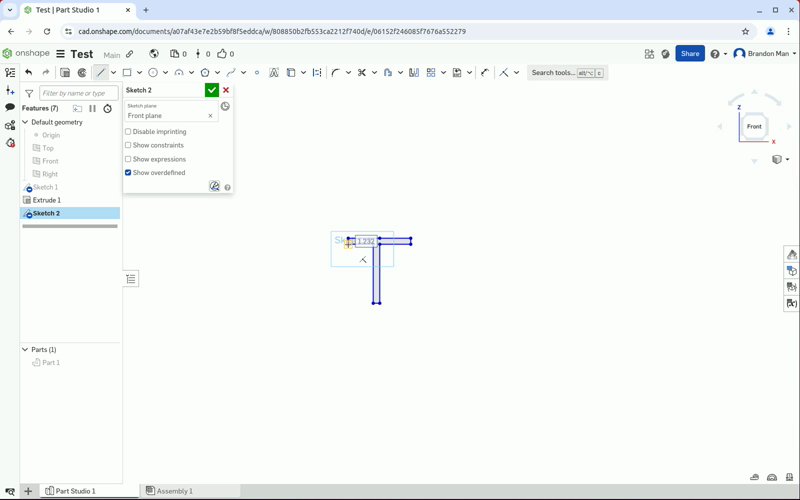
key(esc)
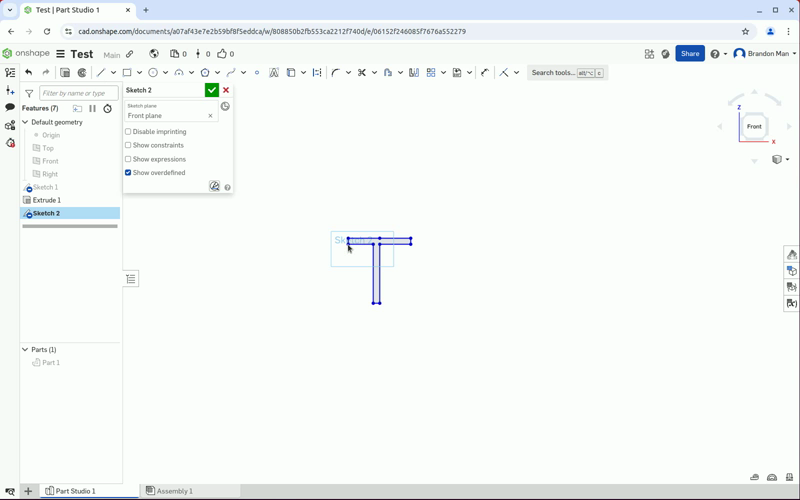
mouse_move(350, 240)
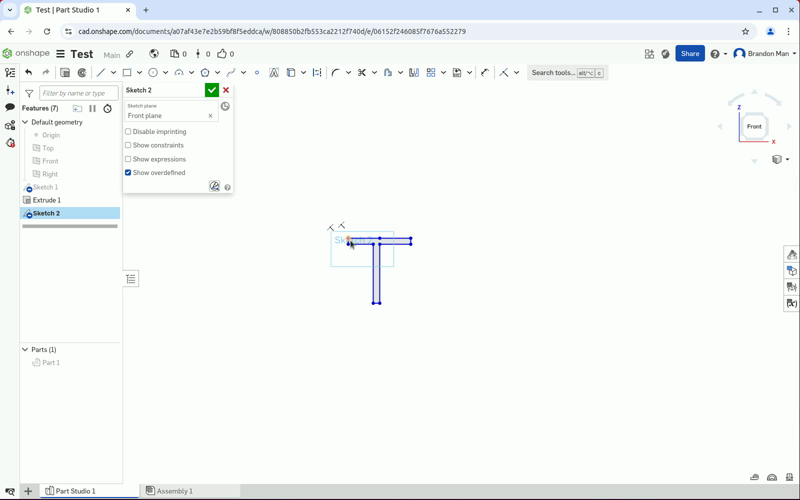
scroll(6)
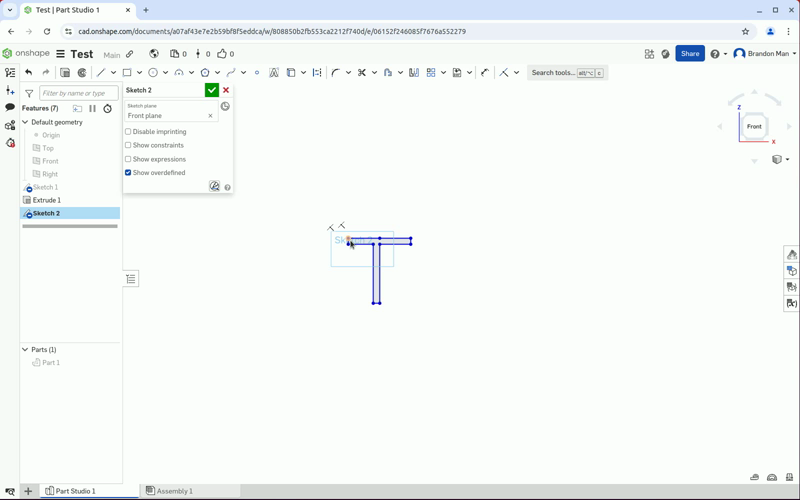
scroll(6)
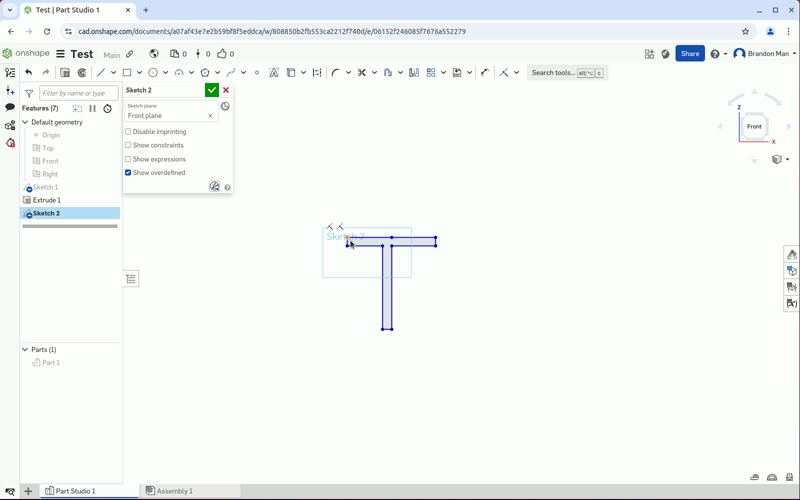
scroll(6)
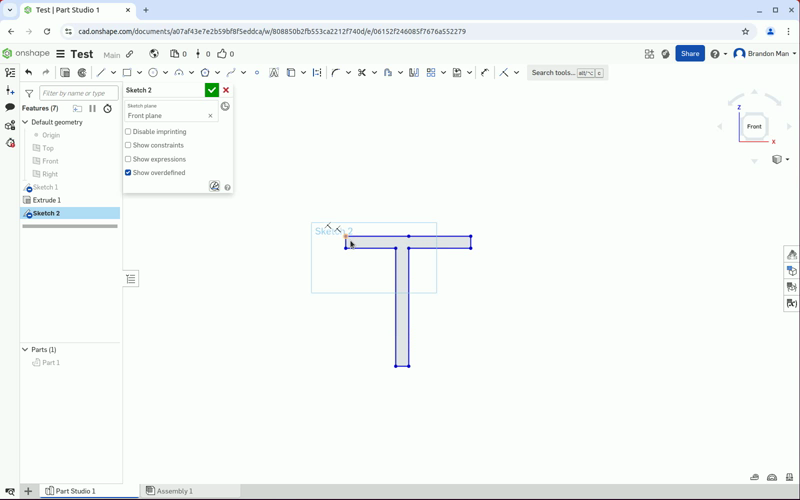
scroll(6)
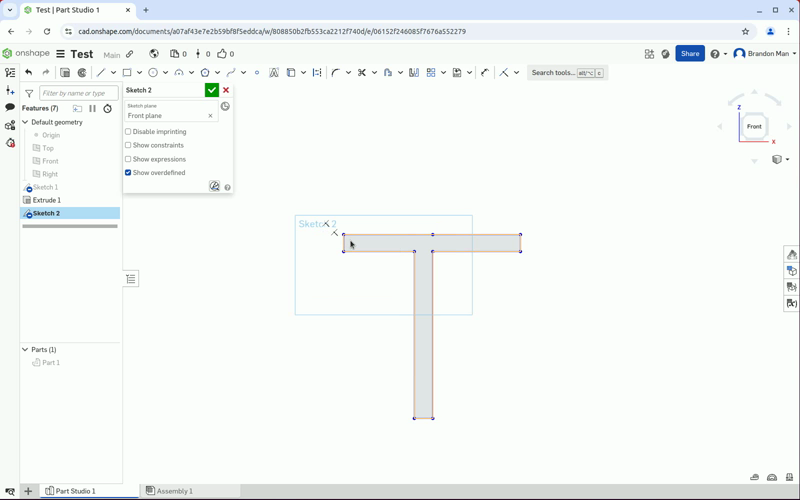
scroll(6)
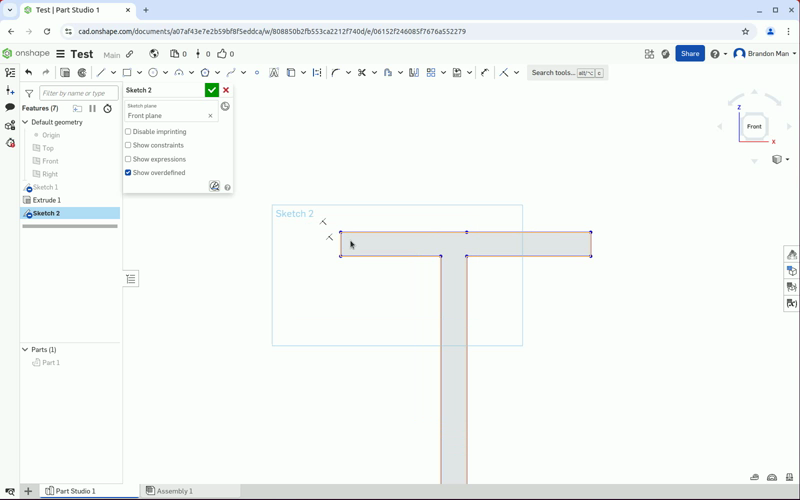
scroll(6)
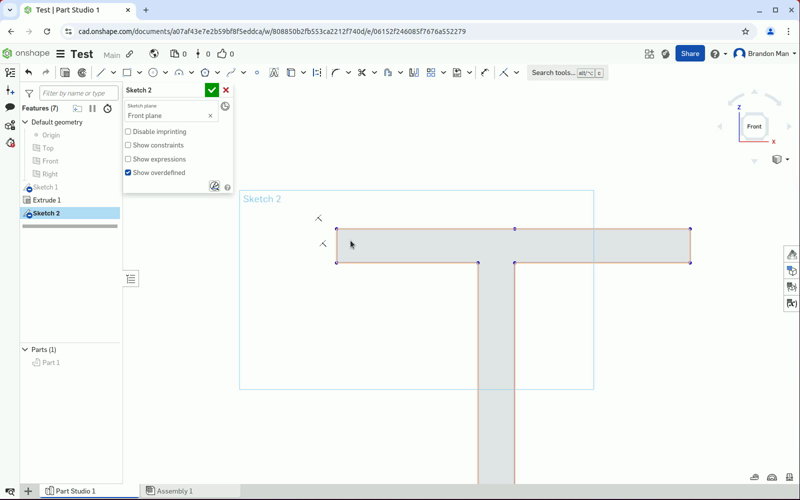
scroll(6)
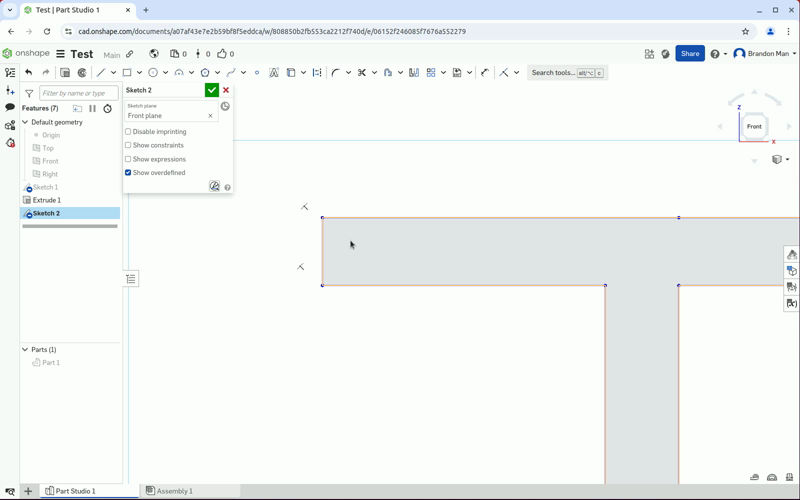
click(350, 240)
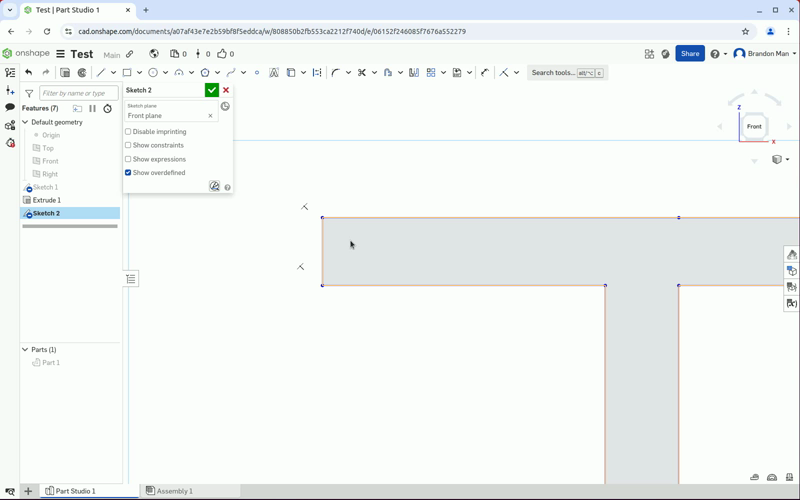
scroll(-6)
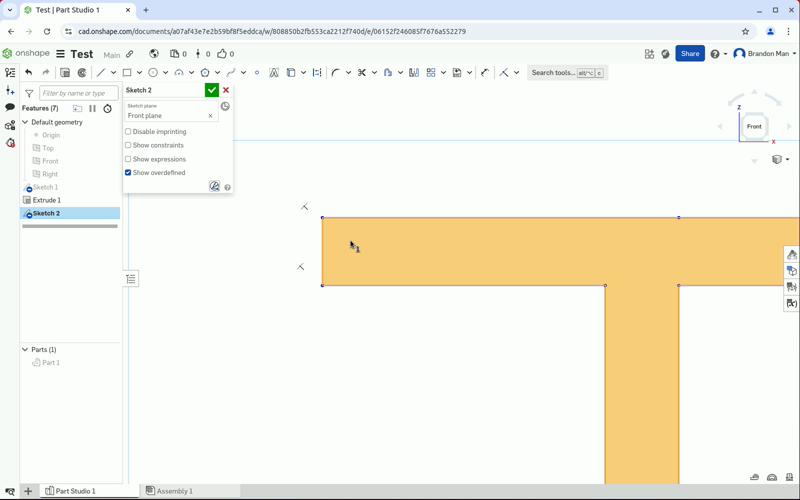
scroll(-6)
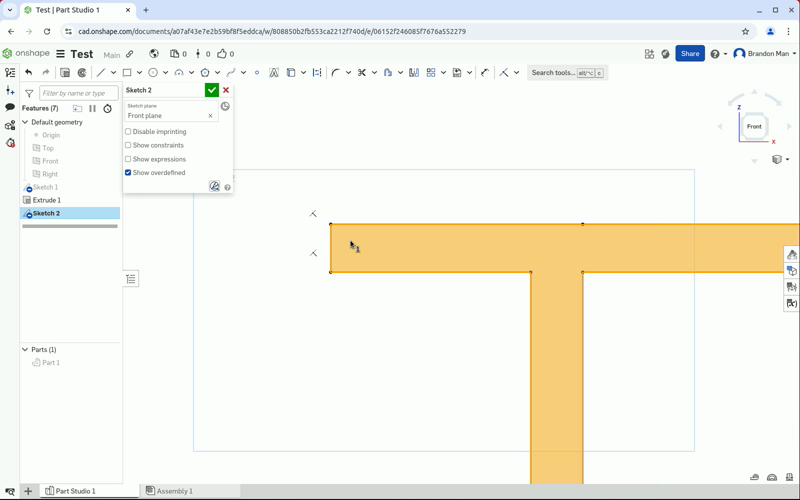
scroll(-6)
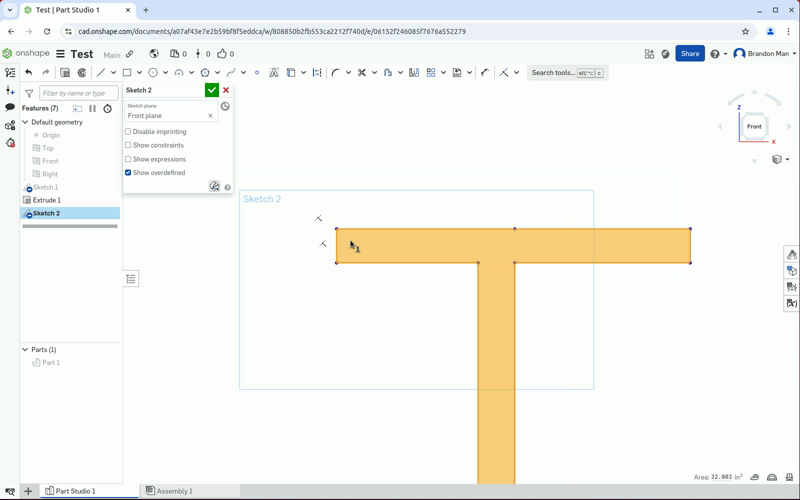
scroll(-6)
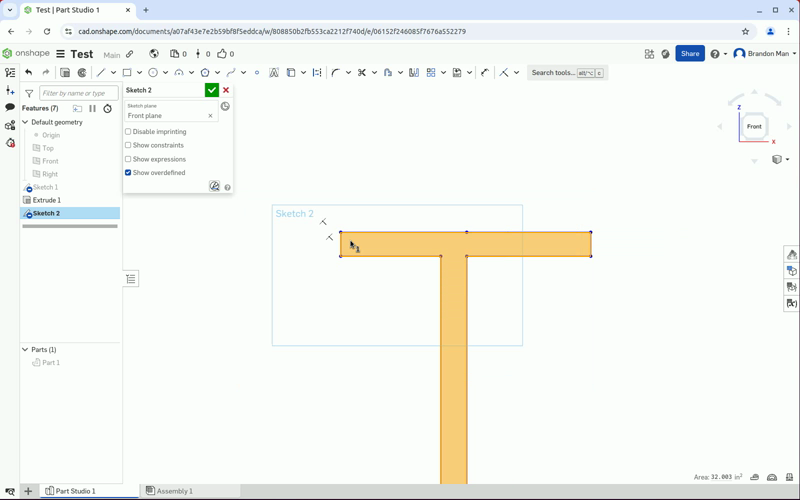
scroll(-6)
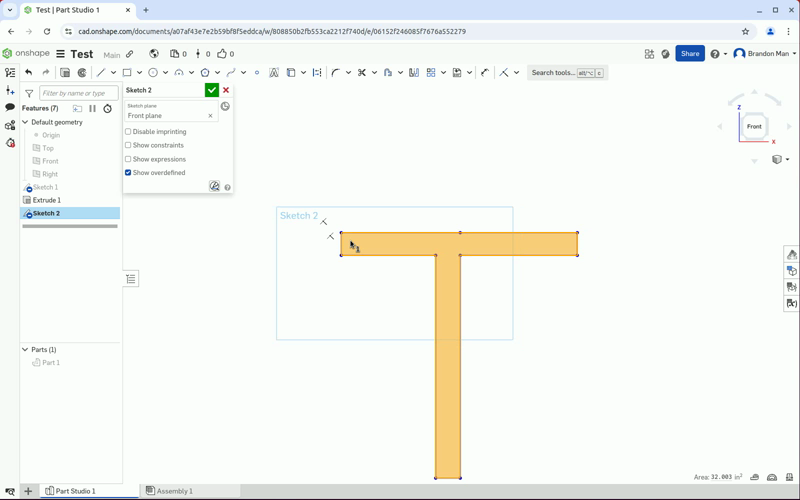
scroll(-6)
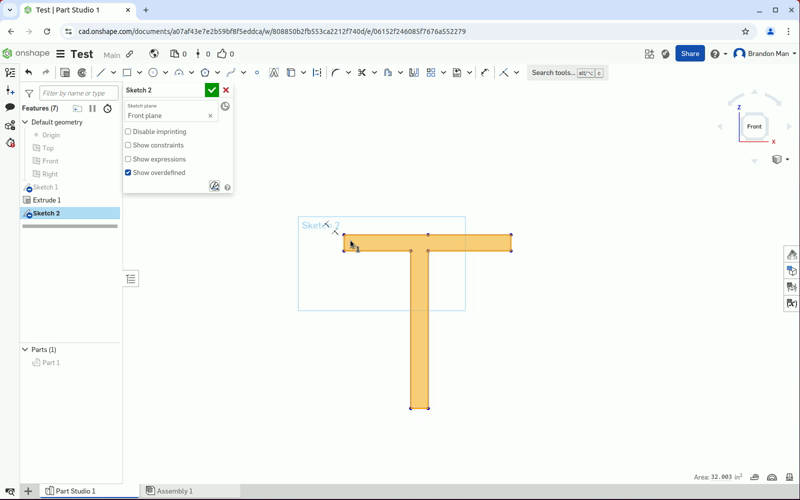
scroll(-6)
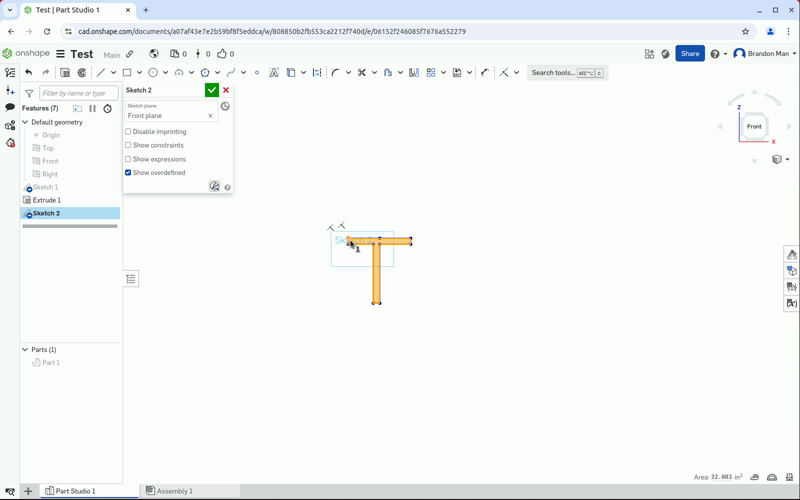
mouse_move(73, 352)
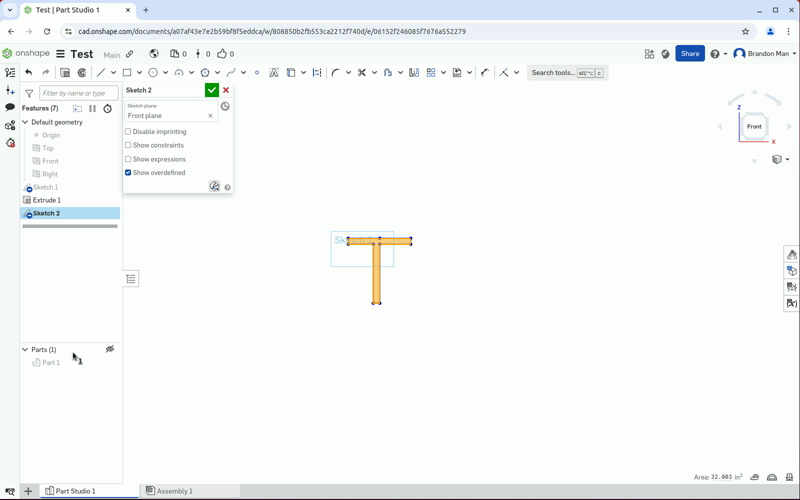
key(shift+y)
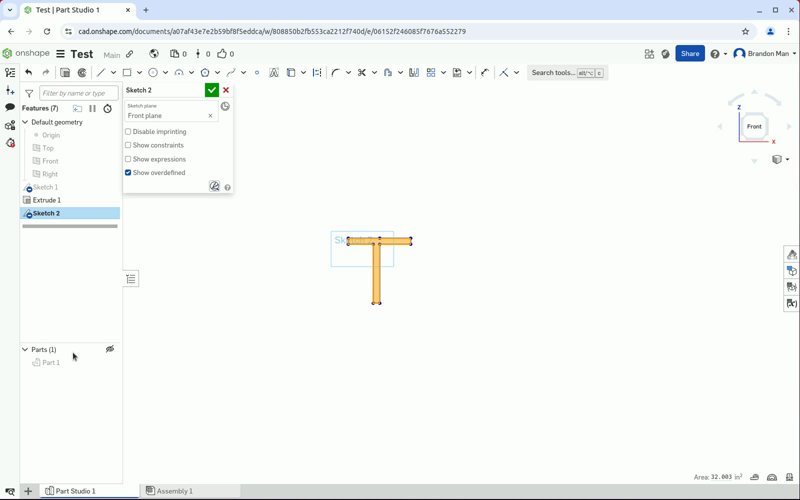
key(shift+e)
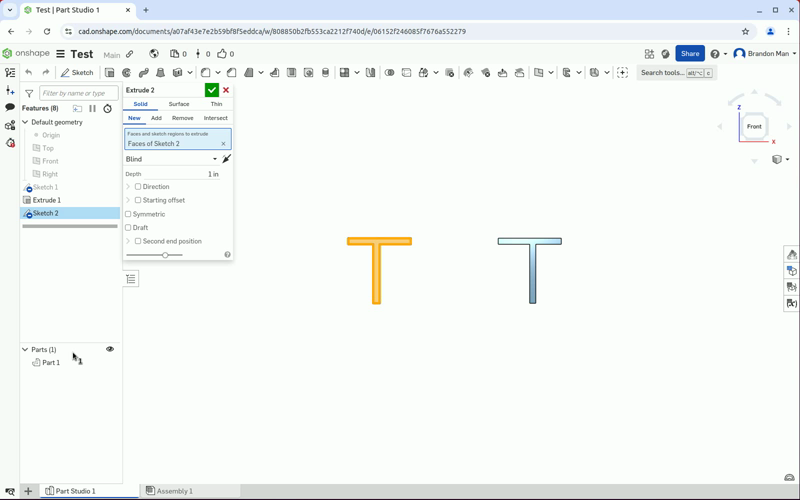
mouse_move(143, 106)
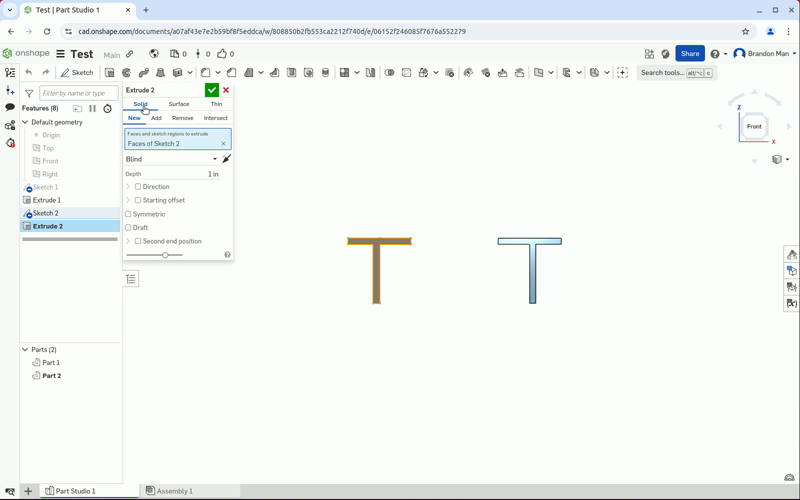
click(143, 106)
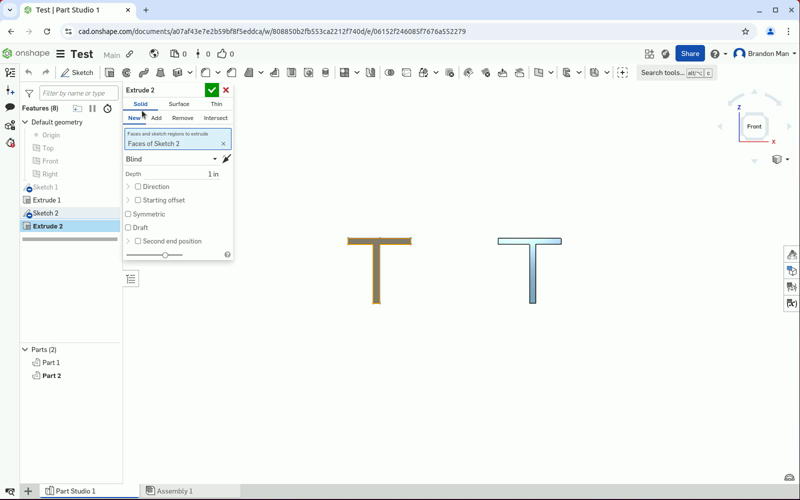
mouse_move(137, 120)
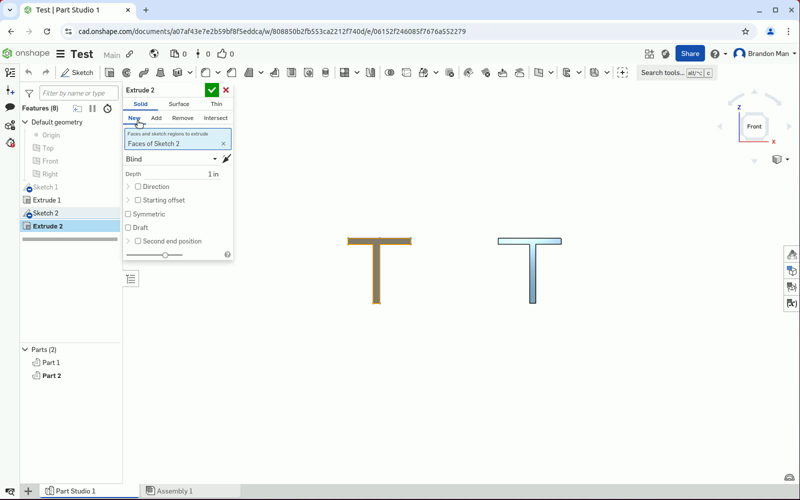
click(137, 120)
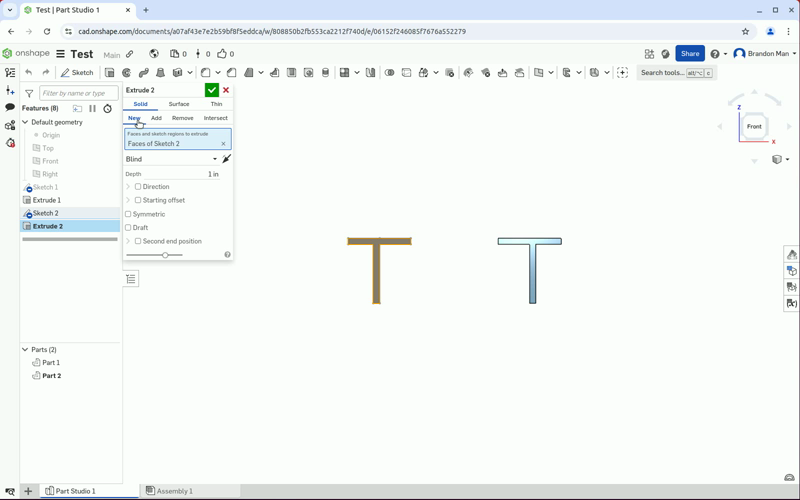
key(tab, 4)
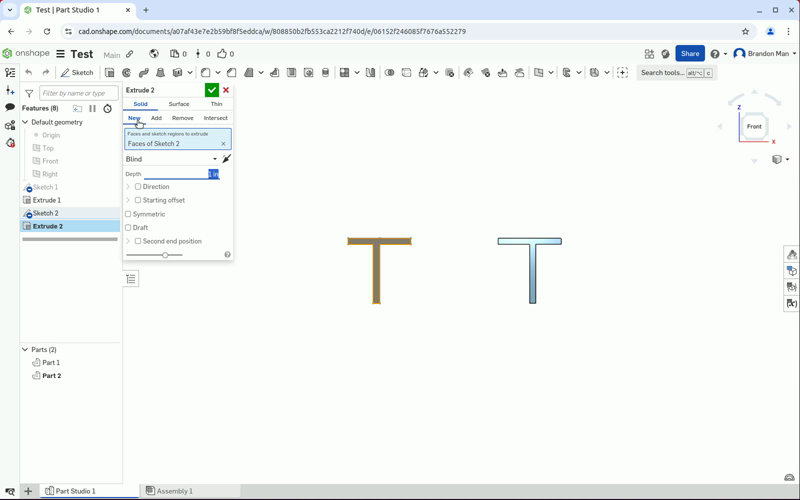
text(33.218)
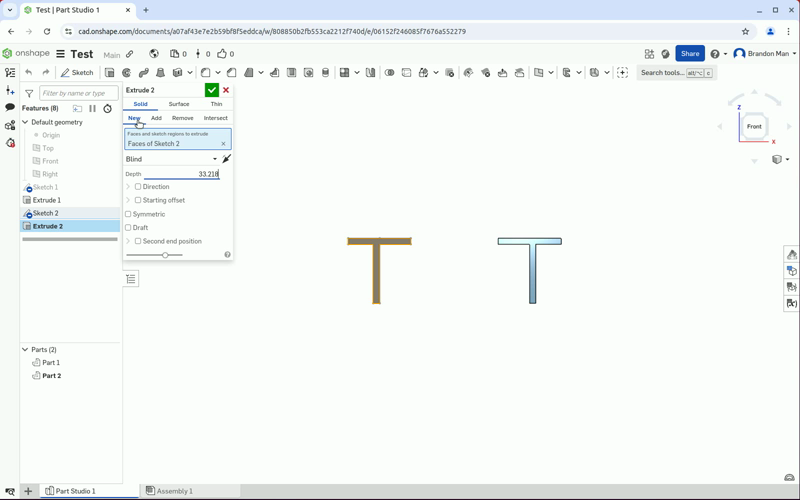
key(tab, 3)
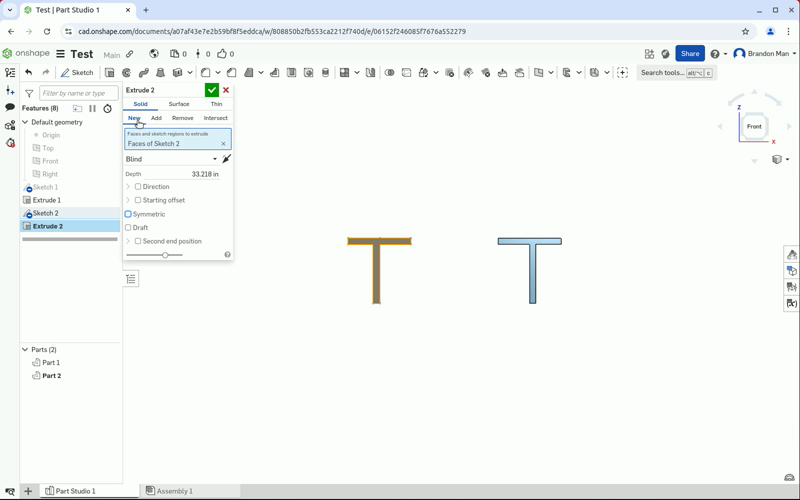
key(space)
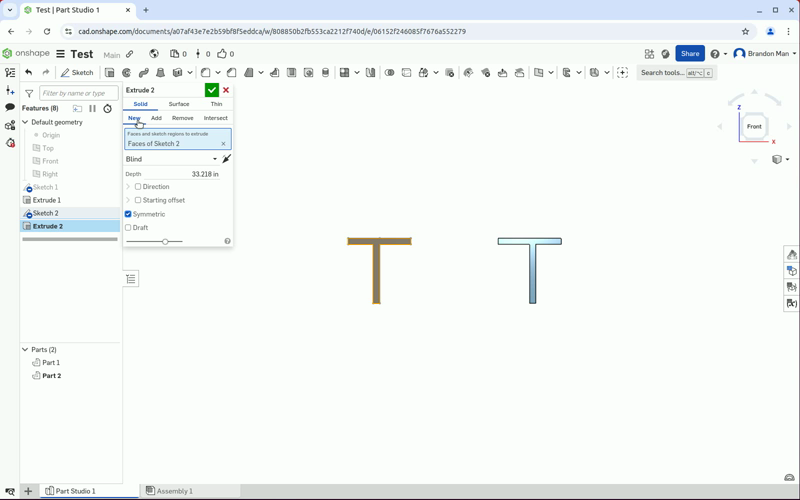
key(enter)
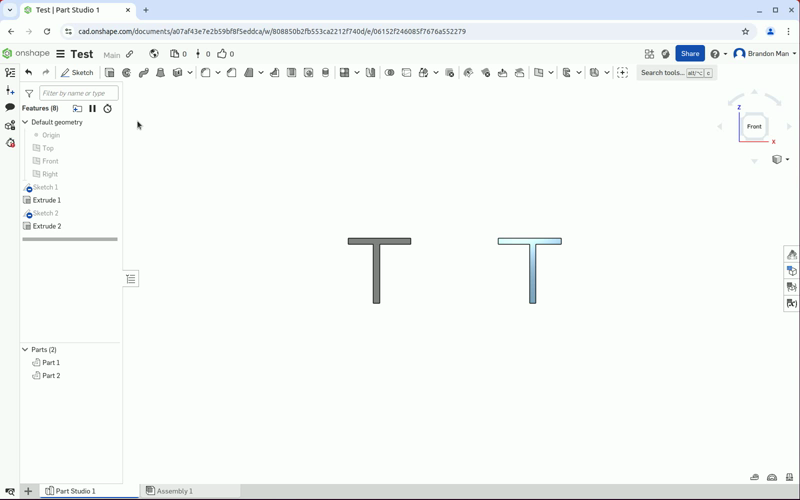
key(shift+h)
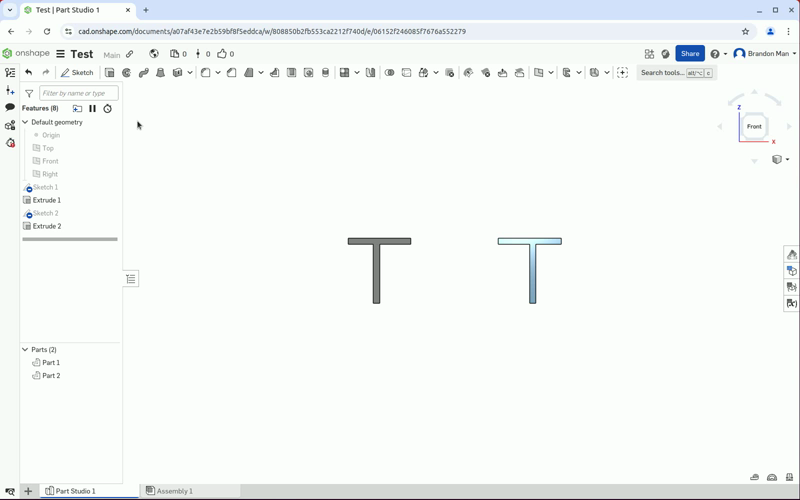
key(shift+h)
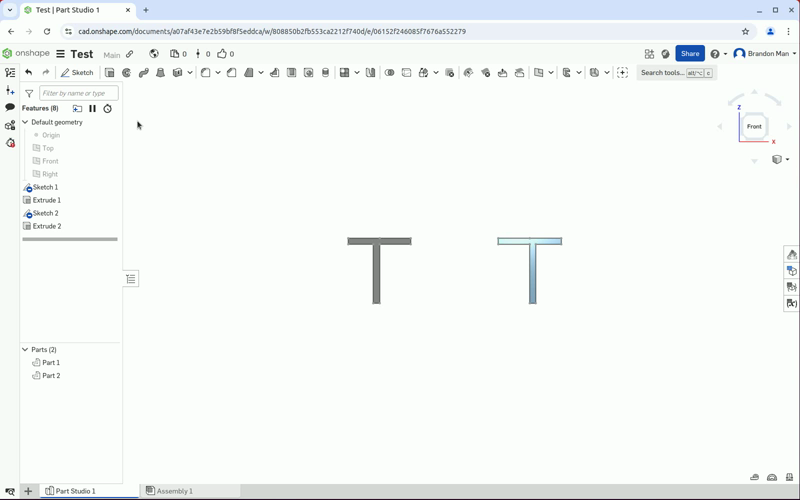
key(shift+7)
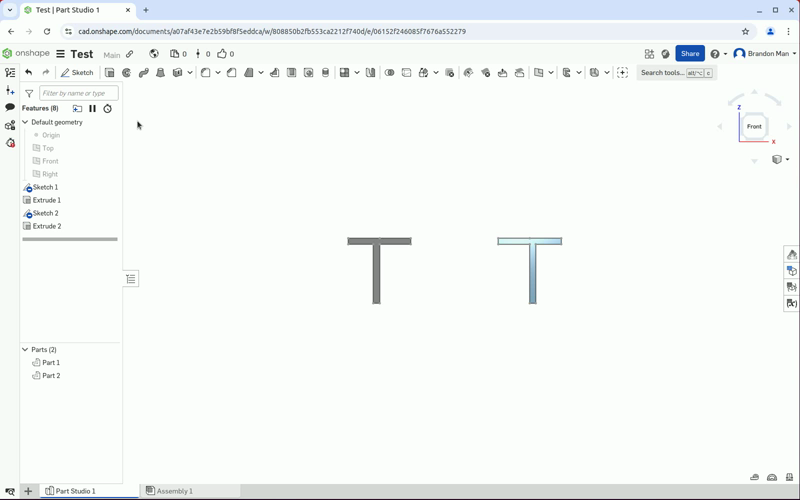
key(left, 2)
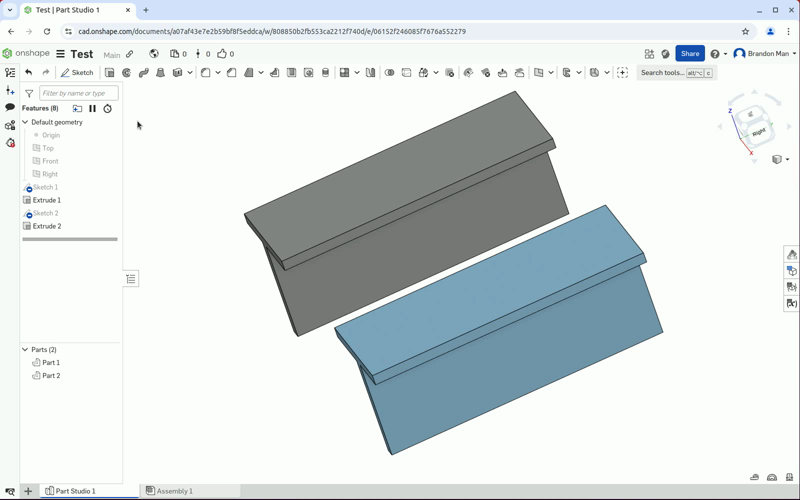
key(down, 2)
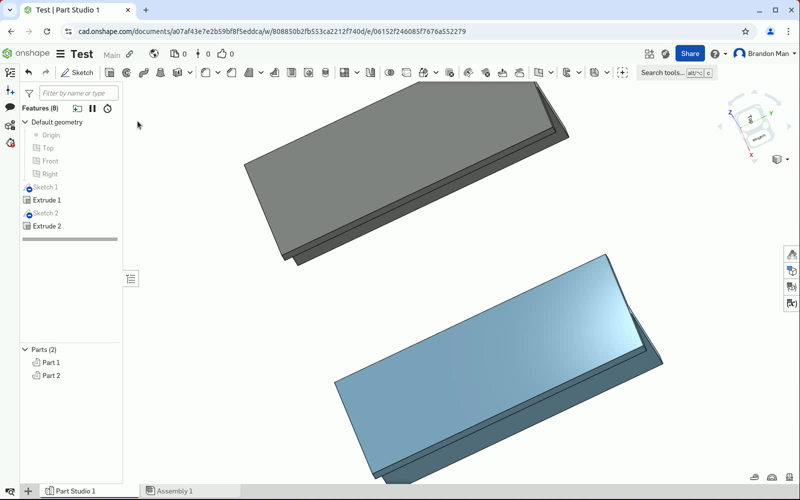
key(up, 2)
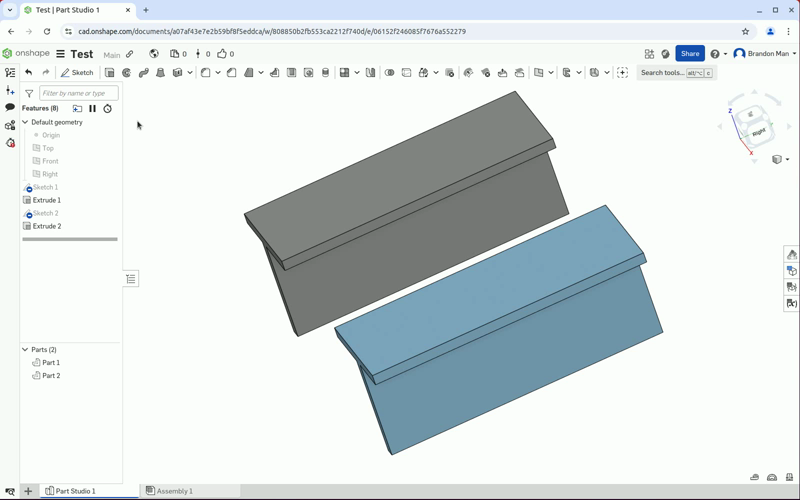
key(right, 2)
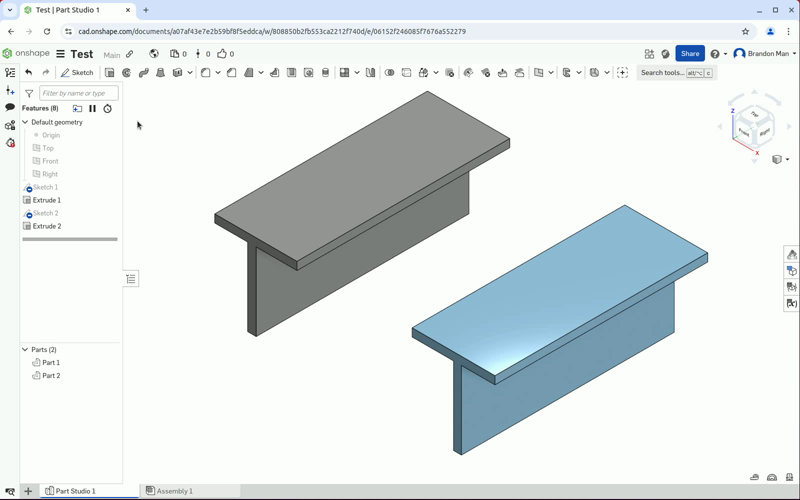
mouse_move(73, 189)
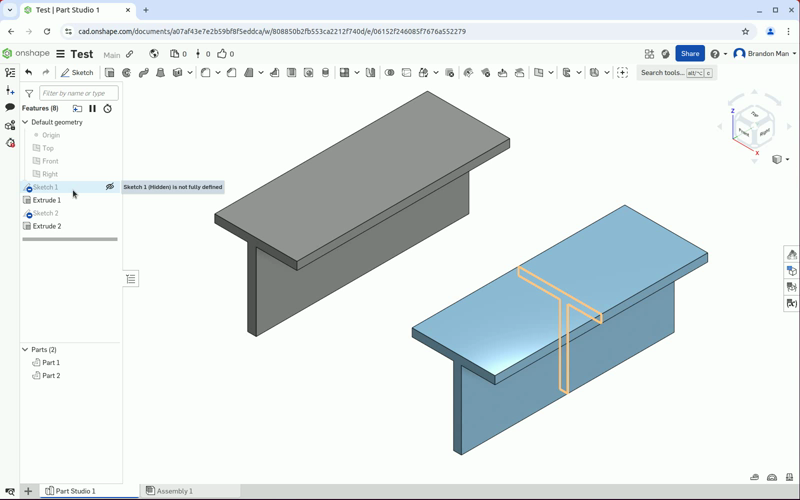
click(73, 189)